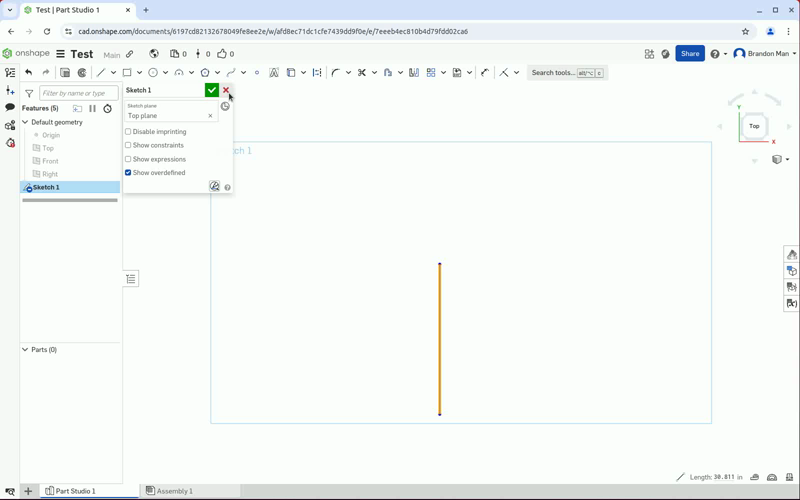
key(shift+h)
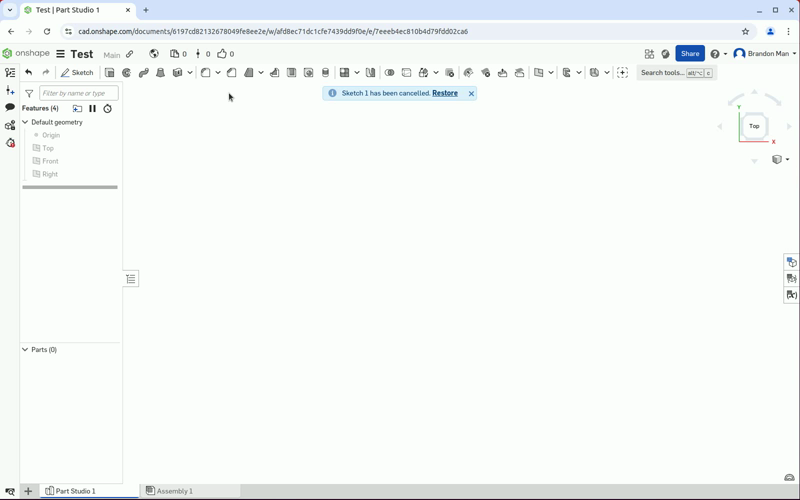
mouse_move(73, 352)
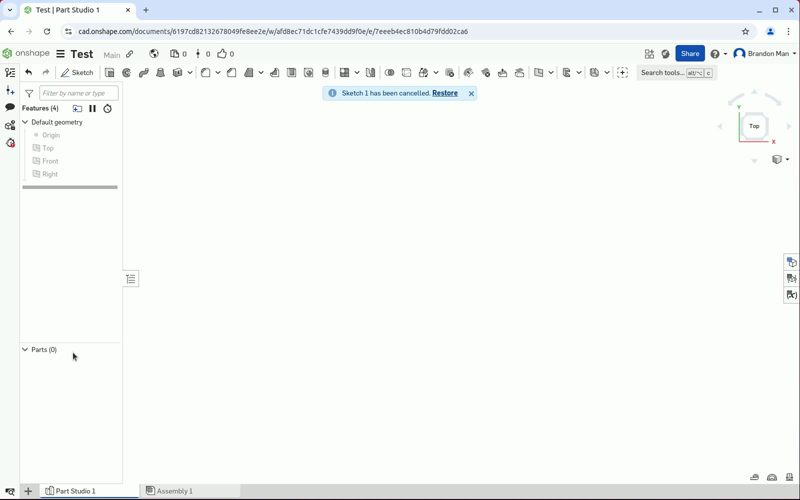
key(y)
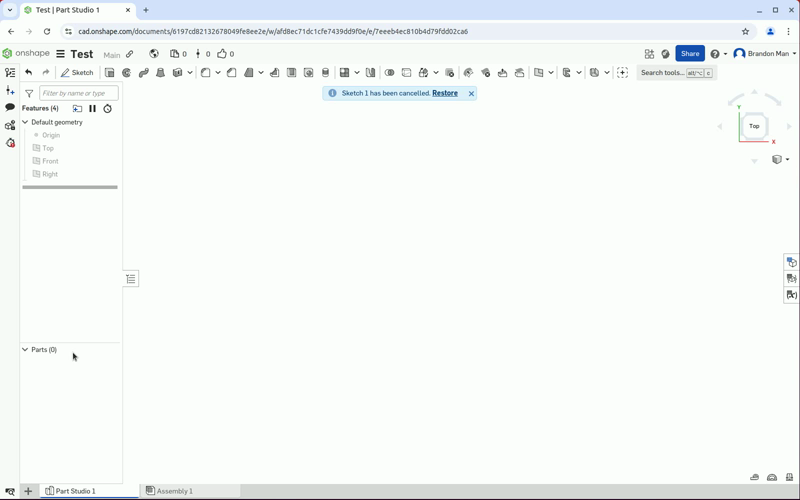
key(shift+p)
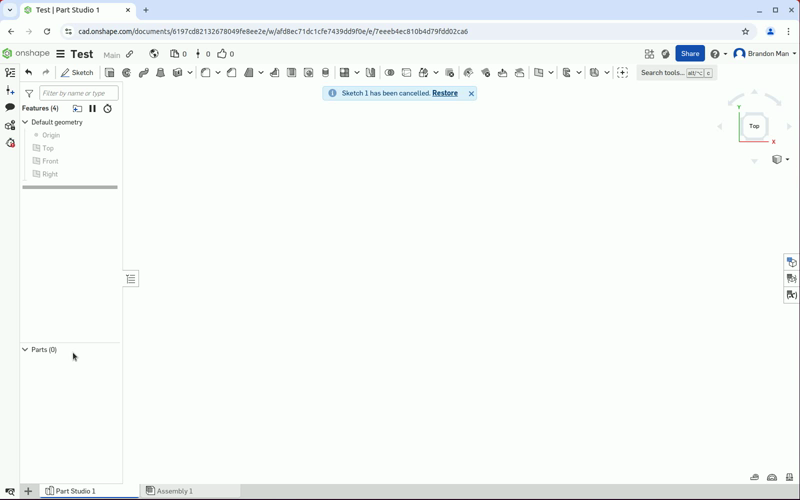
key(space)
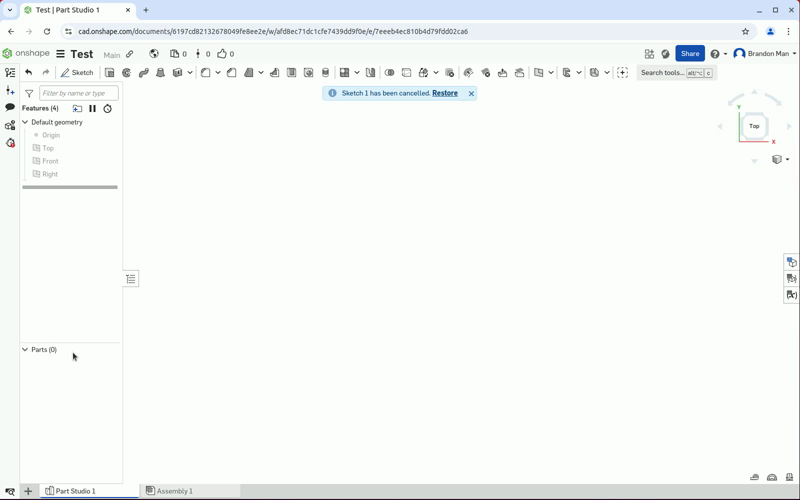
key_down(shift)
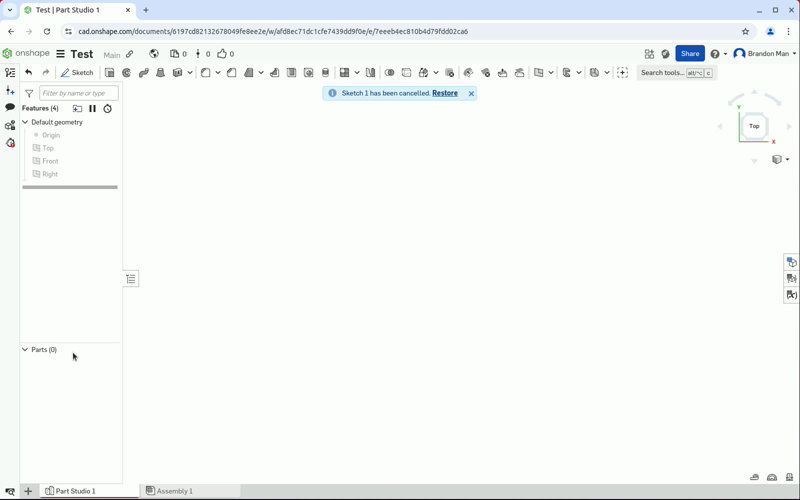
key(up)
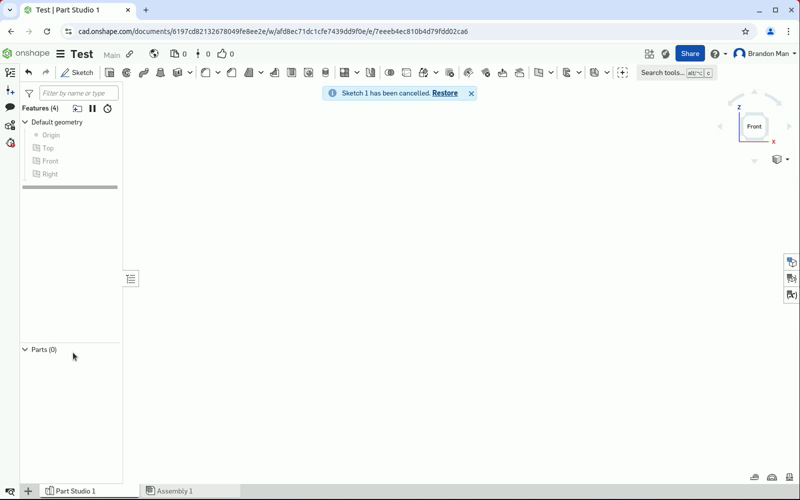
key_up(shift)
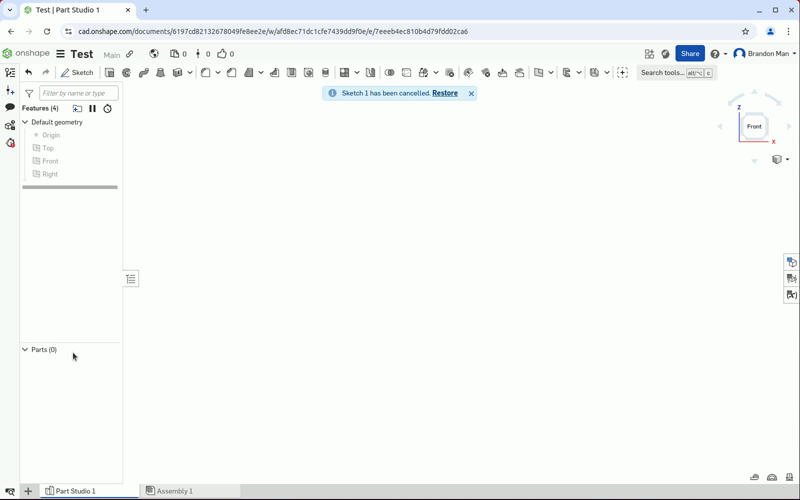
mouse_move(73, 352)
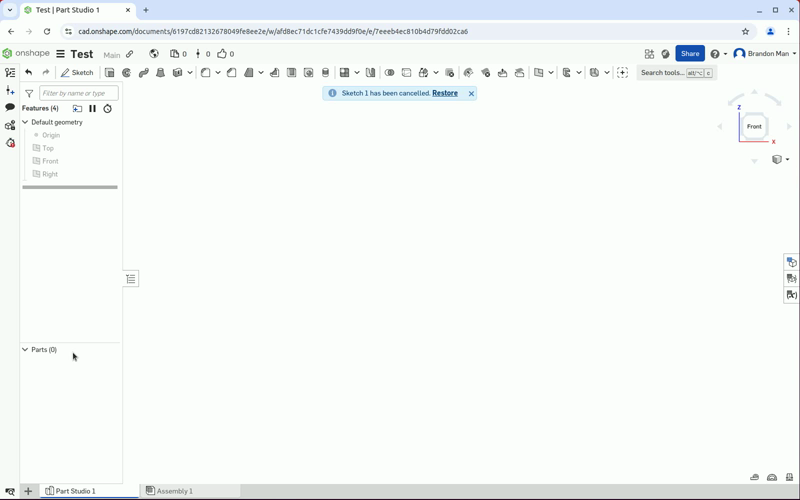
key(shift+y)
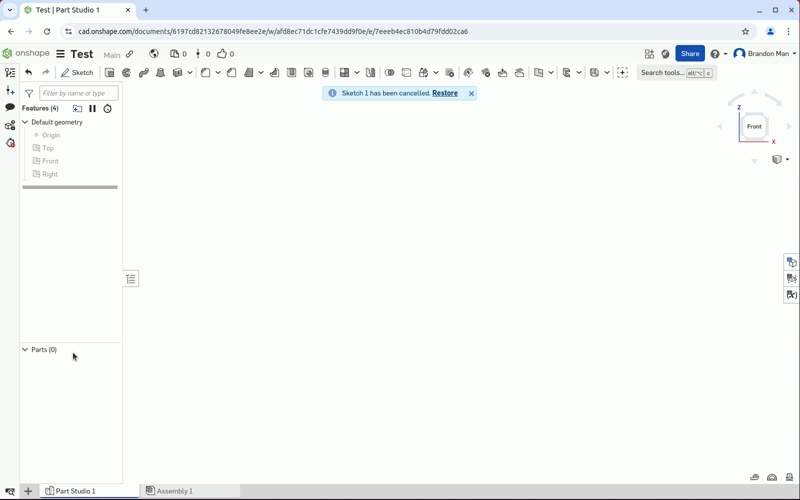
key(shift+s)
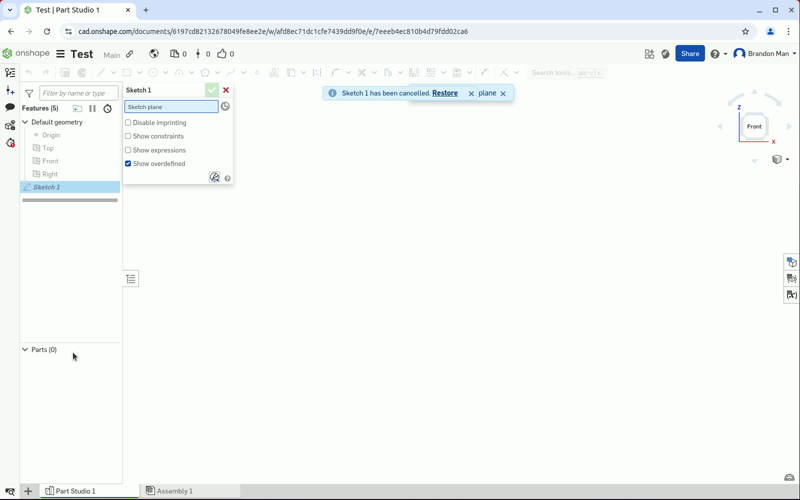
mouse_move(73, 163)
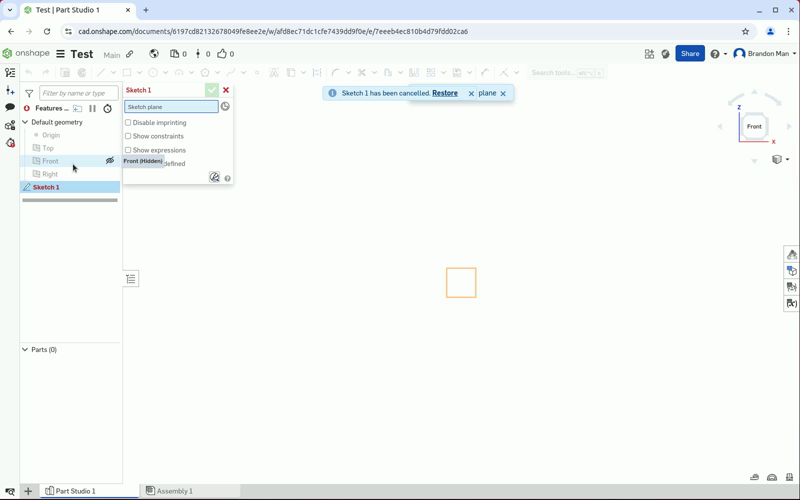
click(73, 163)
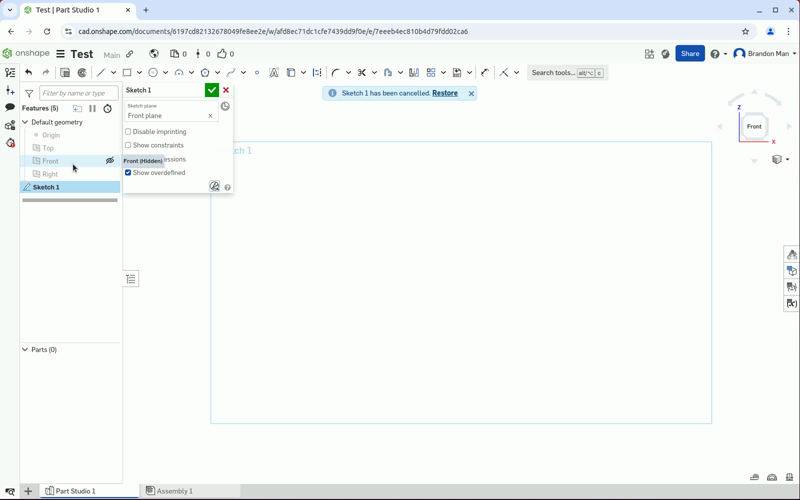
mouse_move(73, 352)
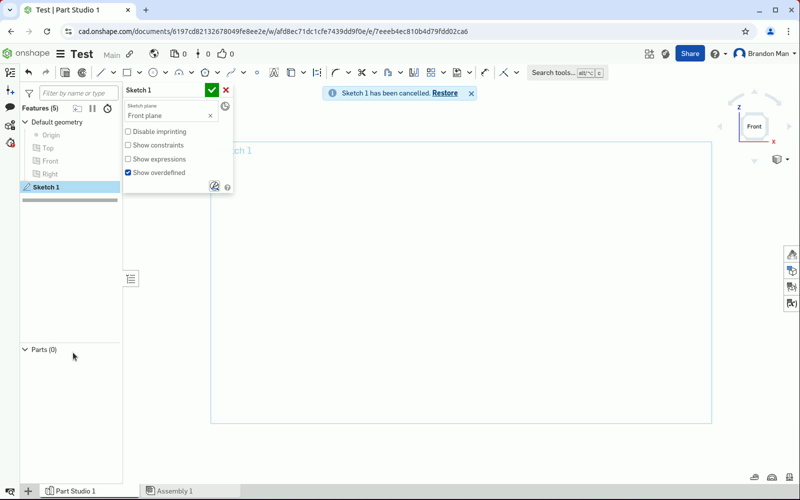
key(y)
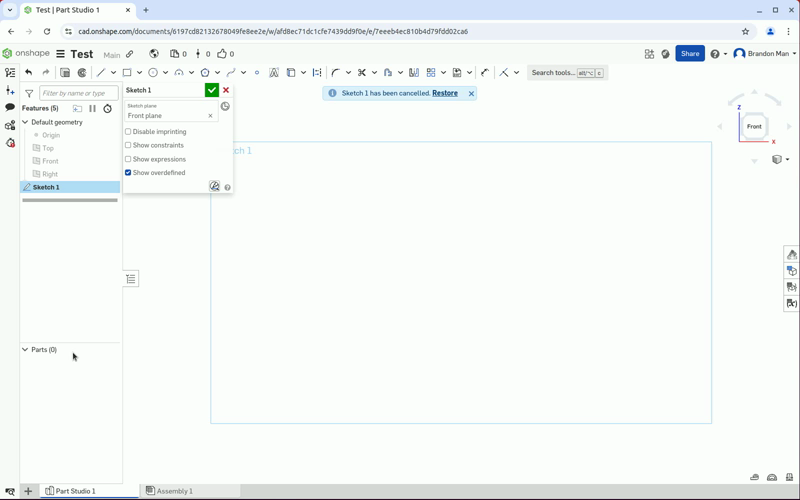
key(l)
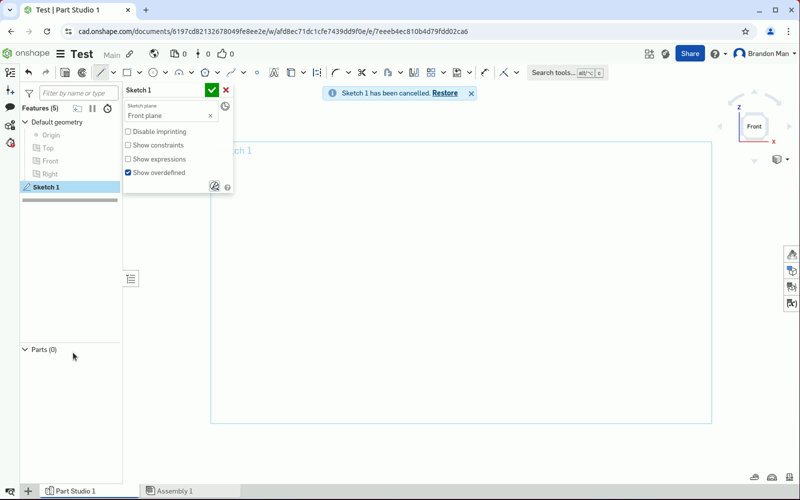
key_down(shift)
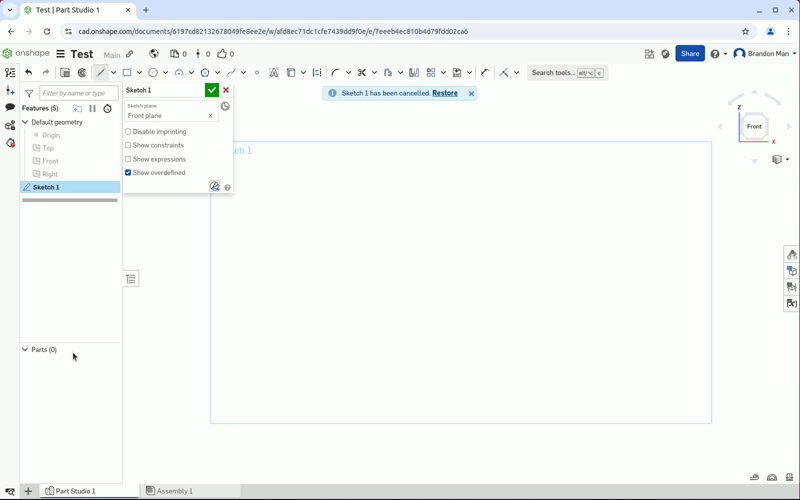
mouse_move(363, 212)
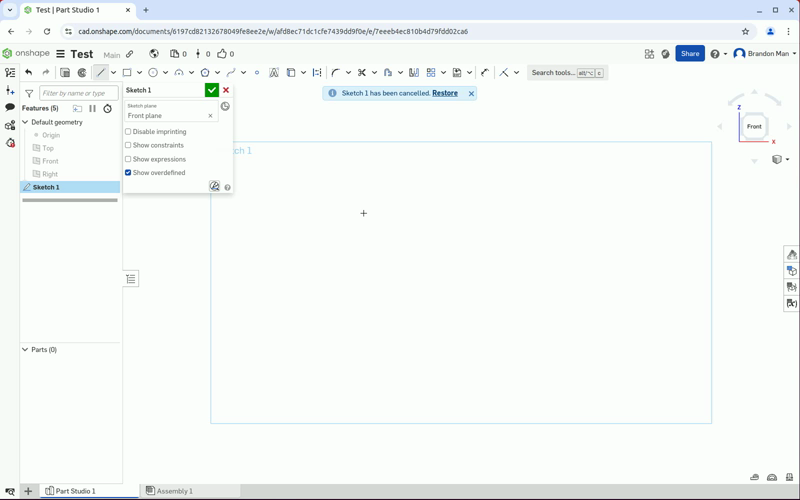
click(363, 212)
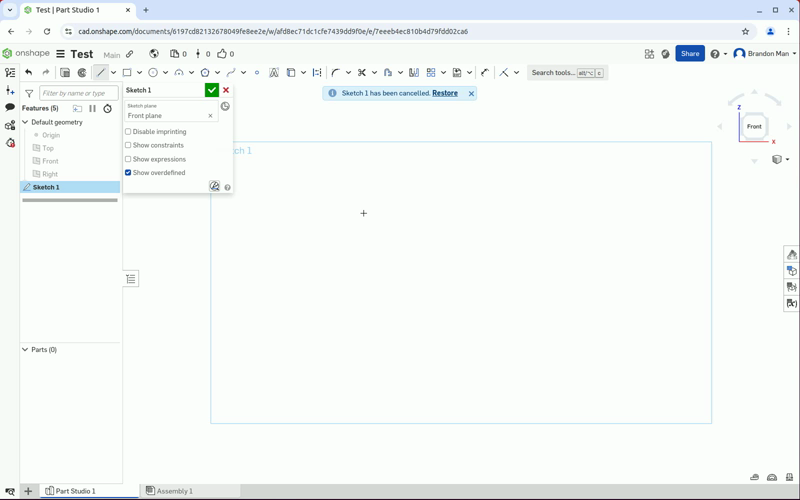
key_up(shift)
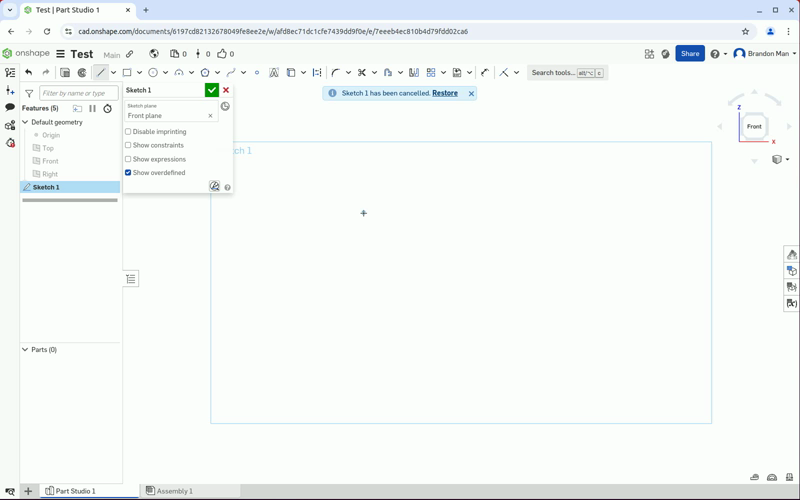
key_down(shift)
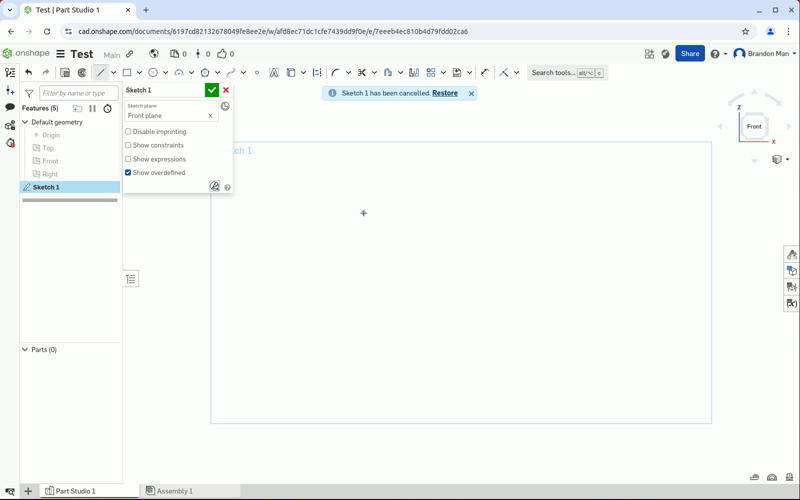
mouse_move(393, 212)
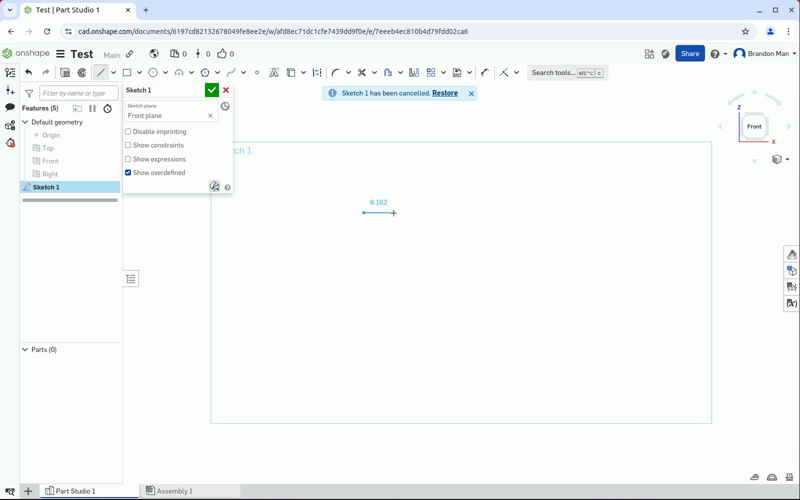
mouse_move(421, 212)
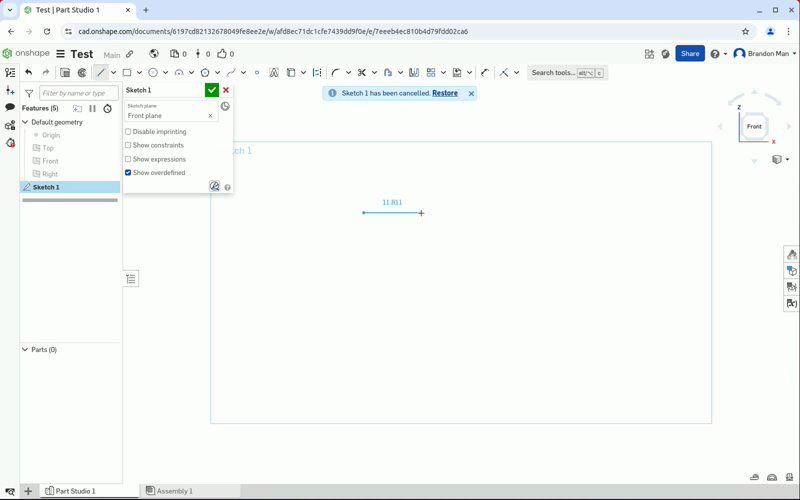
click(421, 212)
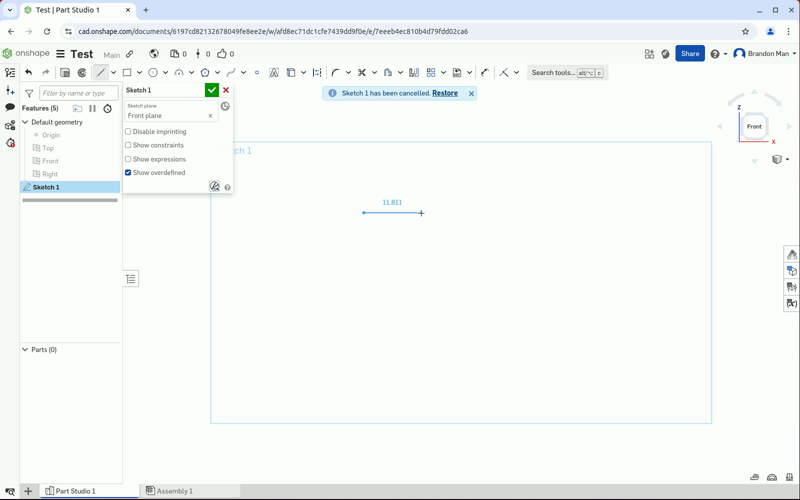
key_up(shift)
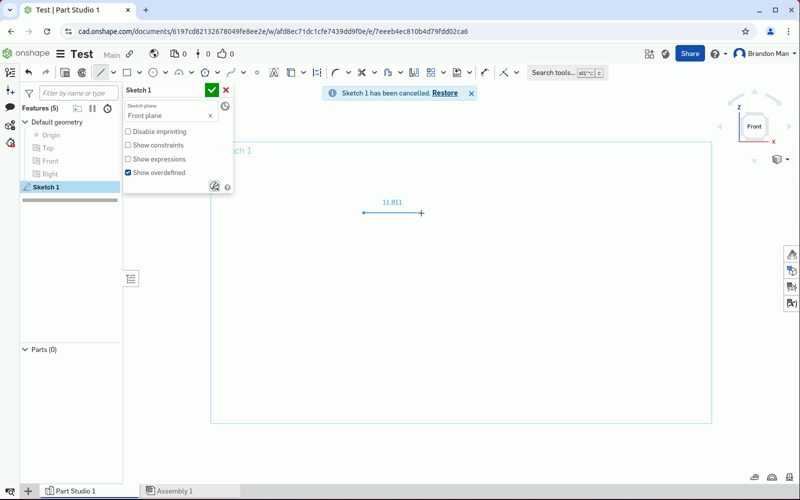
key_down(shift)
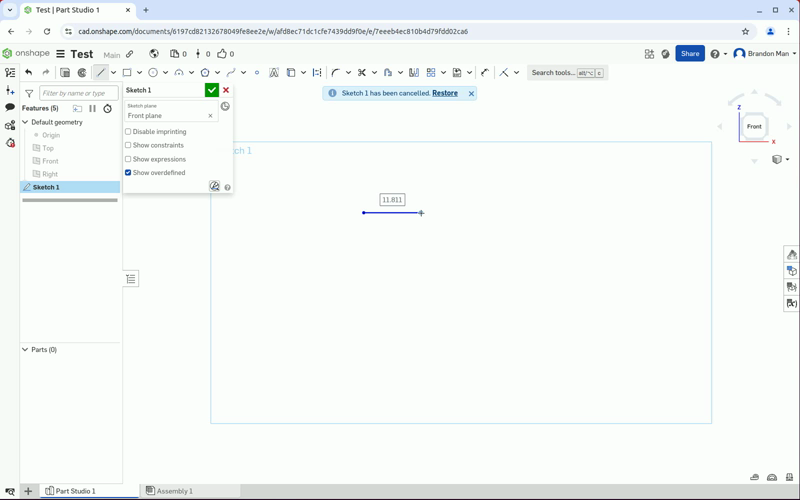
mouse_move(451, 212)
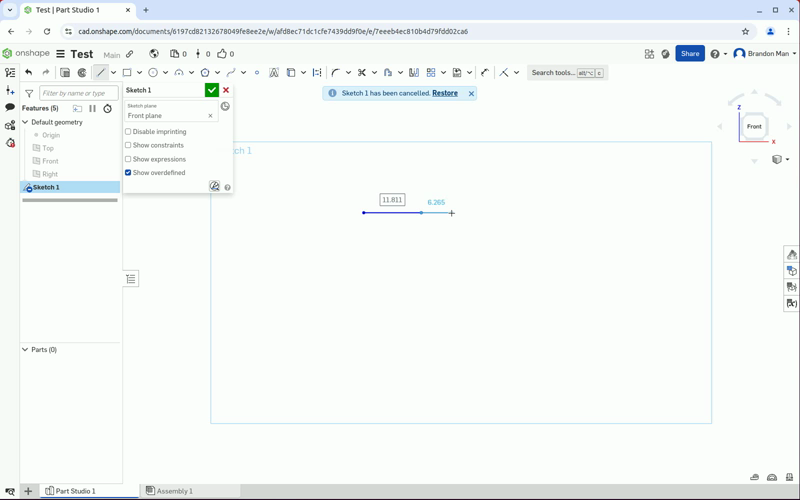
mouse_move(421, 183)
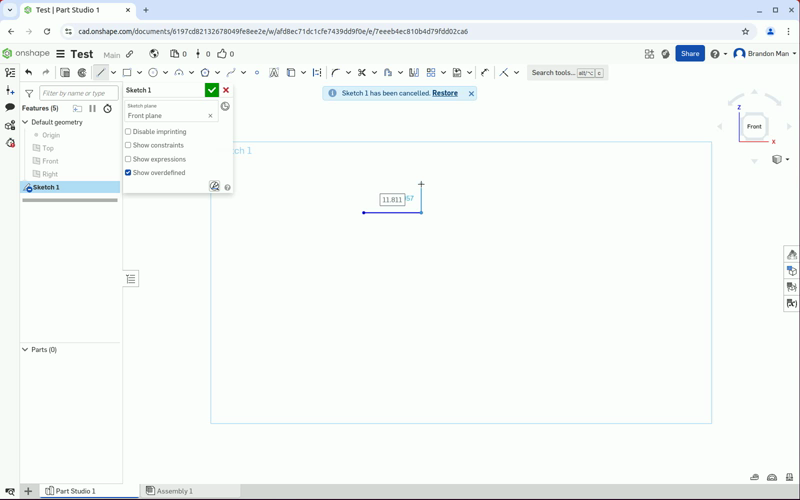
click(421, 183)
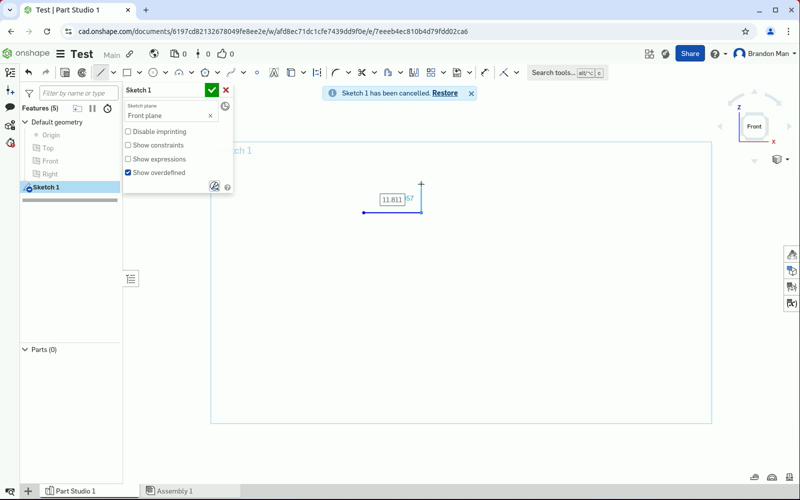
key_up(shift)
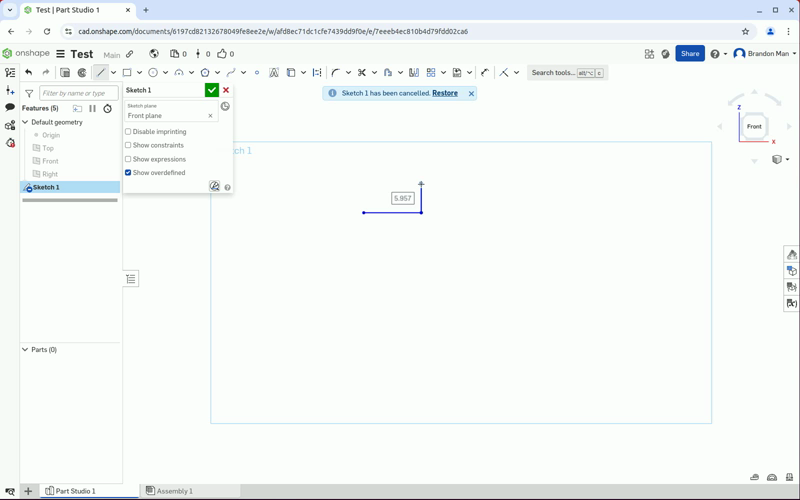
key(esc)
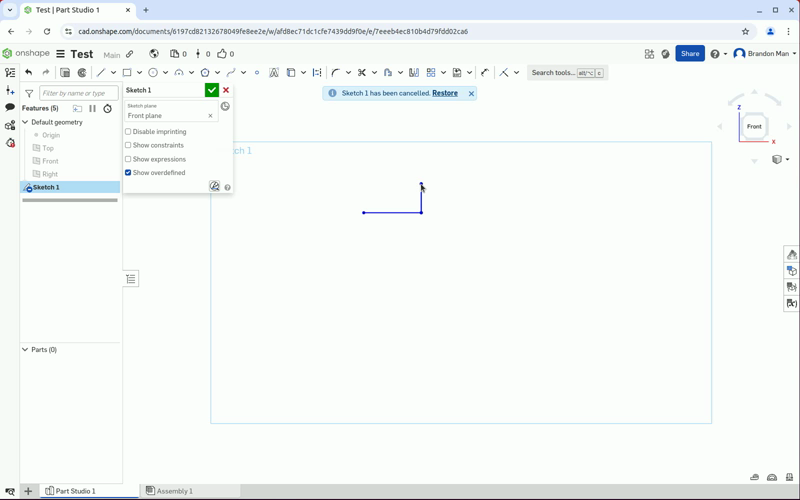
key(a)
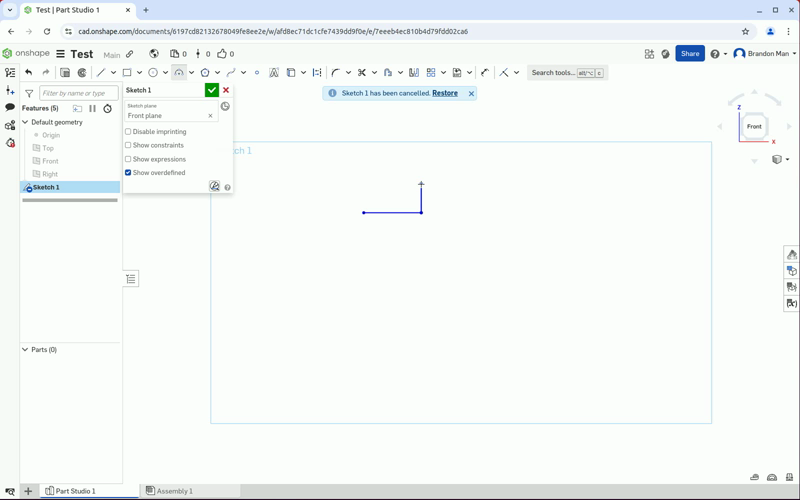
mouse_move(421, 183)
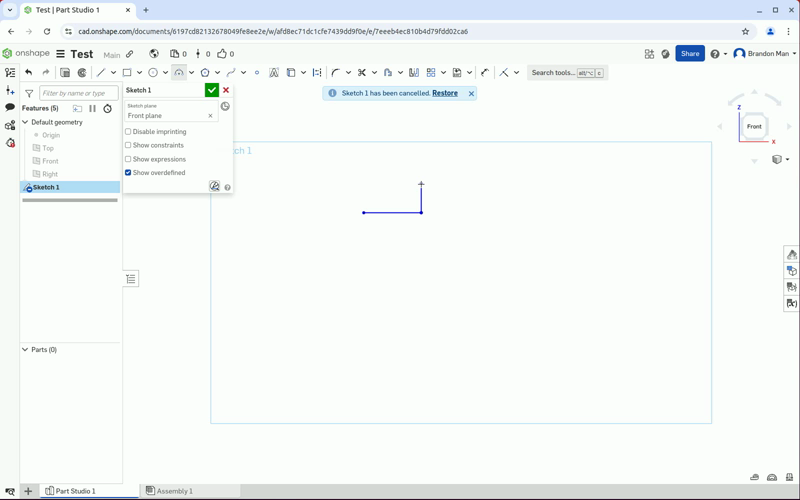
click(421, 183)
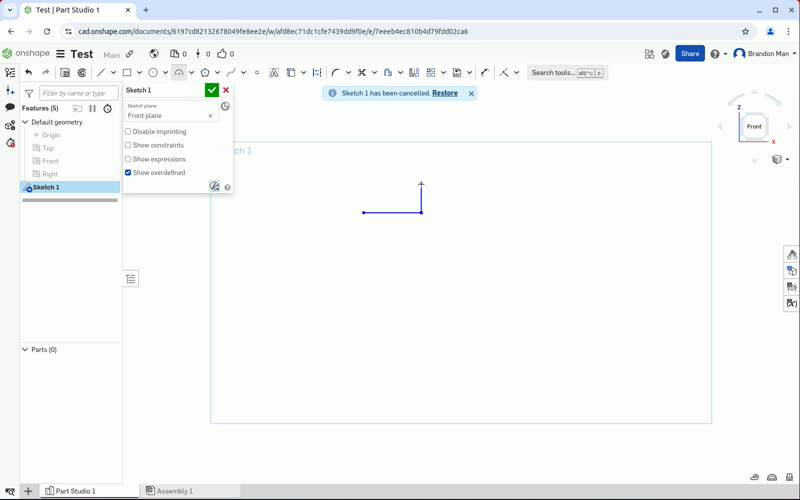
key_down(shift)
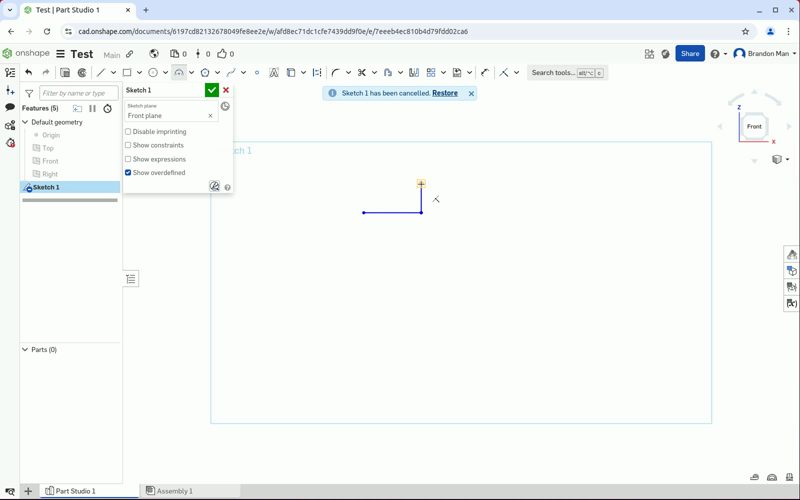
mouse_move(399, 180)
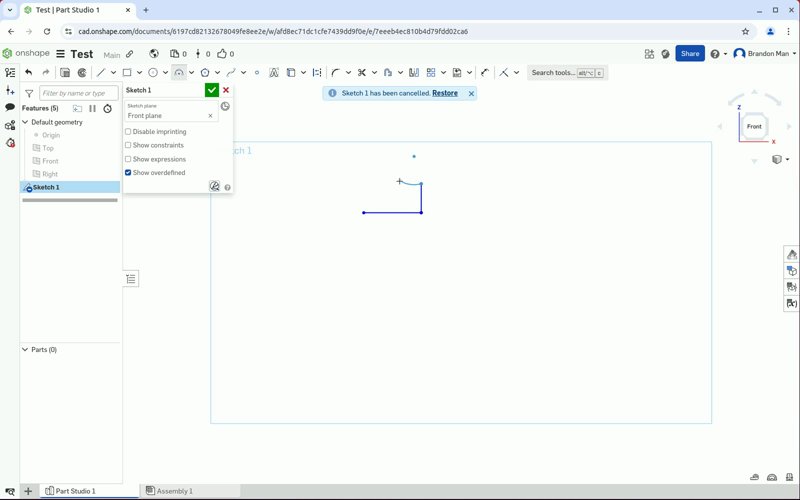
click(399, 180)
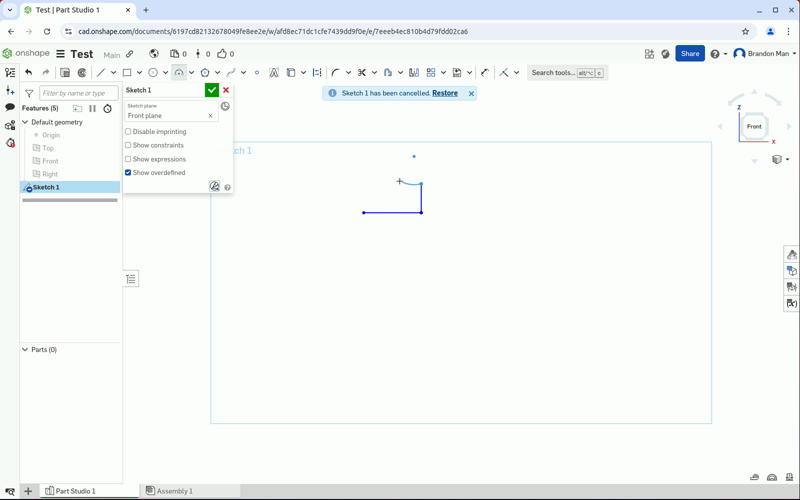
mouse_move(409, 191)
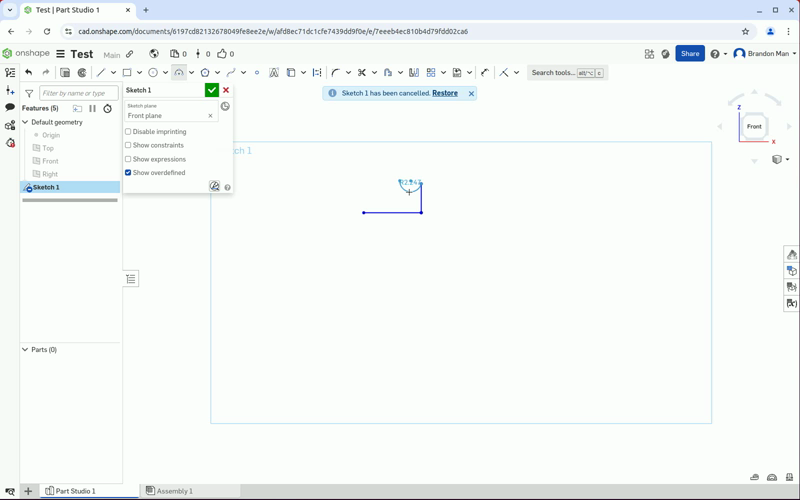
click(409, 191)
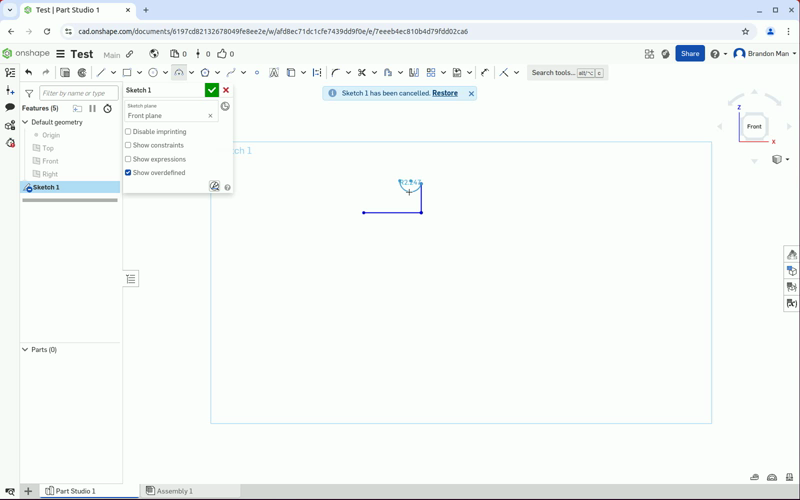
key_up(shift)
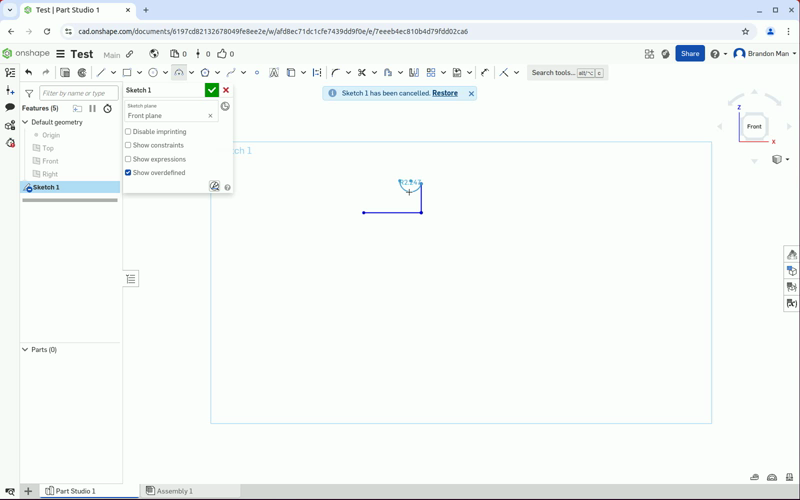
key(esc)
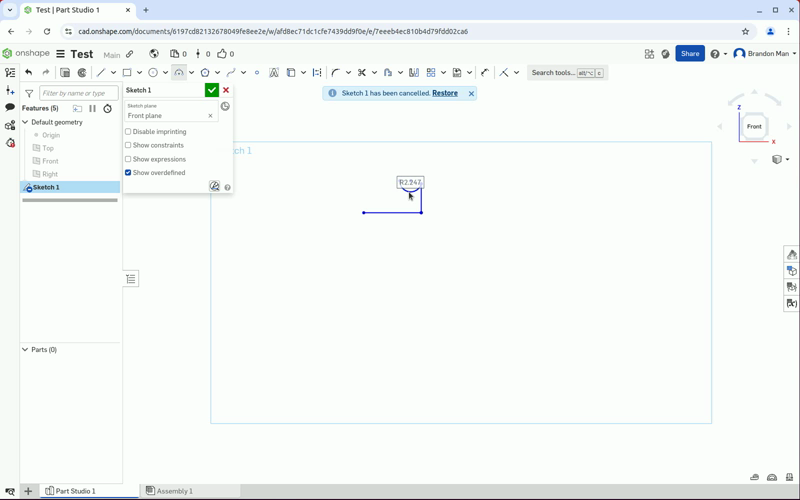
key(l)
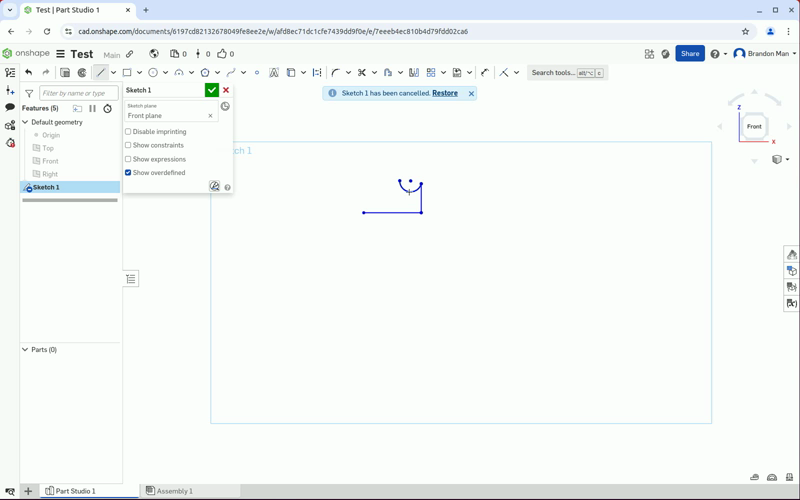
mouse_move(399, 180)
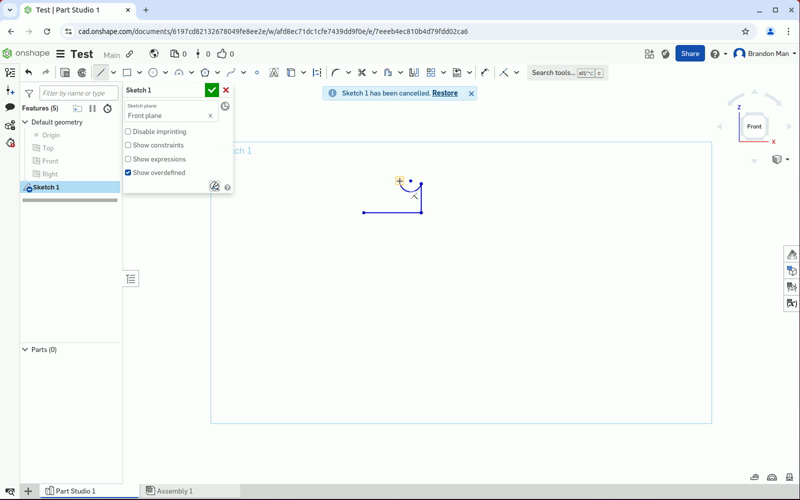
click(399, 180)
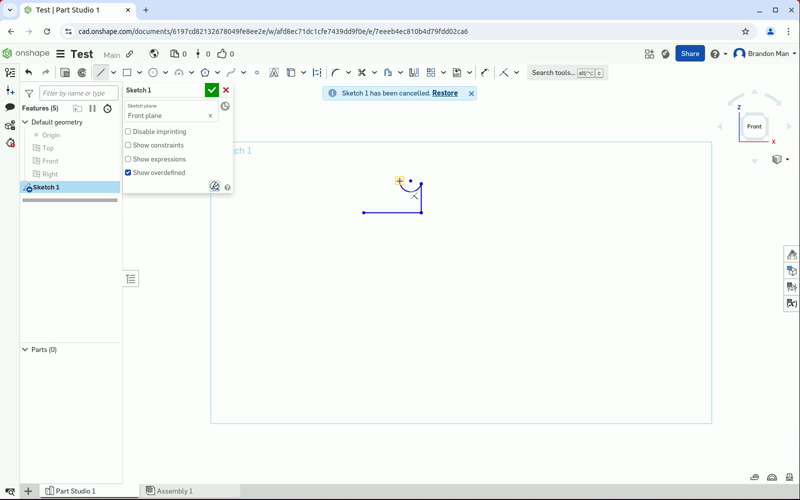
key_down(shift)
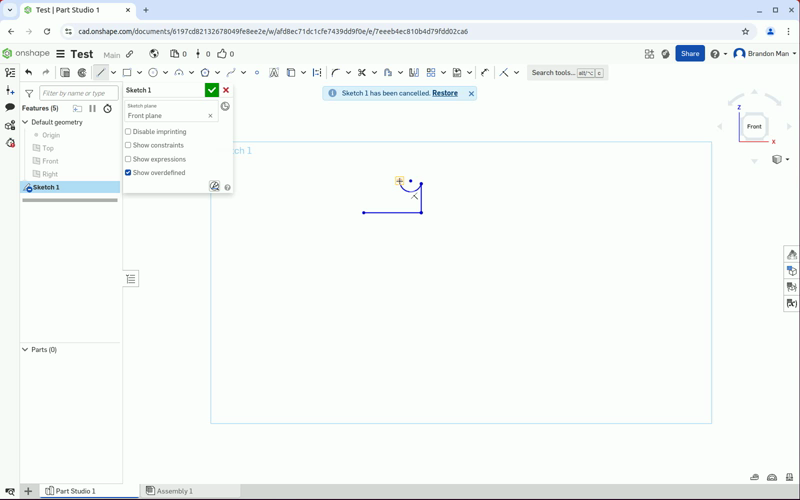
mouse_move(429, 180)
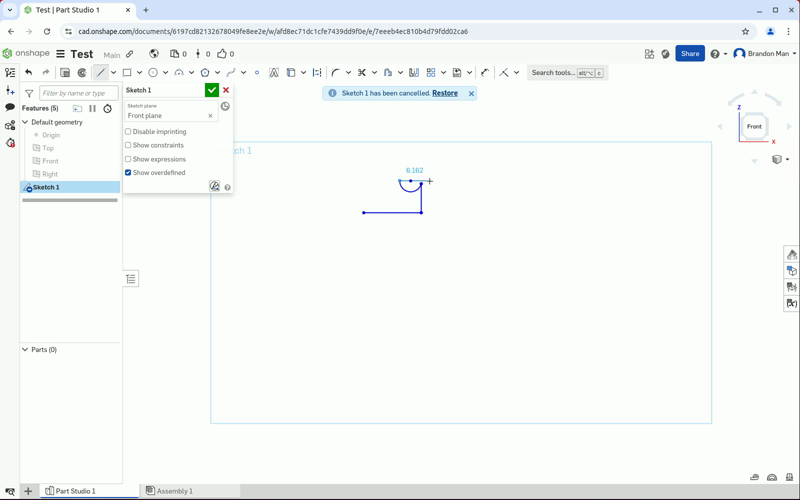
mouse_move(363, 180)
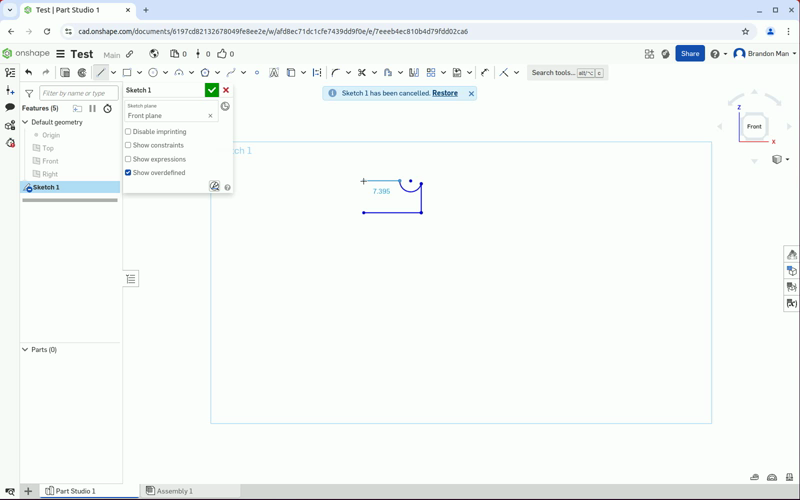
click(363, 180)
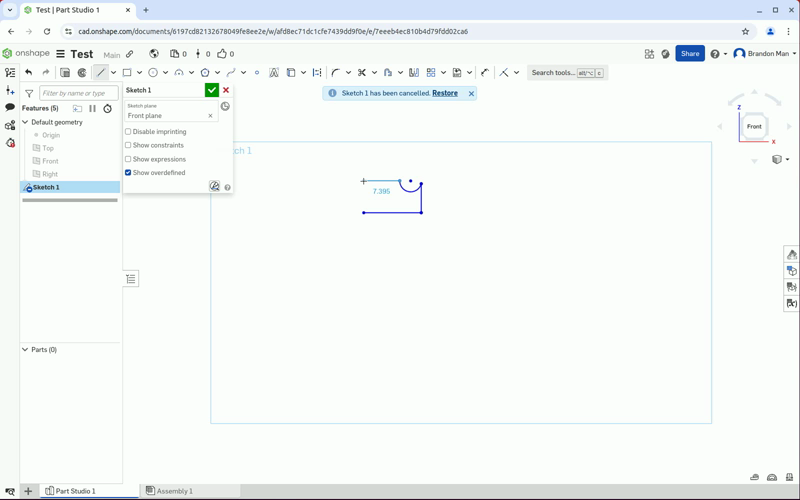
key_up(shift)
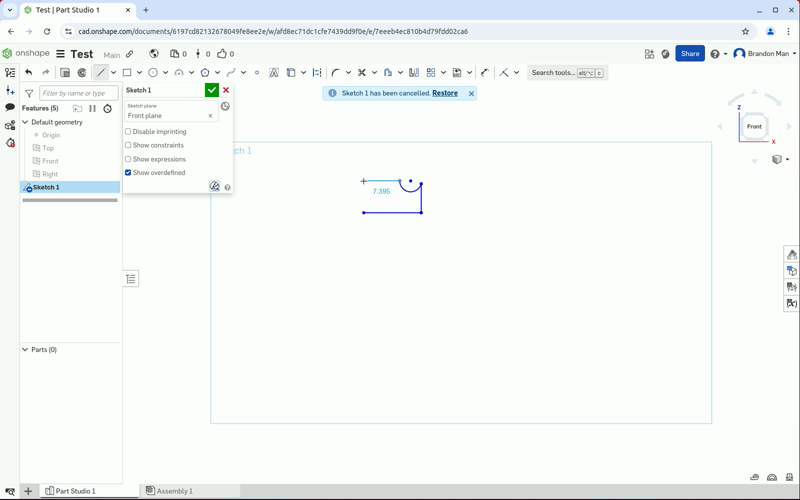
mouse_move(393, 180)
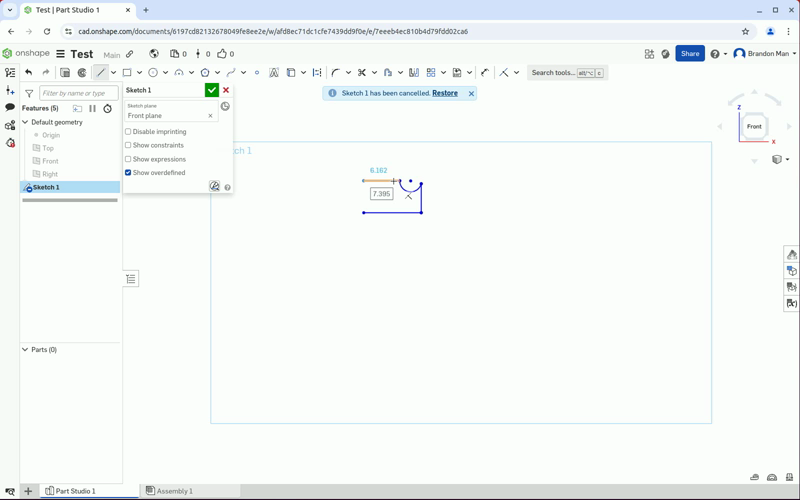
key_down(shift)
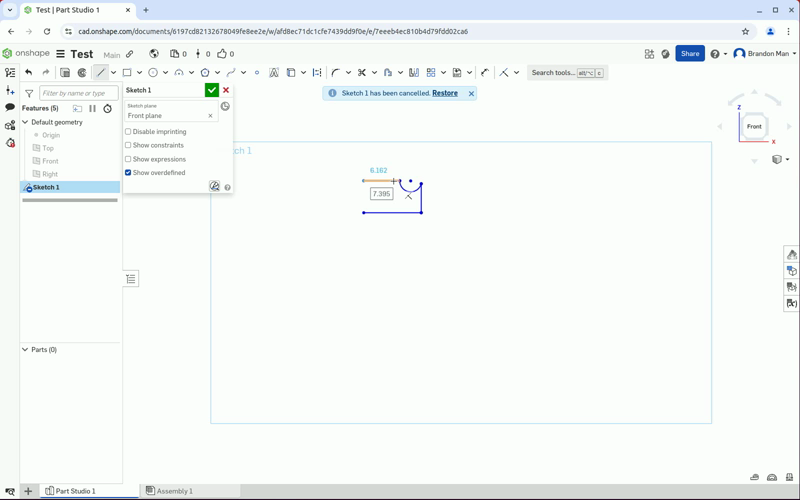
mouse_move(363, 212)
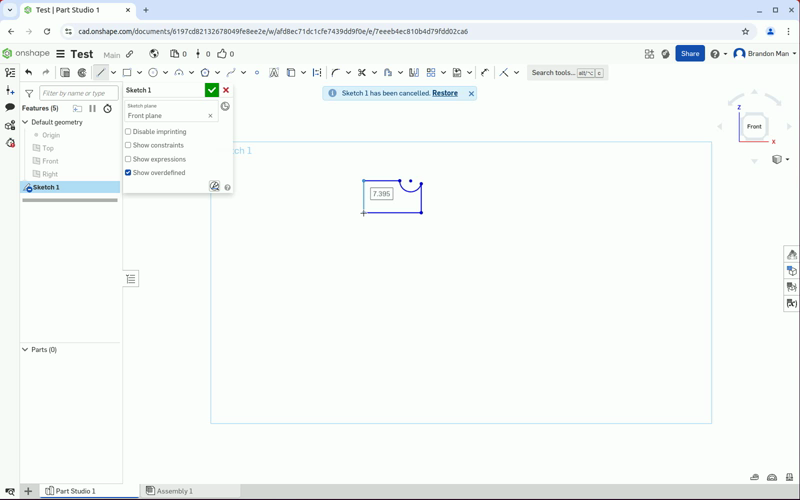
key_up(shift)
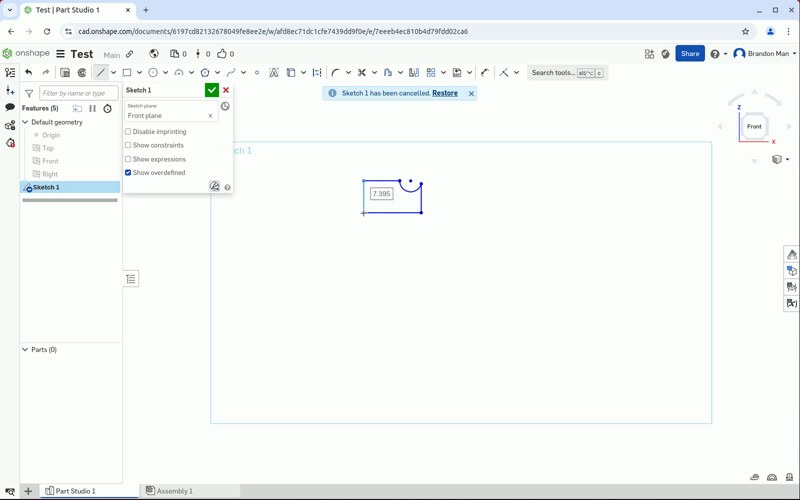
click(363, 212)
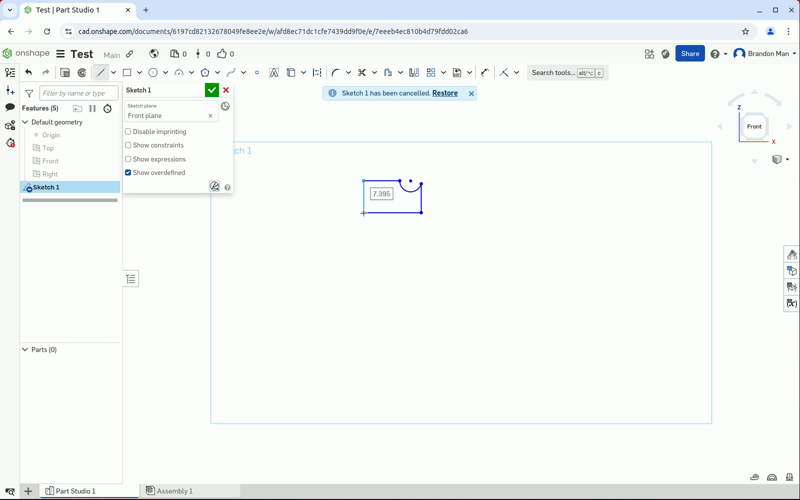
key(esc)
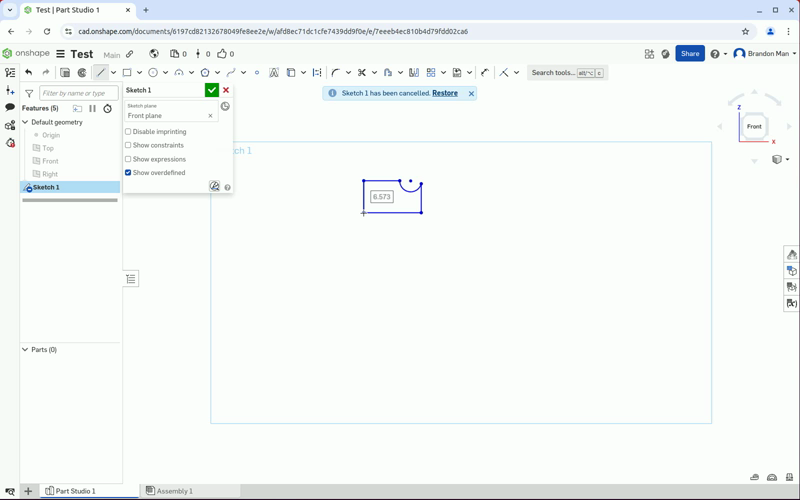
mouse_move(382, 201)
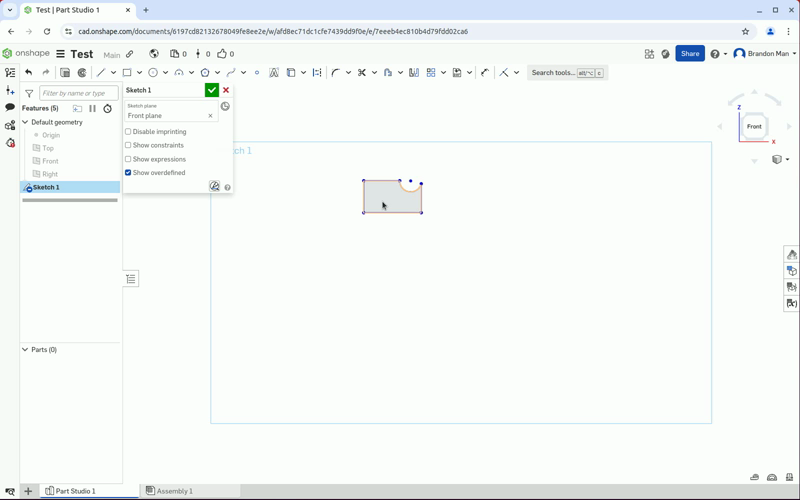
scroll(6)
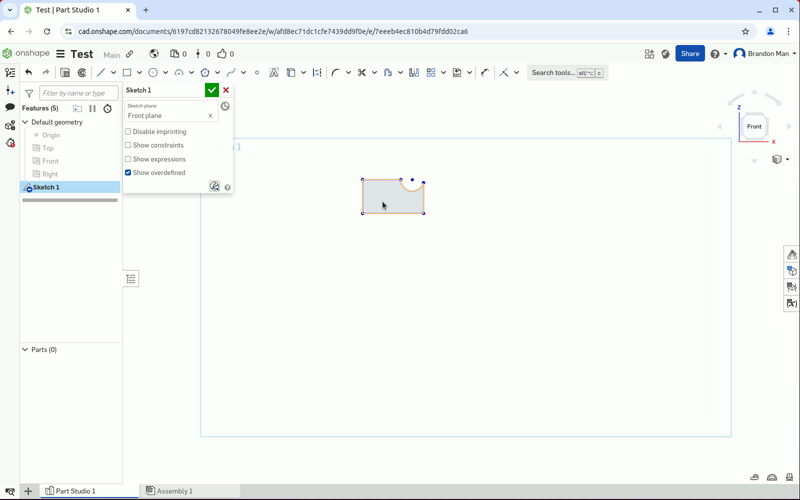
scroll(6)
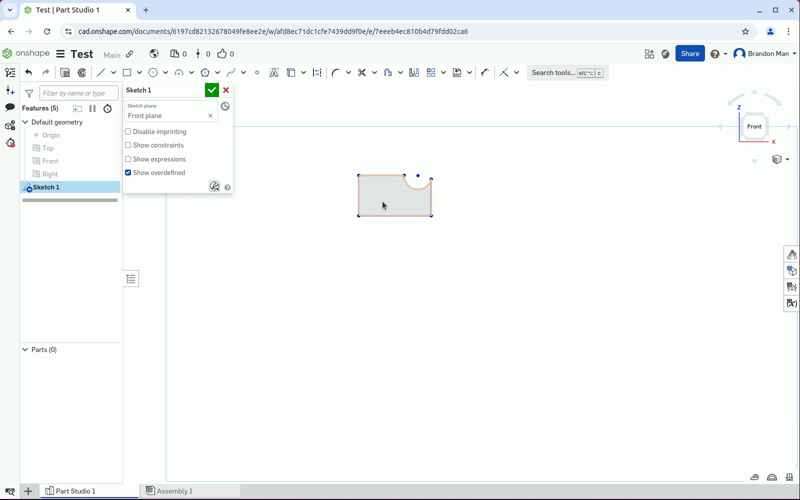
scroll(6)
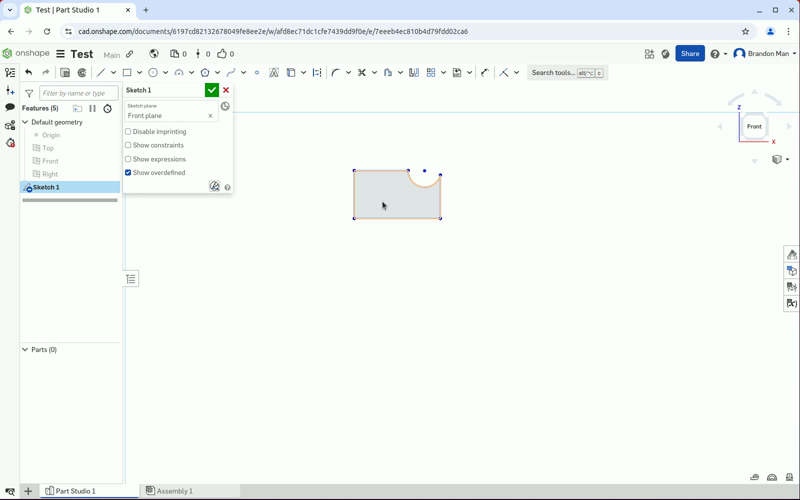
scroll(6)
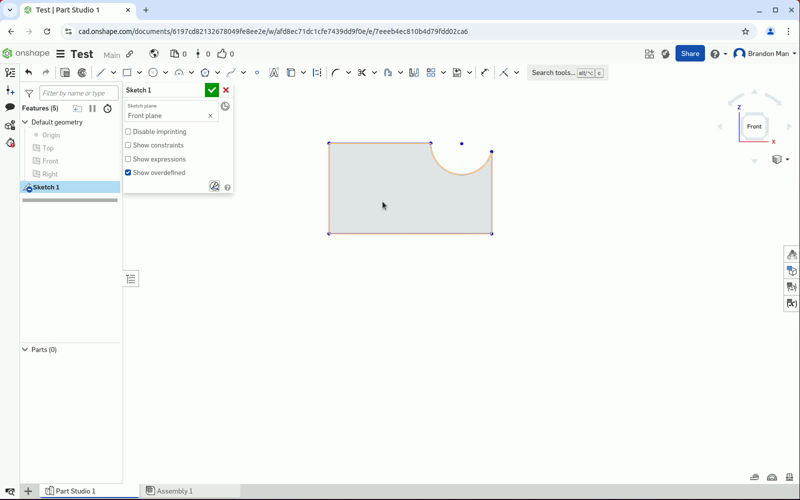
scroll(6)
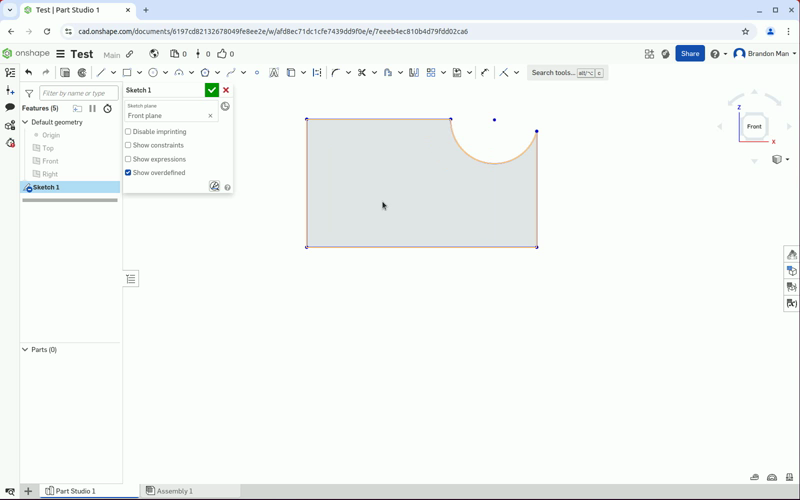
scroll(6)
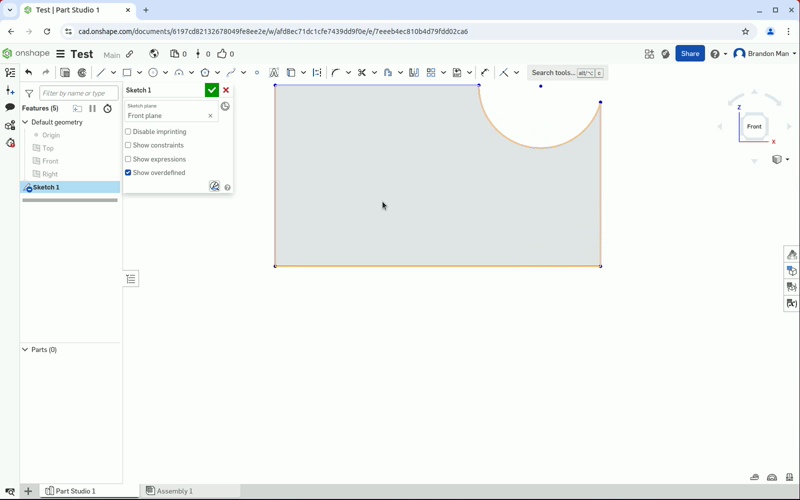
scroll(6)
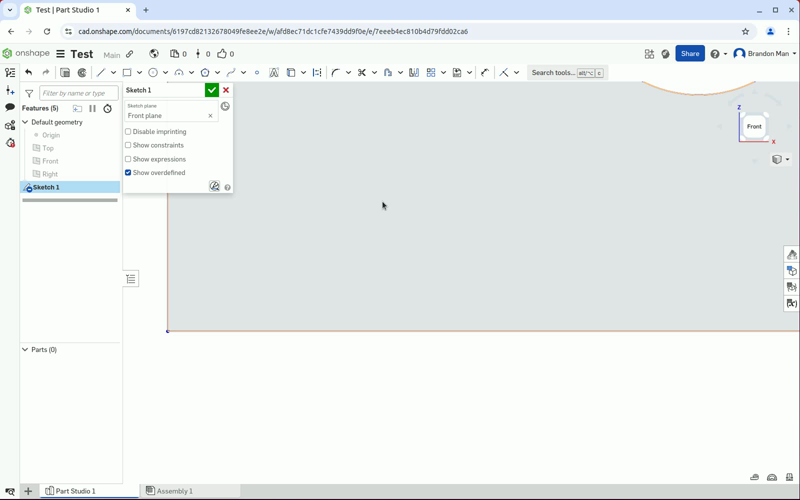
click(382, 201)
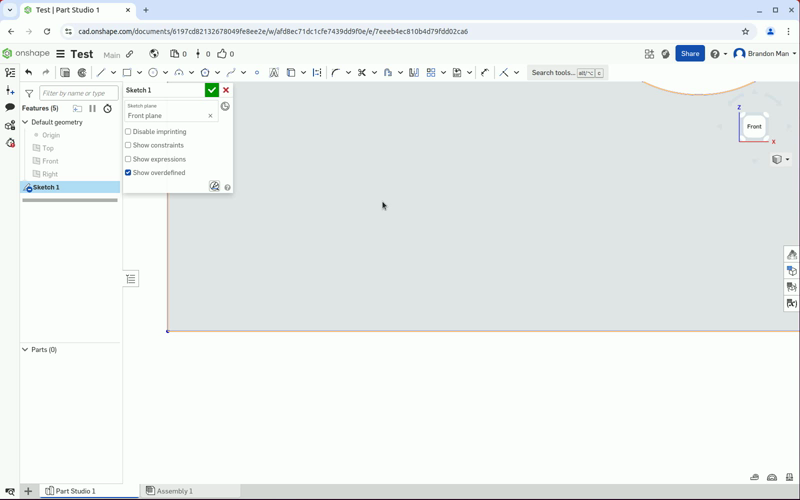
scroll(-6)
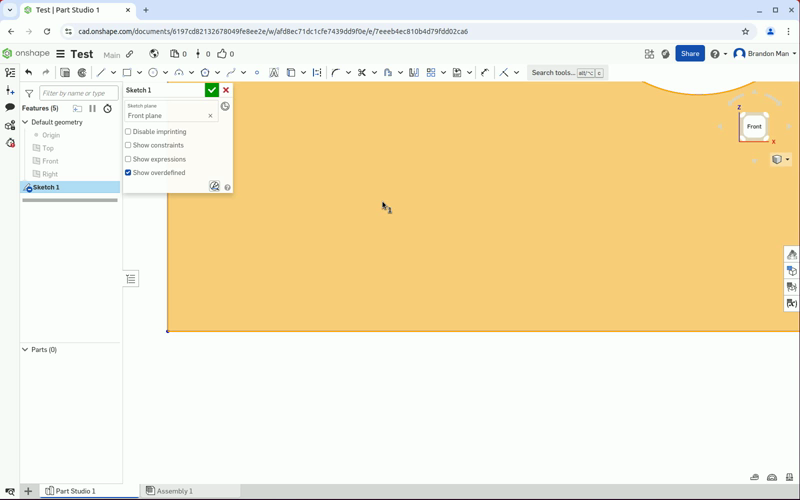
scroll(-6)
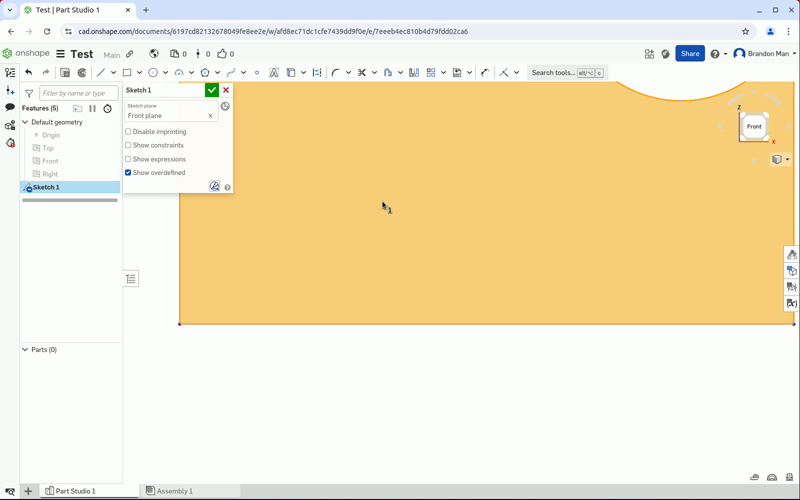
scroll(-6)
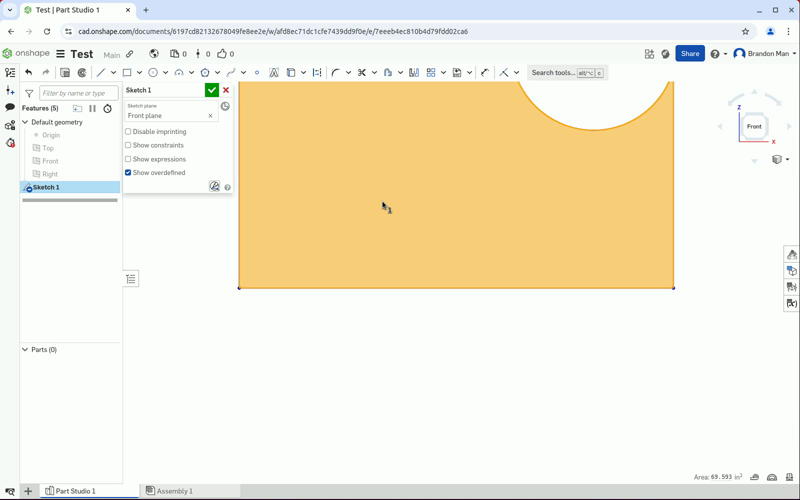
scroll(-6)
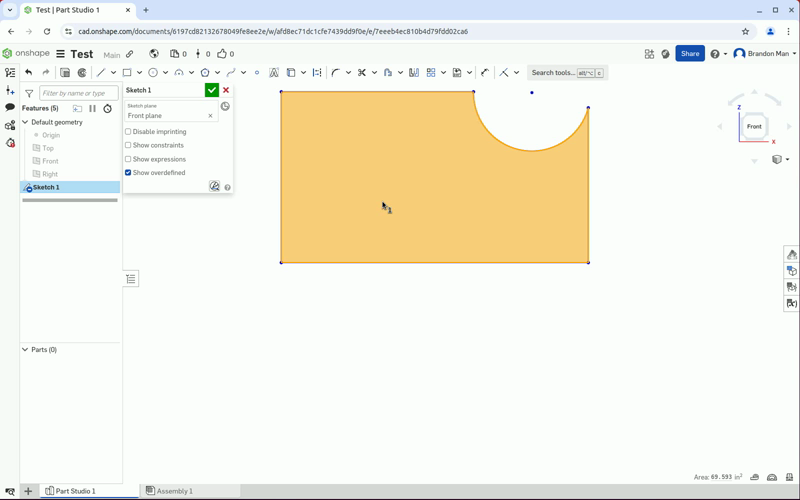
scroll(-6)
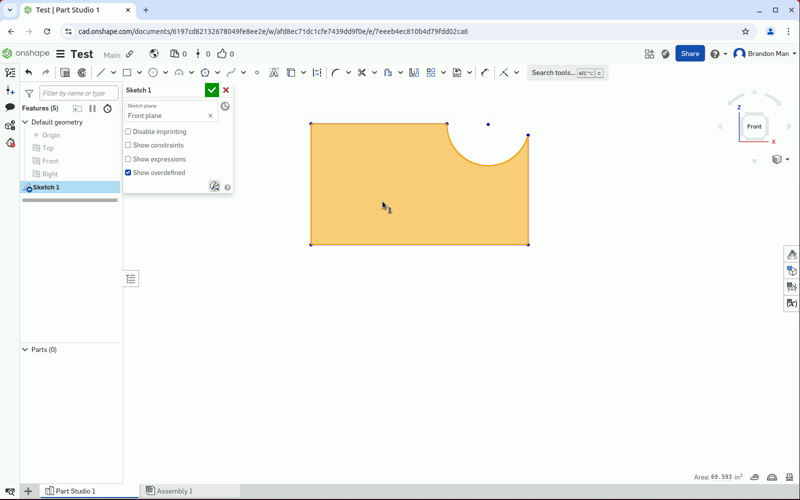
scroll(-6)
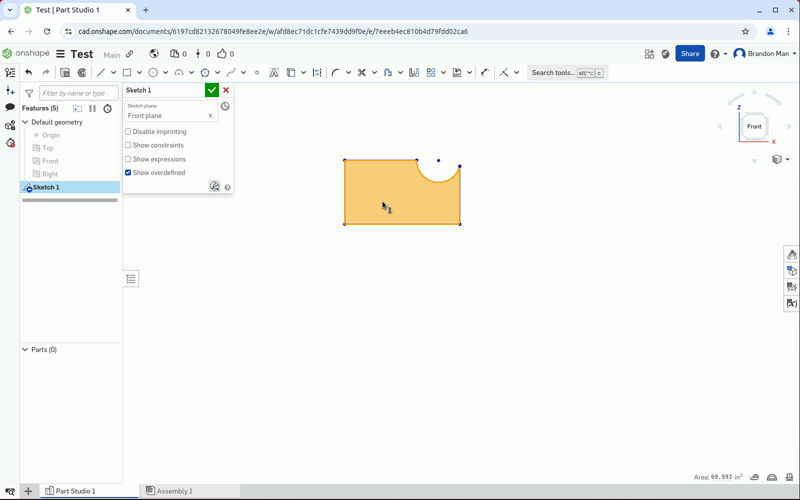
scroll(-6)
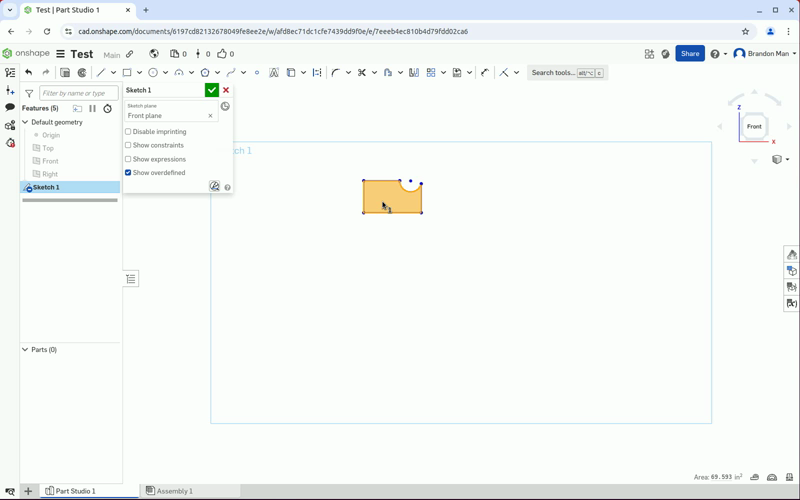
mouse_move(73, 352)
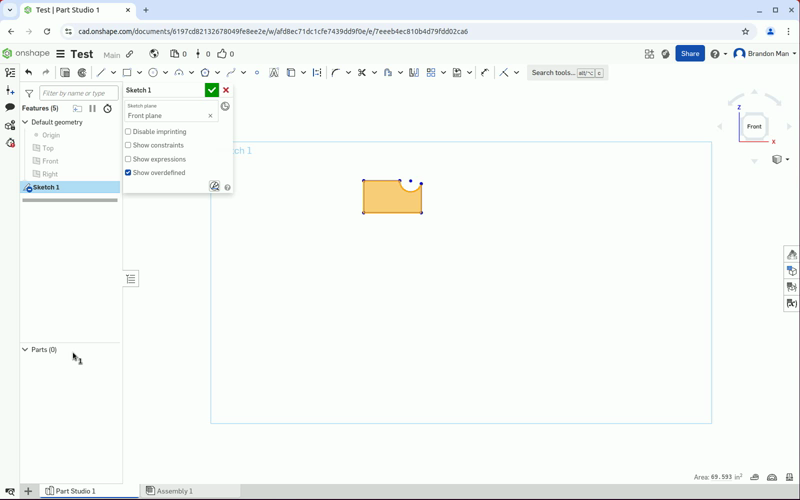
key(shift+y)
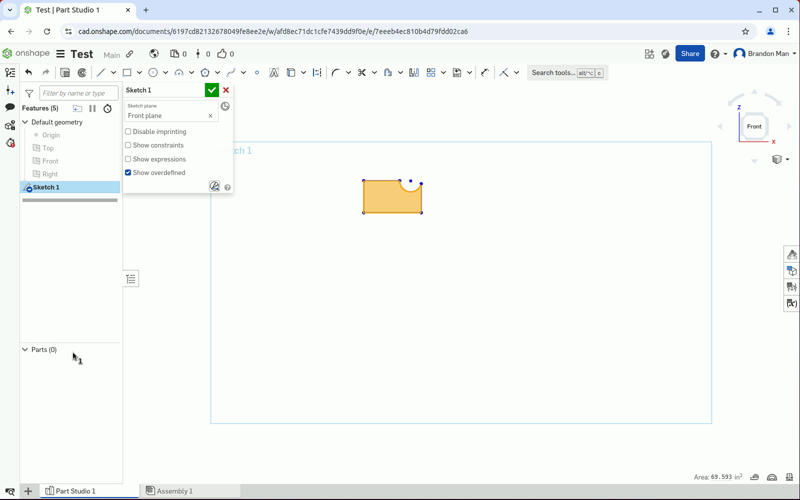
key(shift+e)
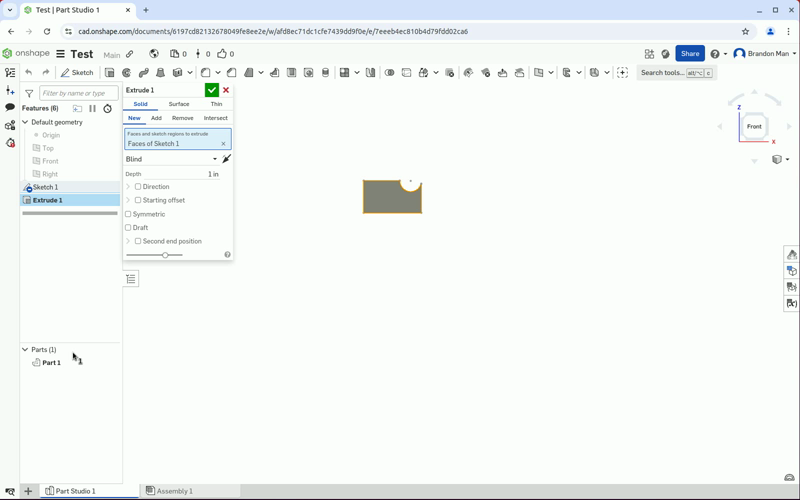
mouse_move(143, 106)
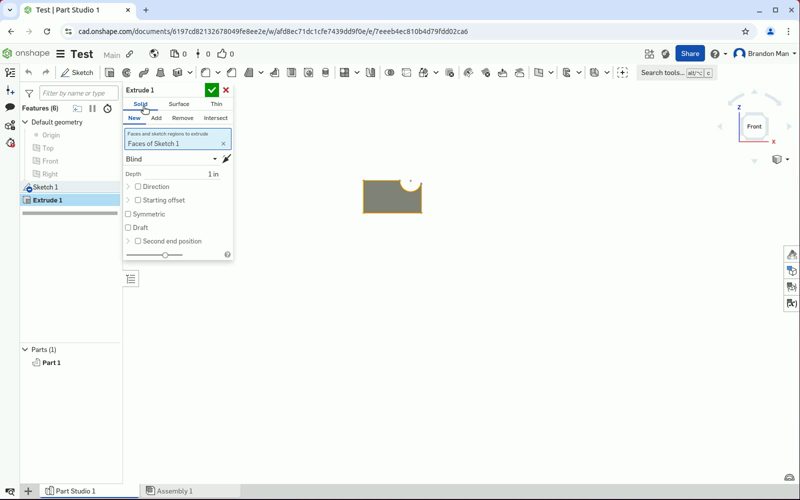
click(143, 106)
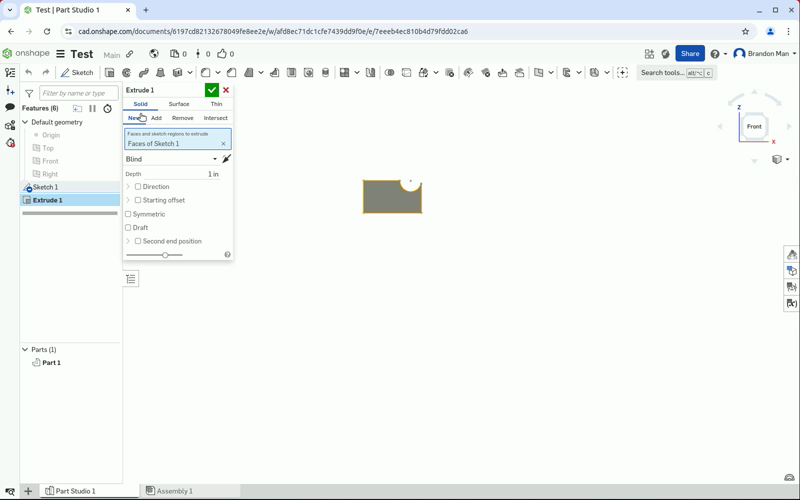
mouse_move(137, 120)
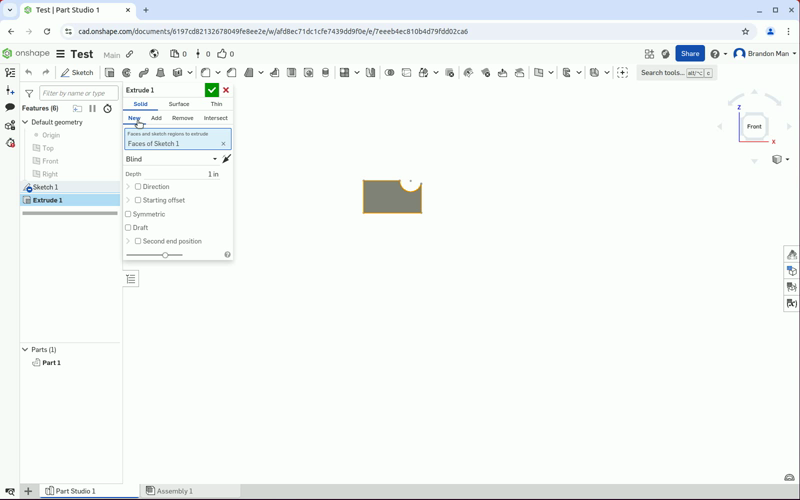
click(137, 120)
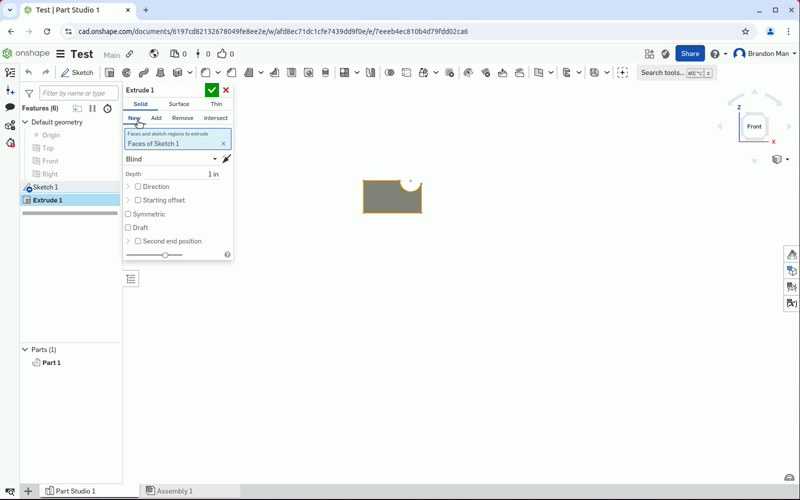
key(tab, 4)
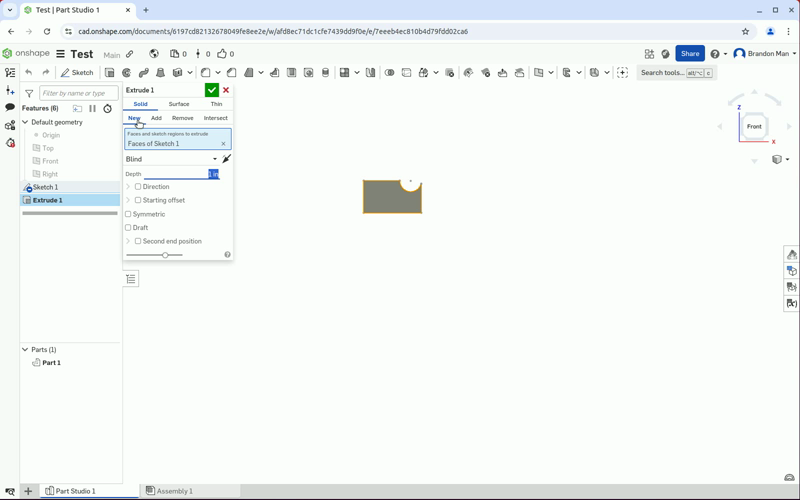
text(9.388)
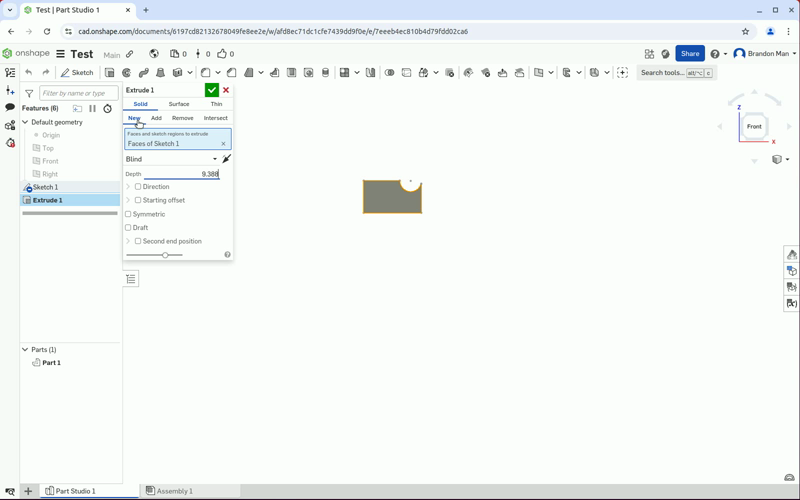
key(enter)
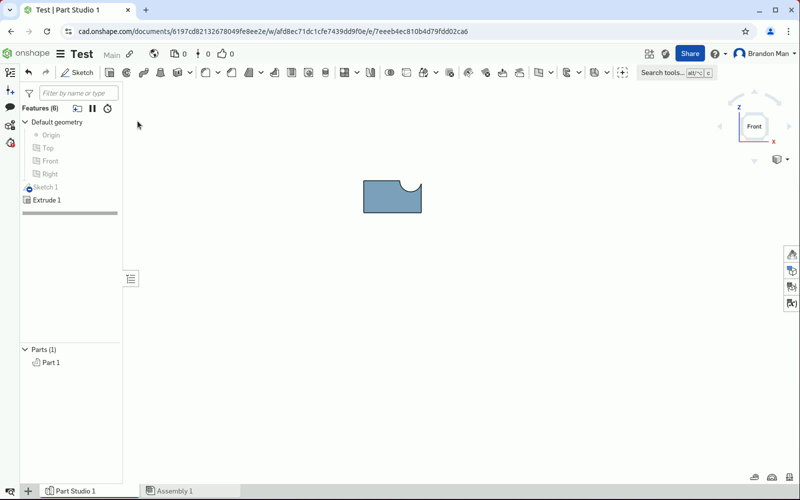
key(shift+h)
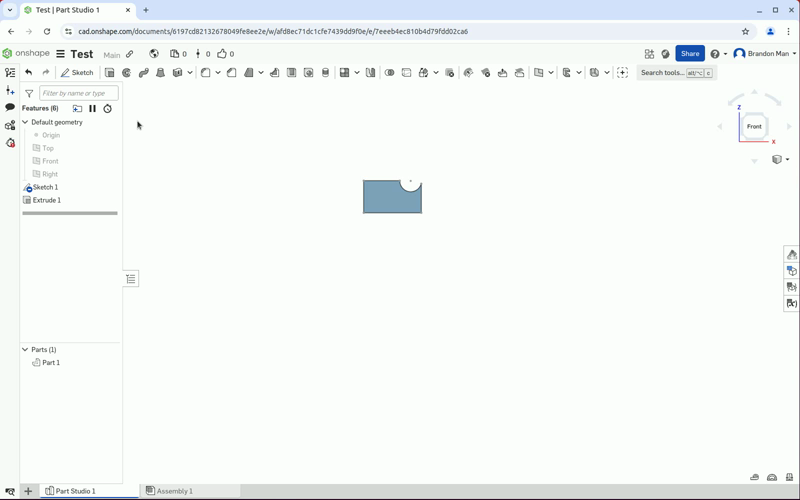
key(shift+h)
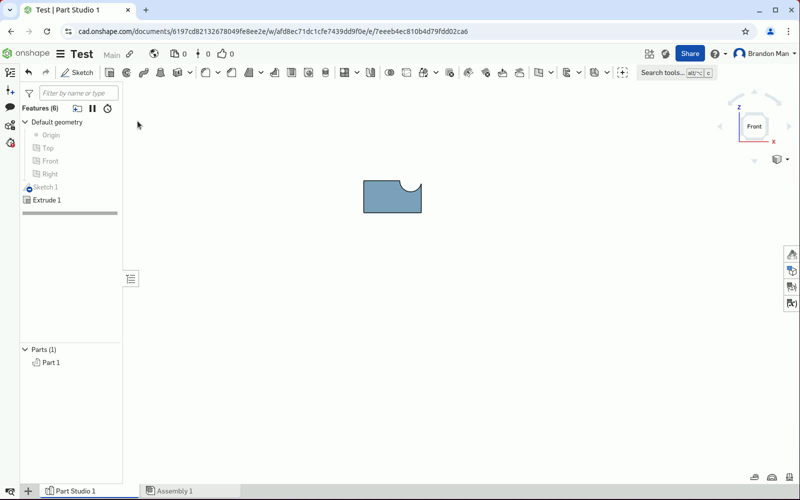
mouse_move(73, 189)
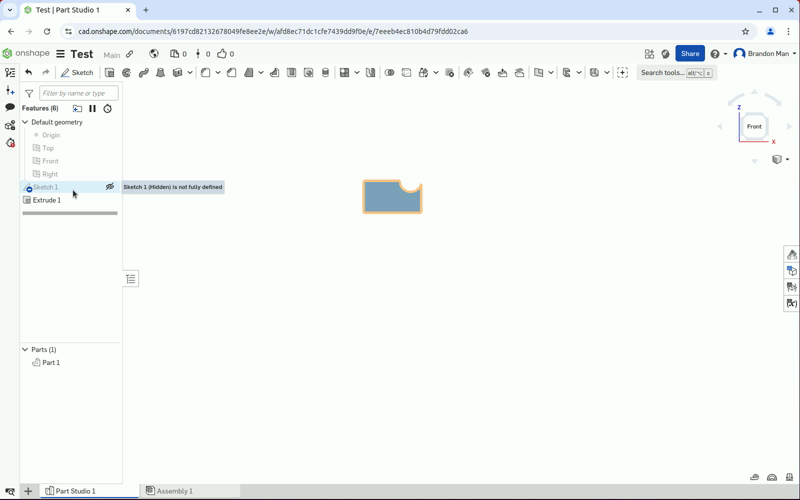
click(73, 189)
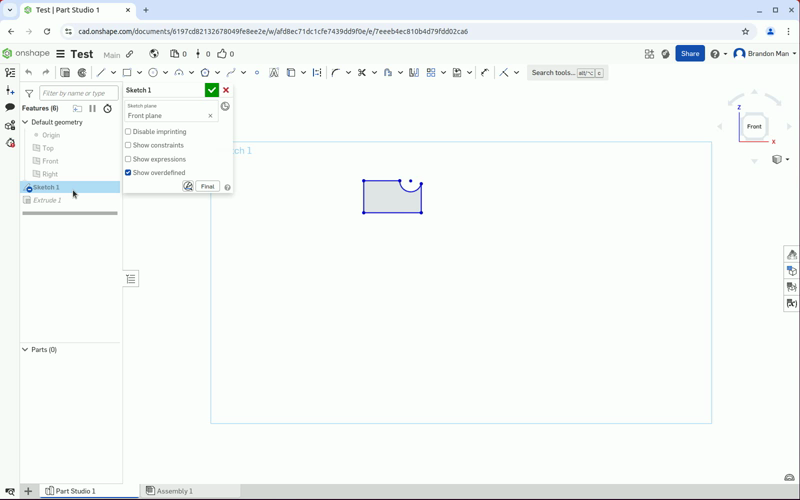
mouse_move(229, 92)
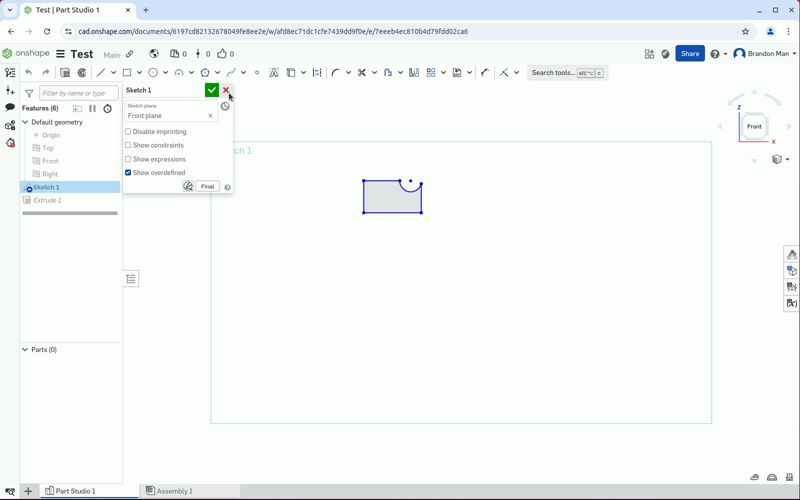
click(229, 92)
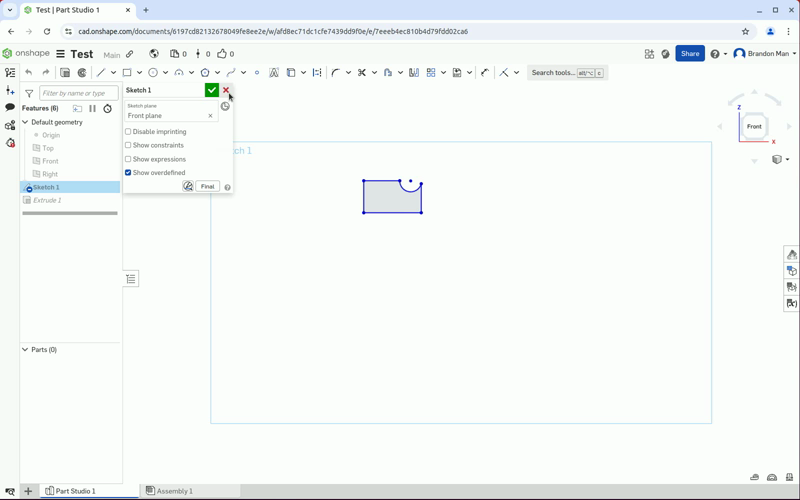
key(shift+s)
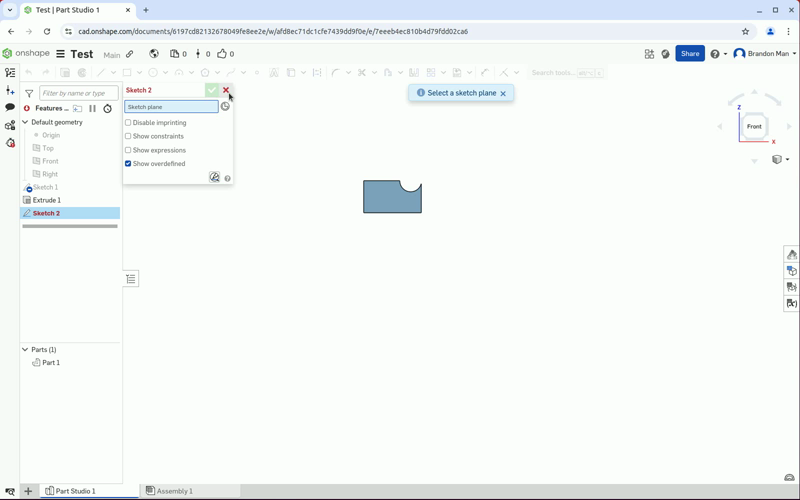
mouse_move(73, 163)
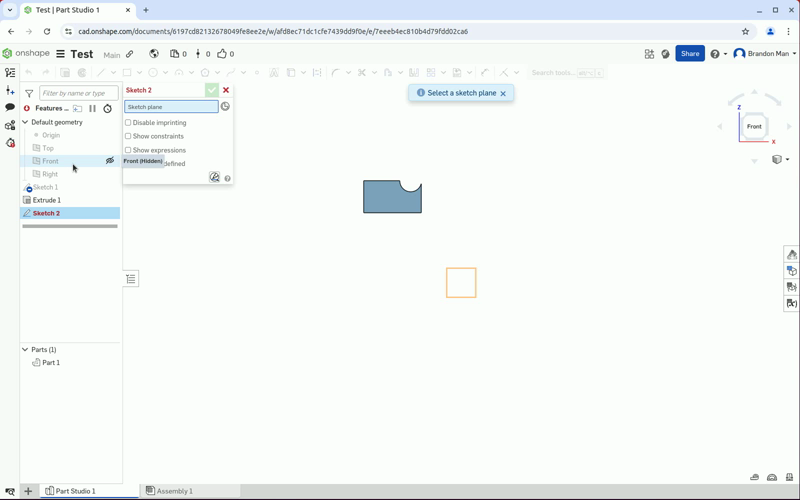
click(73, 163)
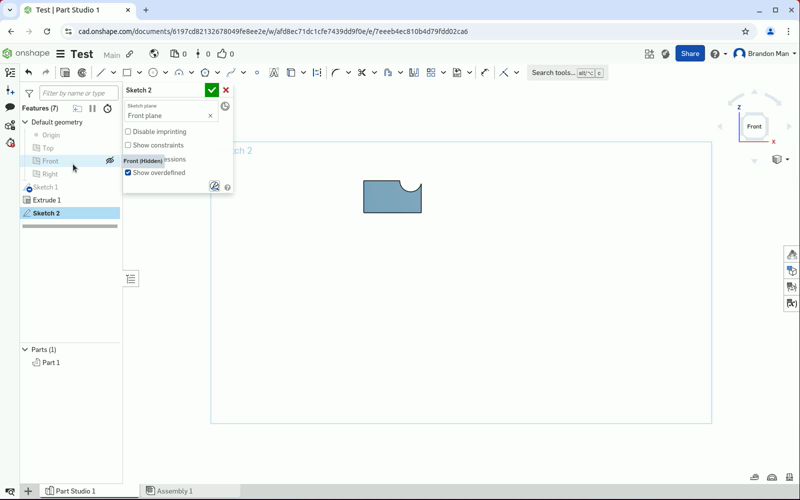
mouse_move(73, 352)
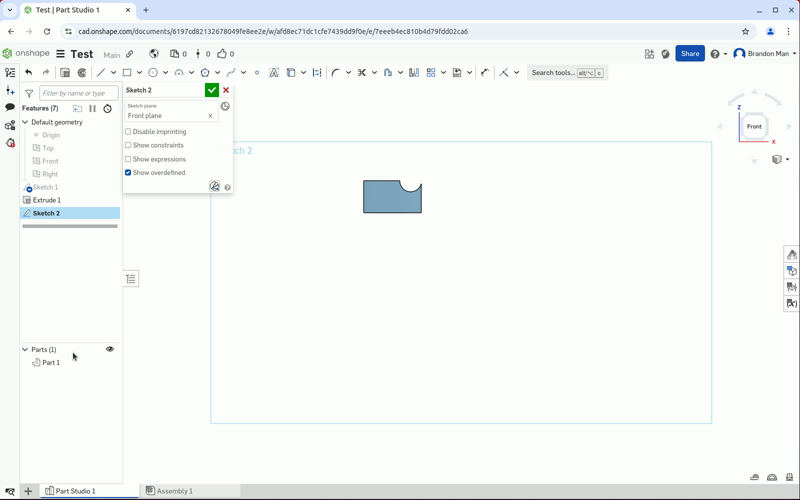
key(y)
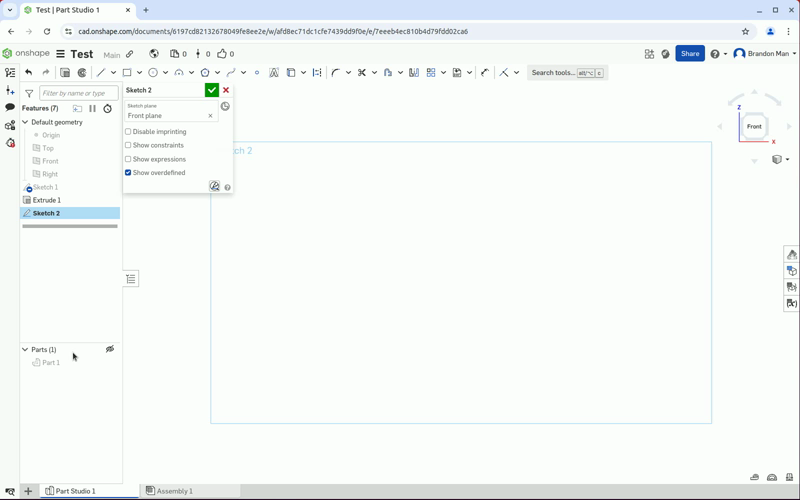
key(l)
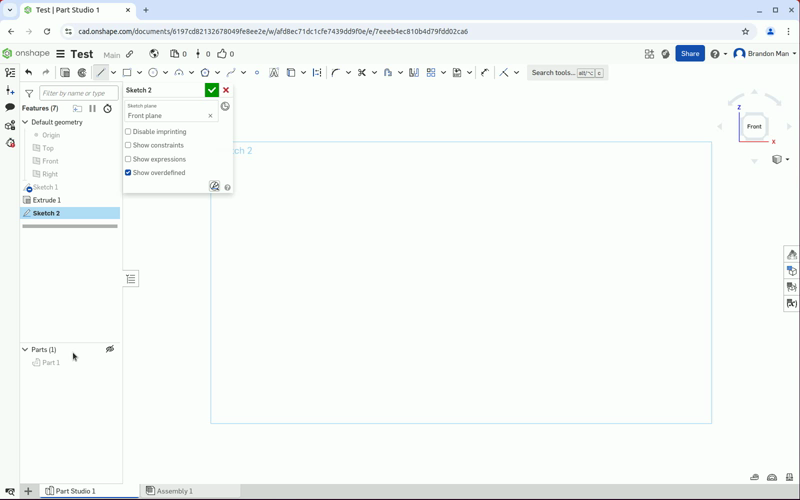
key_down(shift)
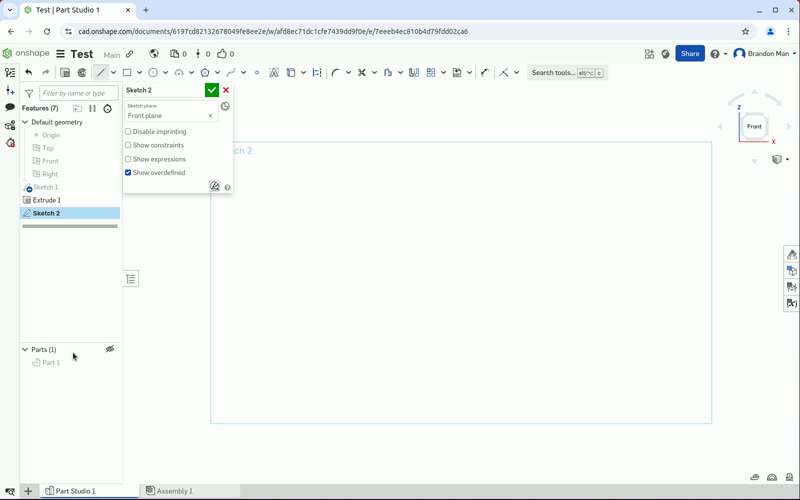
mouse_move(399, 180)
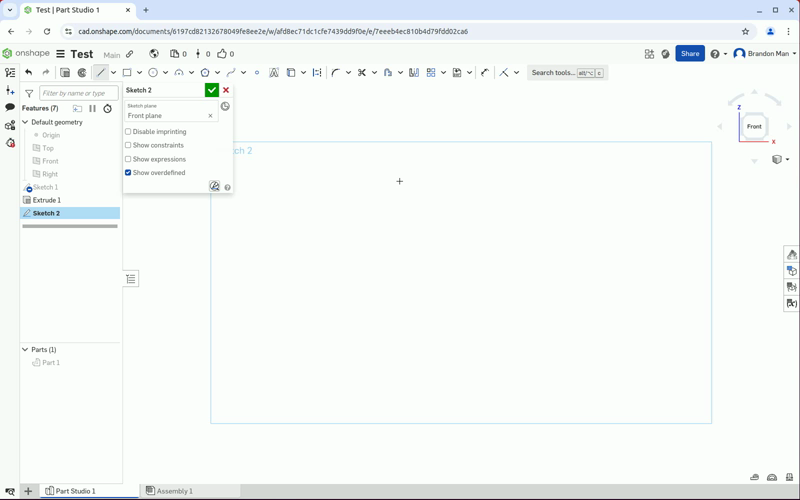
click(399, 180)
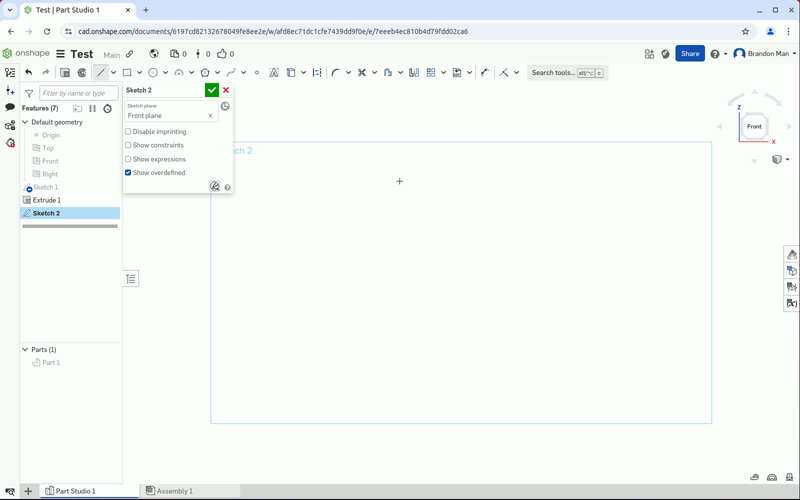
key_up(shift)
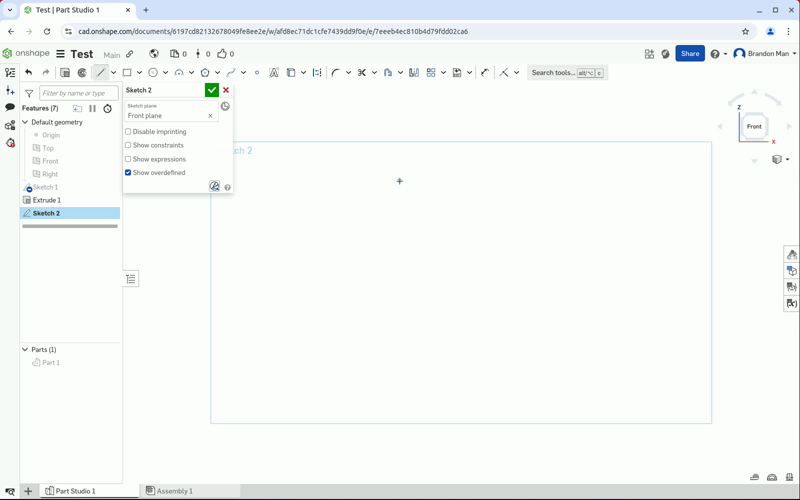
key_down(shift)
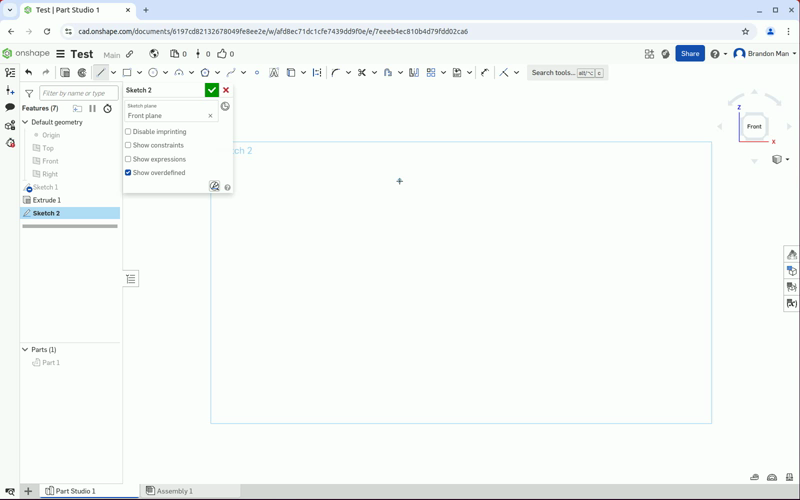
mouse_move(429, 180)
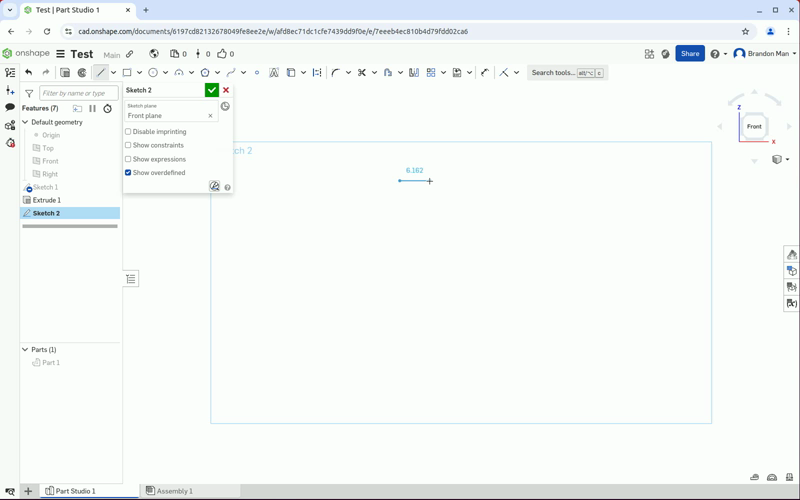
mouse_move(422, 180)
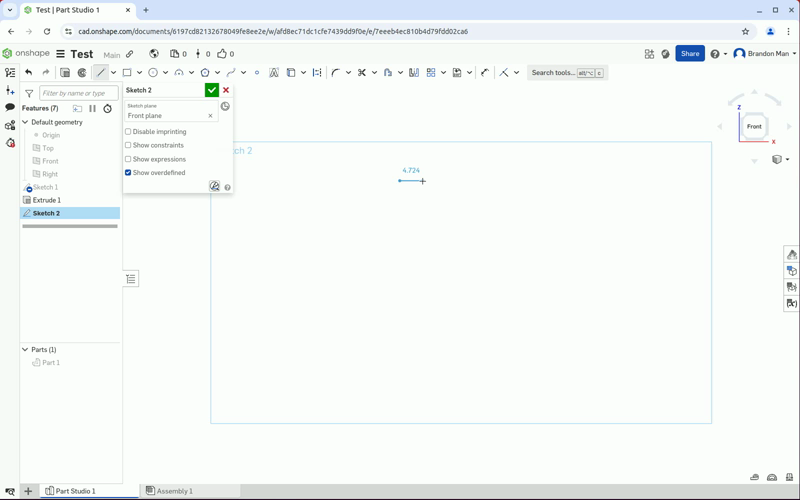
click(422, 180)
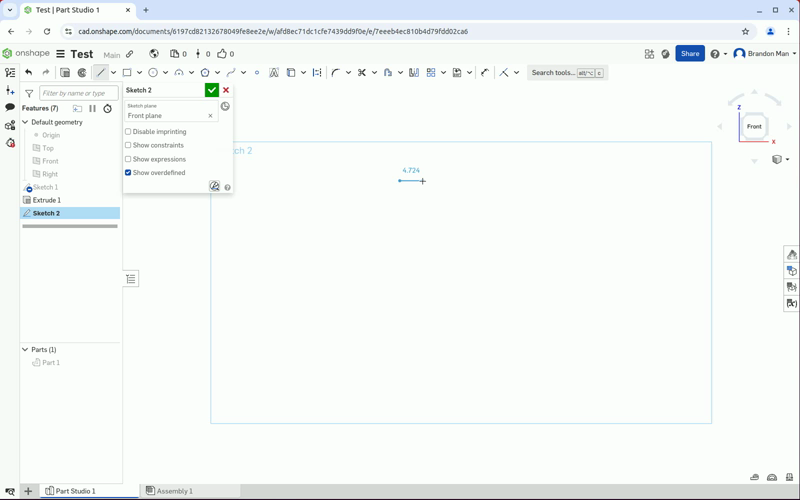
key_up(shift)
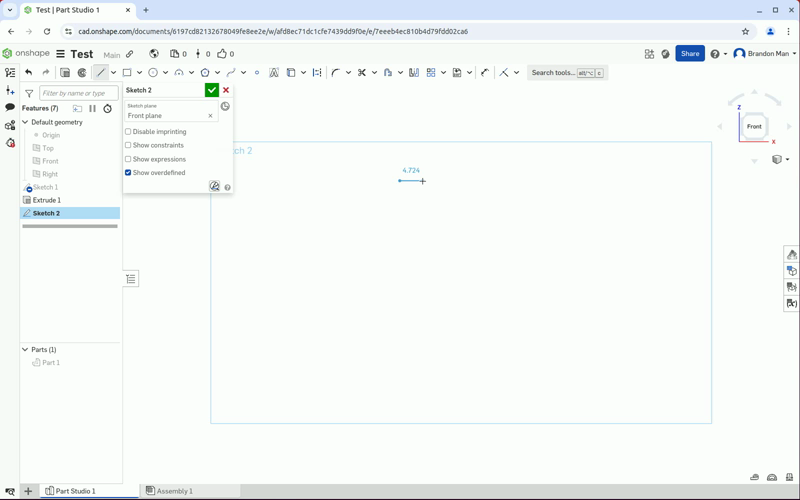
key_down(shift)
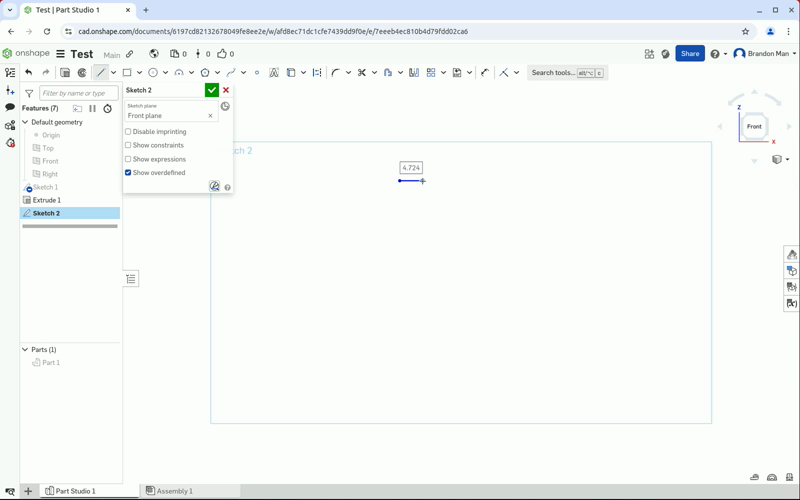
mouse_move(452, 180)
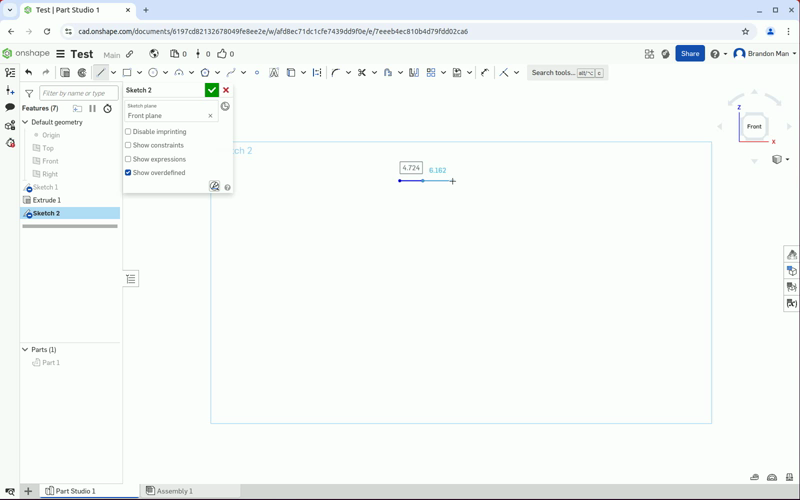
mouse_move(422, 184)
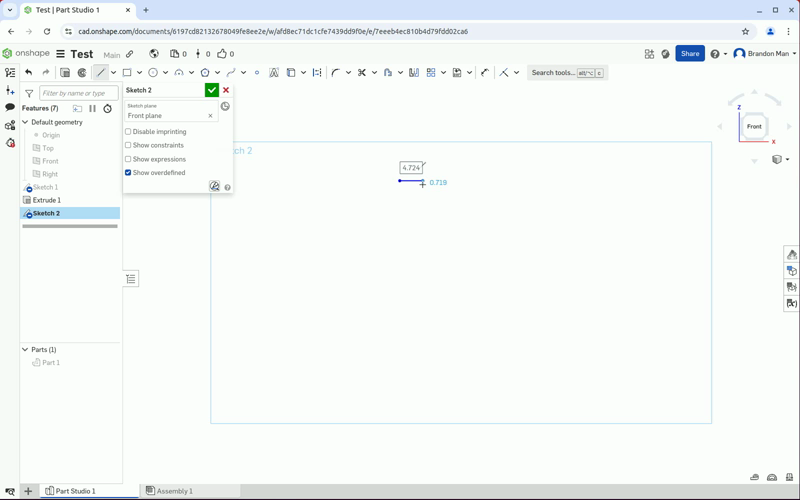
scroll(6)
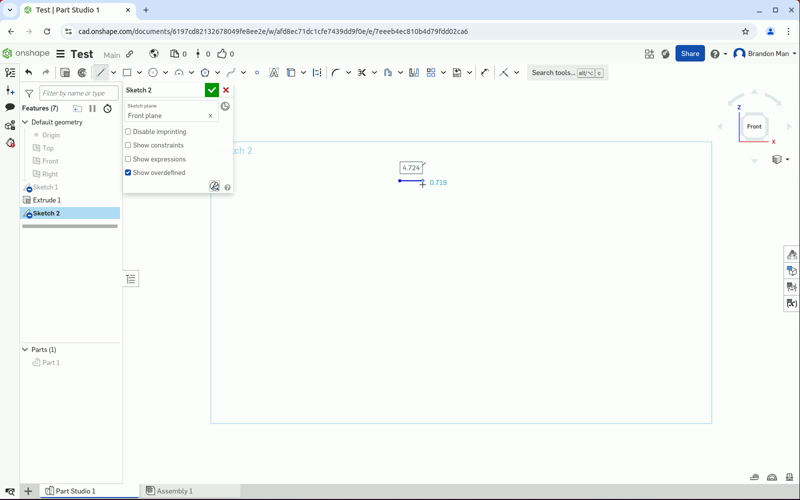
scroll(6)
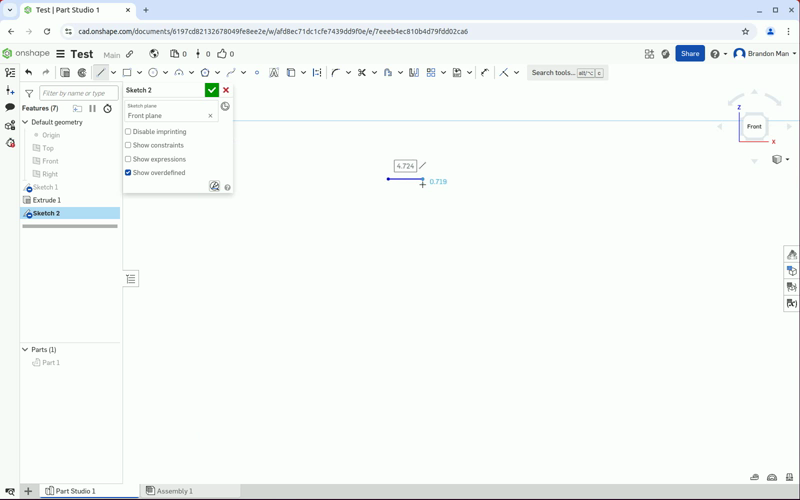
scroll(6)
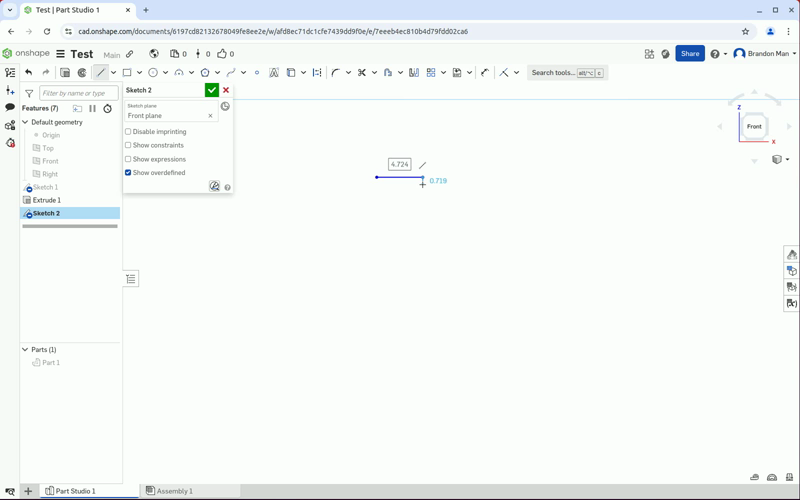
scroll(6)
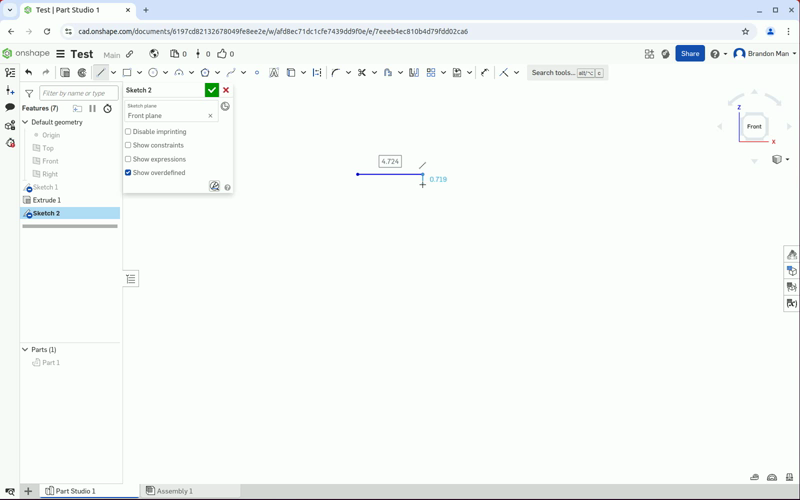
scroll(6)
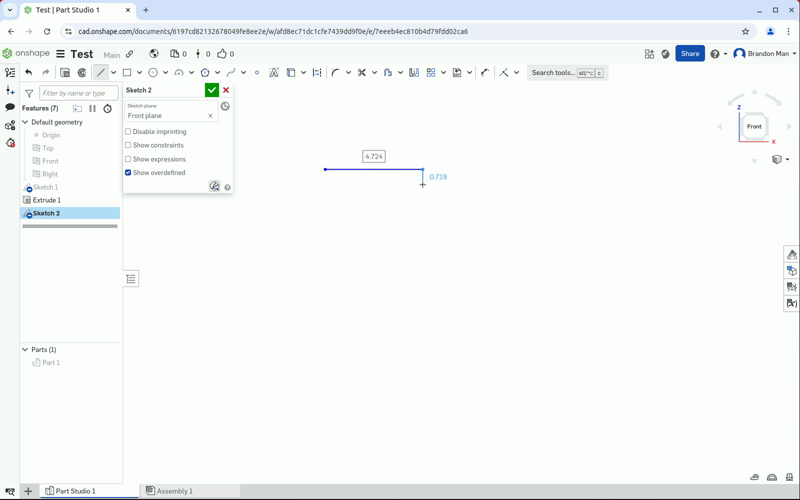
scroll(6)
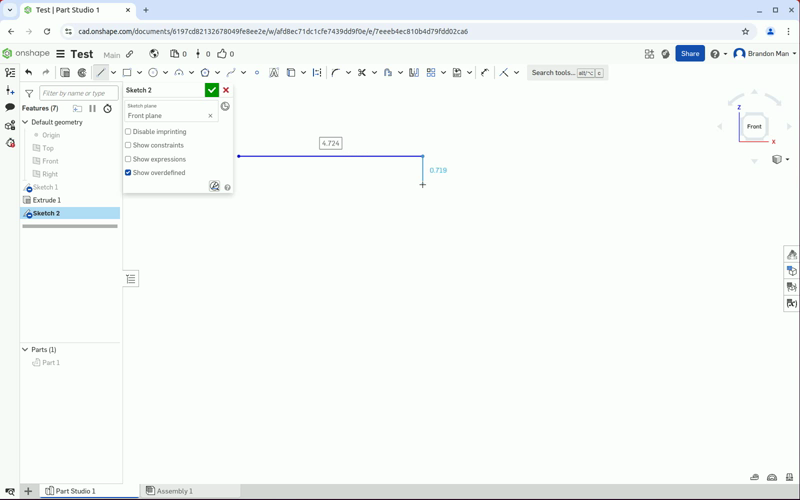
scroll(6)
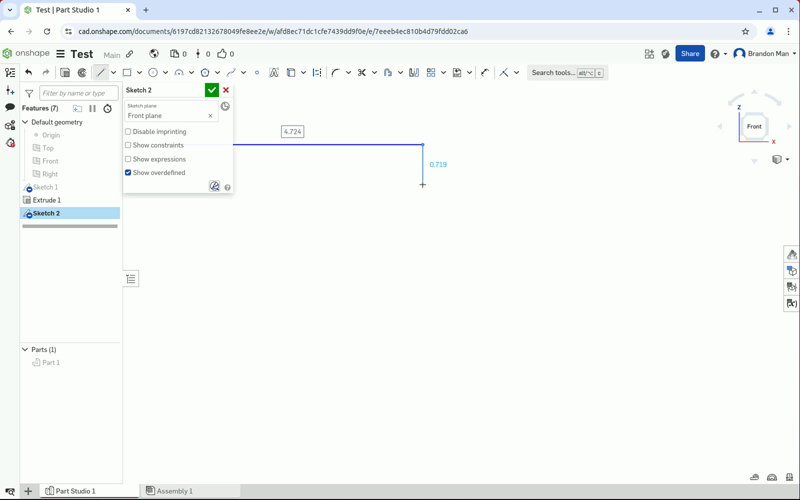
click(422, 184)
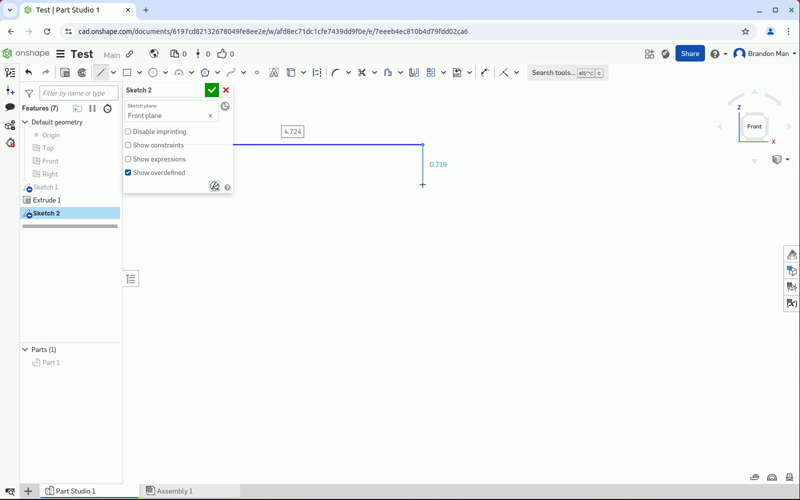
scroll(-6)
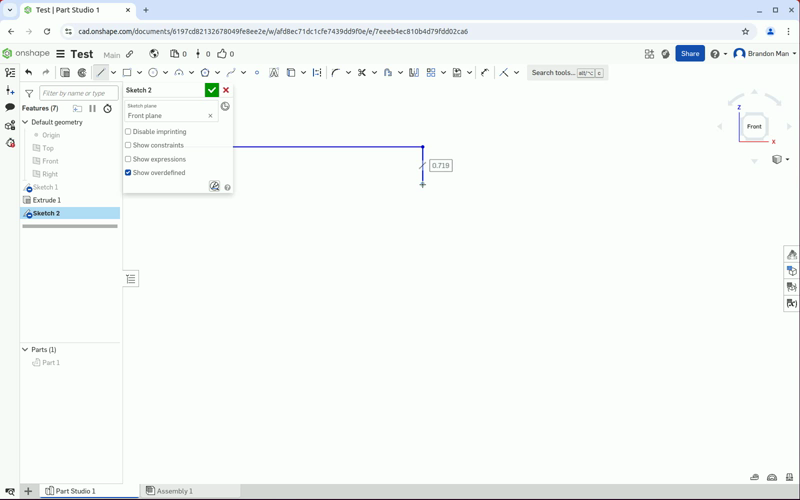
scroll(-6)
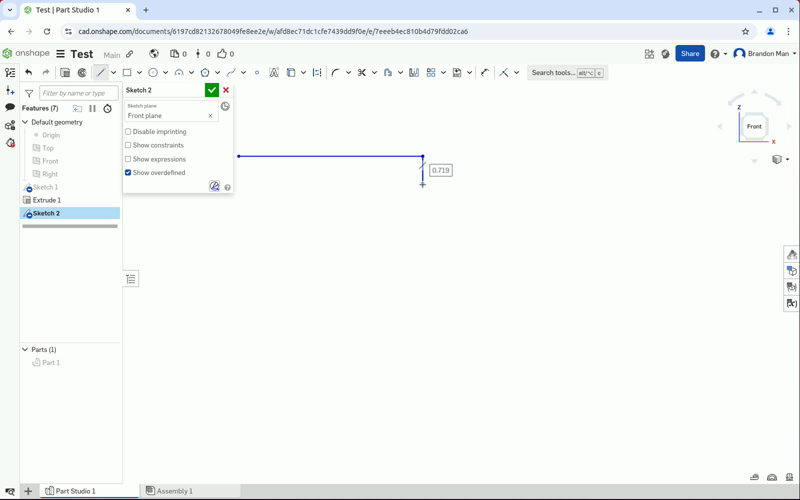
scroll(-6)
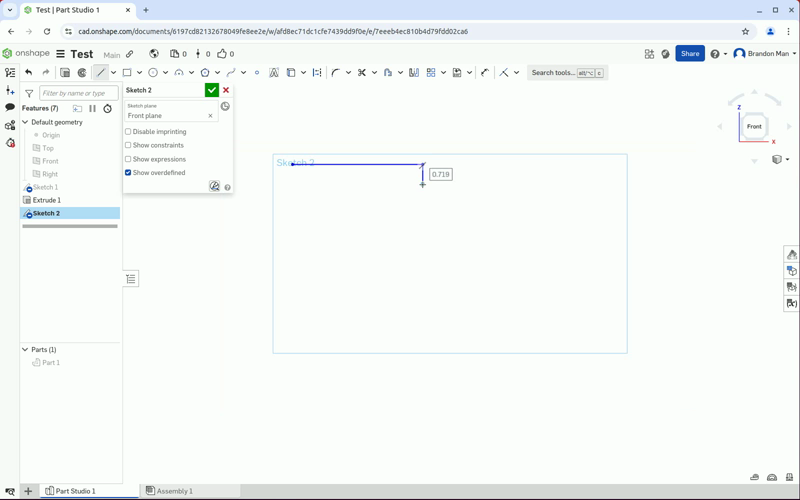
scroll(-6)
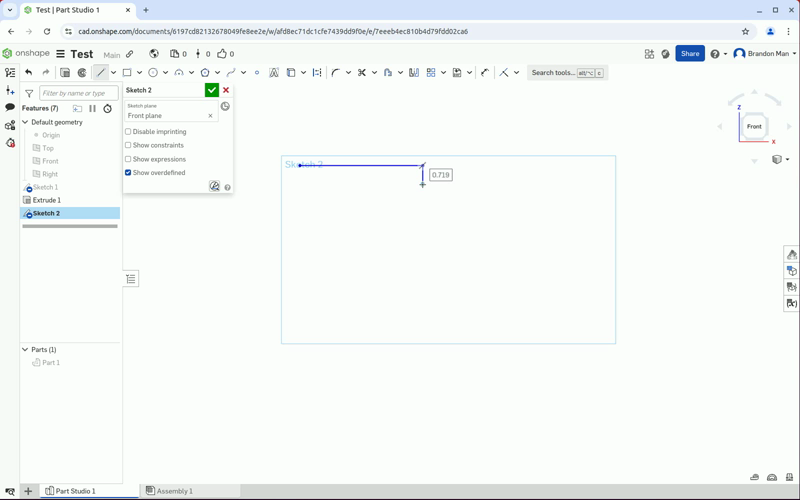
scroll(-6)
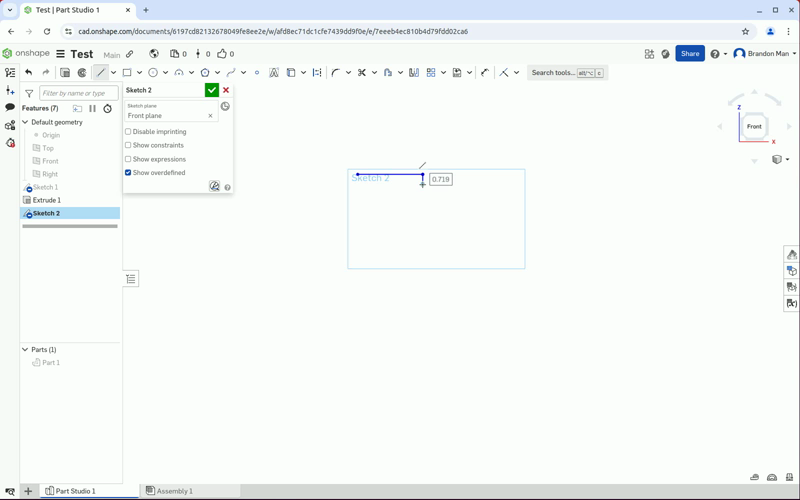
scroll(-6)
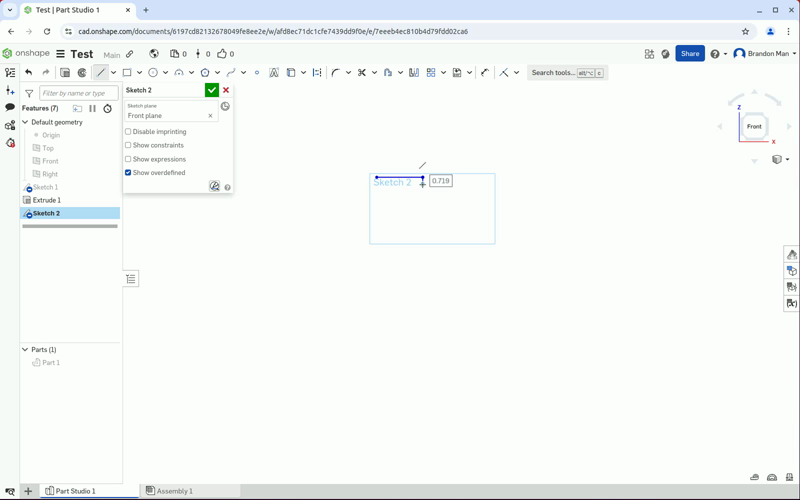
scroll(-6)
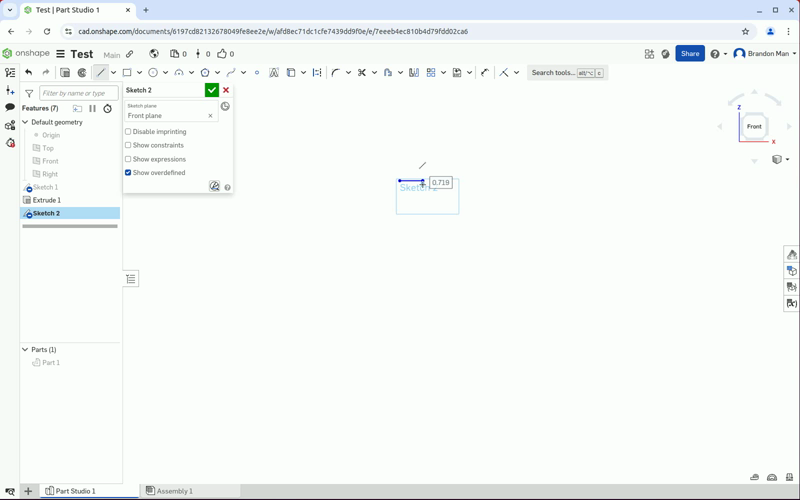
key_up(shift)
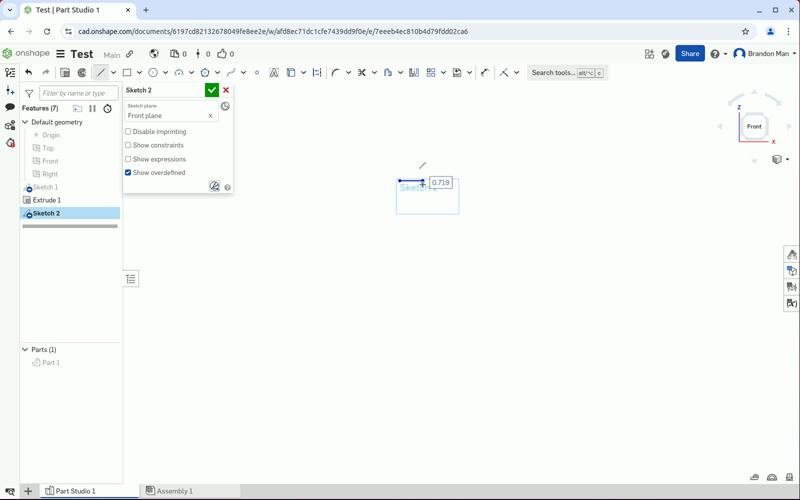
key(esc)
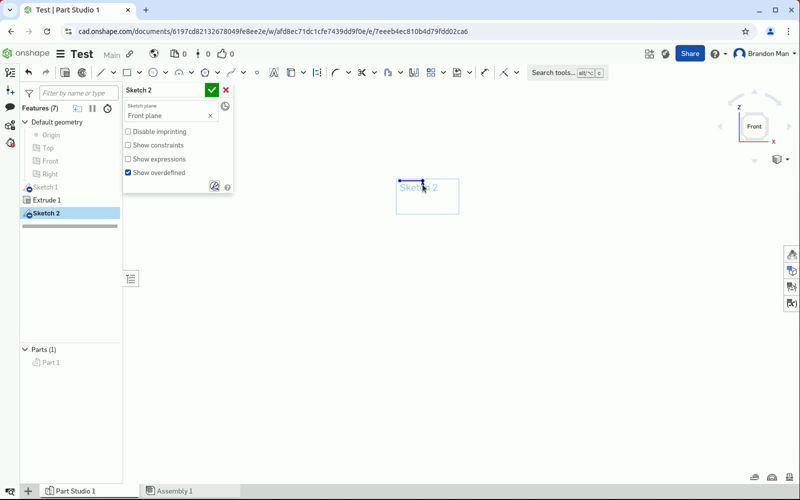
key(a)
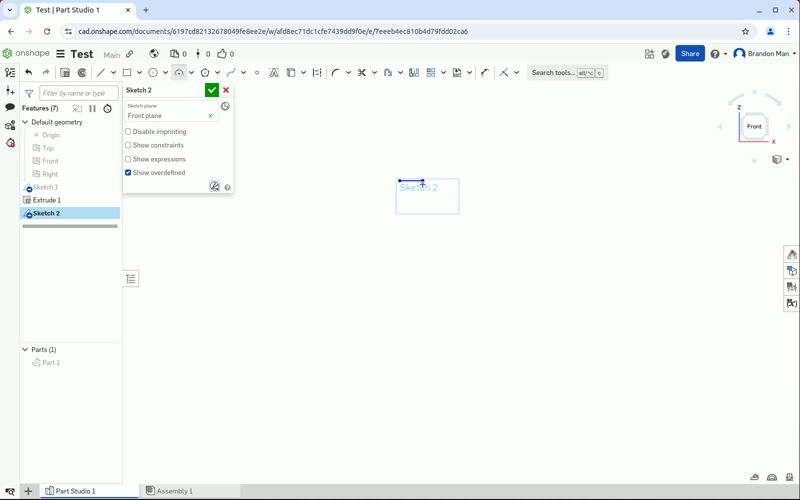
mouse_move(422, 184)
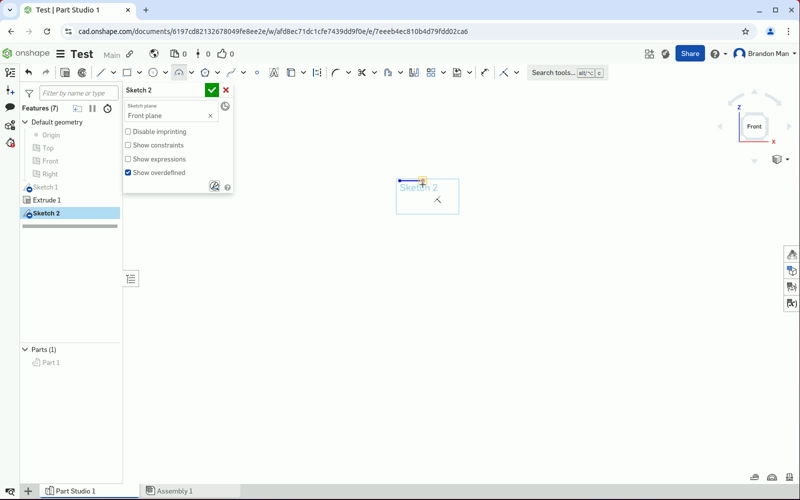
scroll(6)
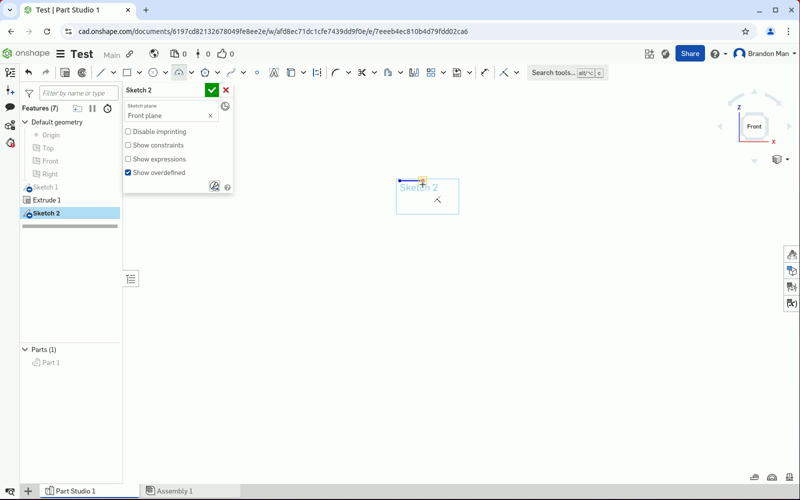
scroll(6)
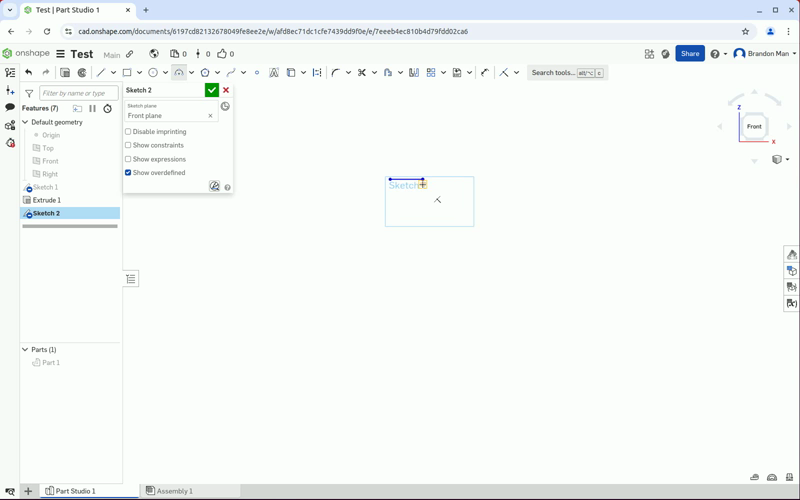
scroll(6)
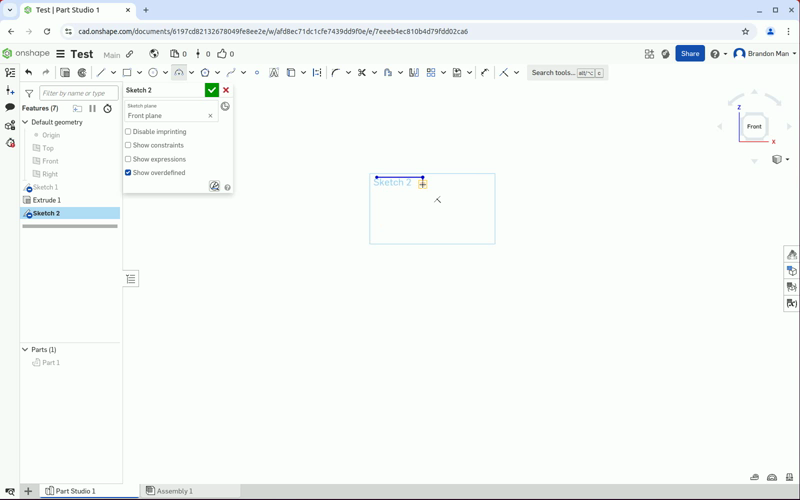
scroll(6)
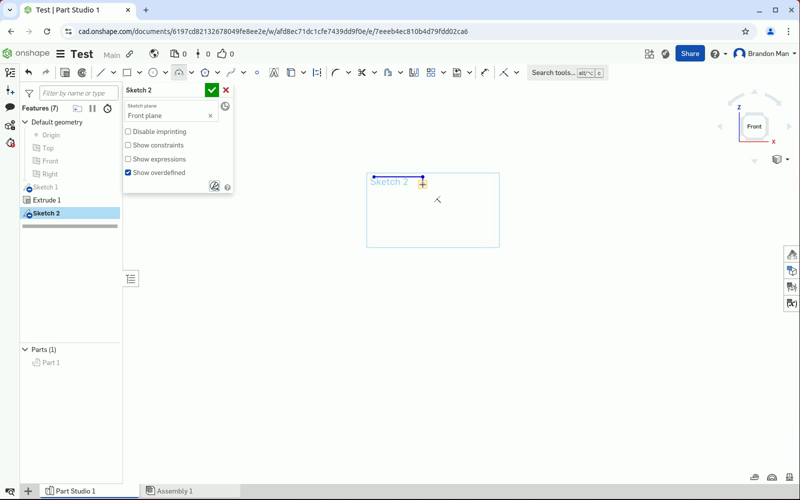
scroll(6)
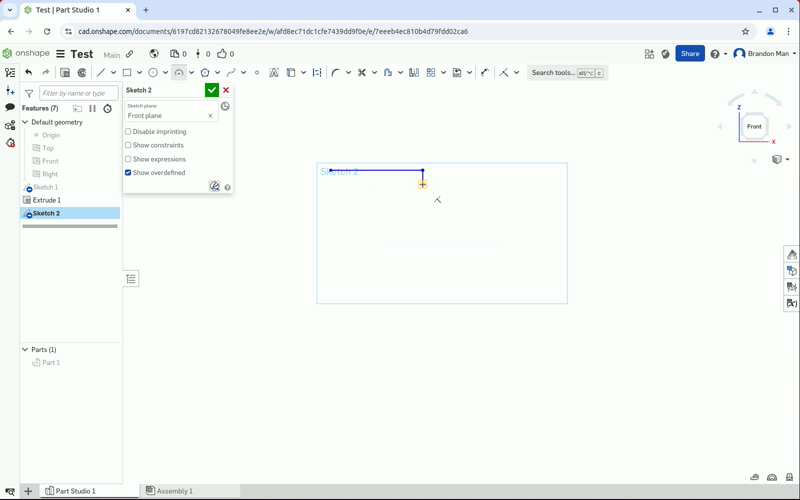
scroll(6)
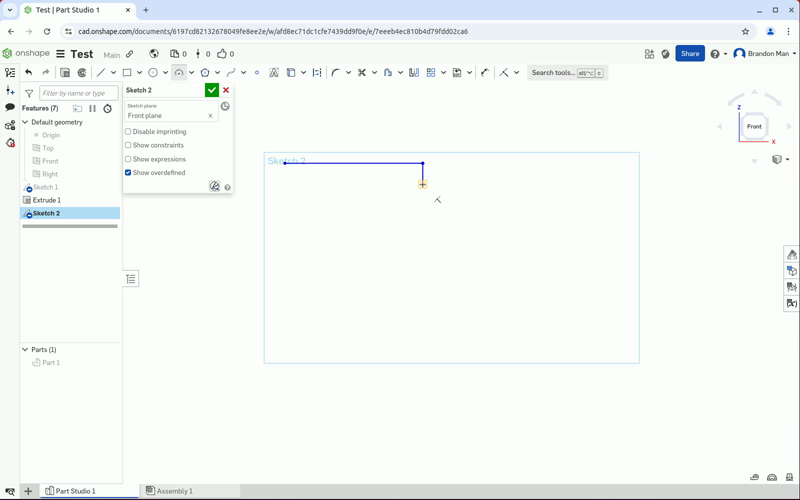
scroll(6)
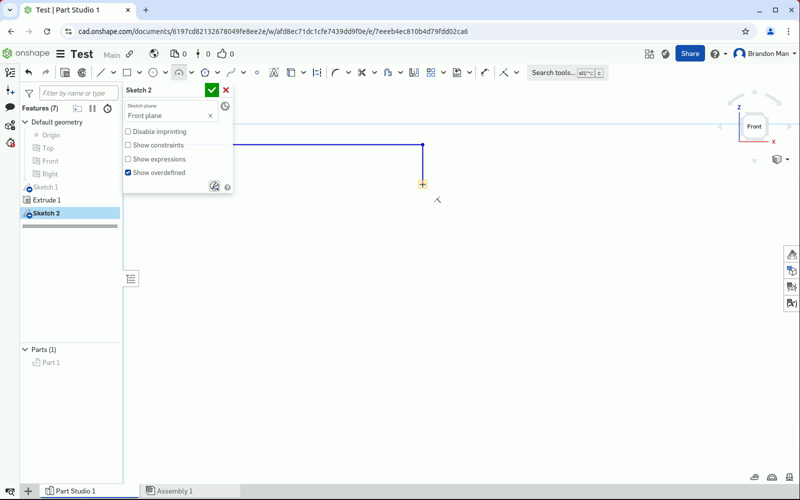
click(422, 184)
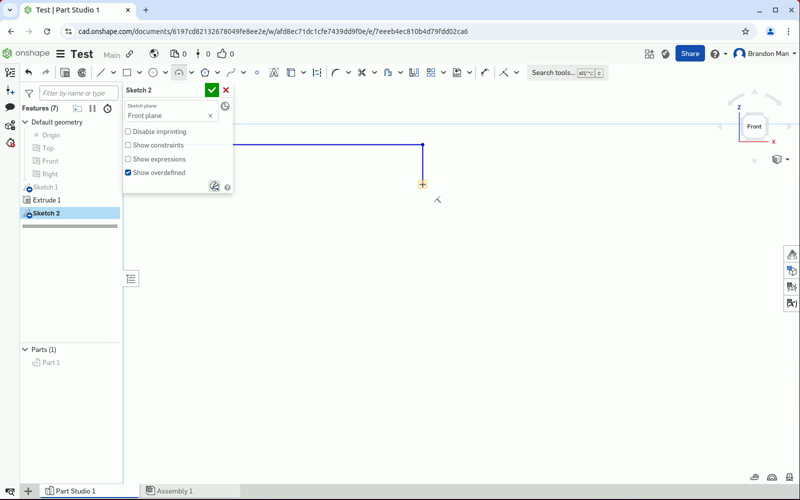
scroll(-6)
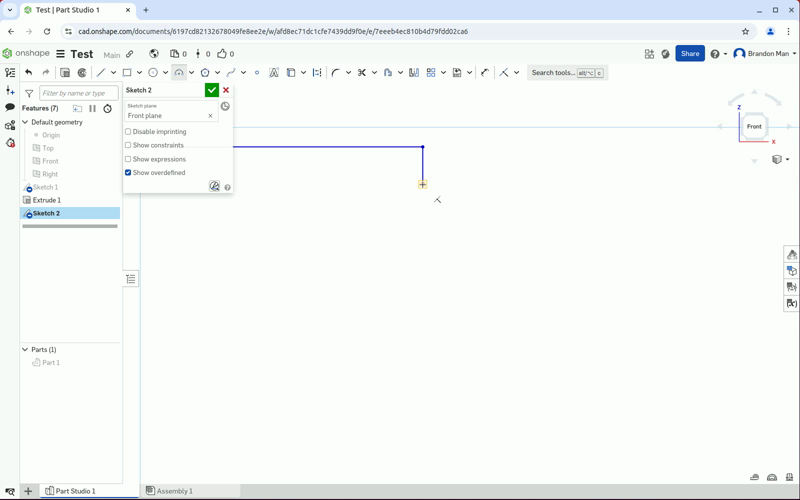
scroll(-6)
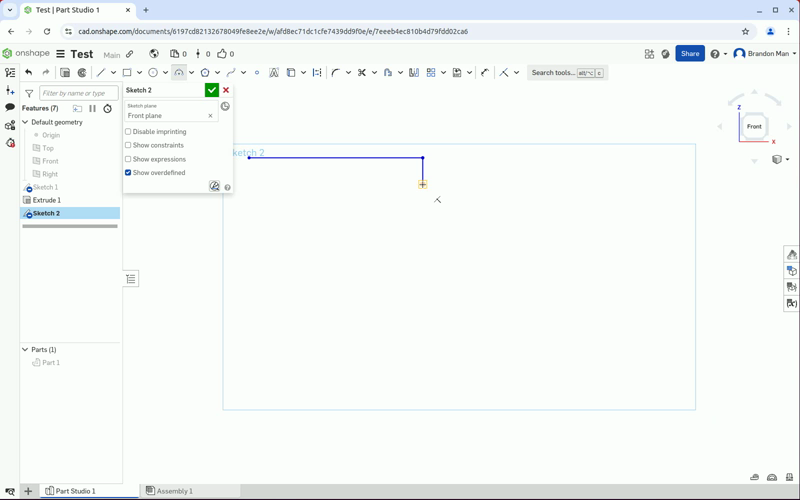
scroll(-6)
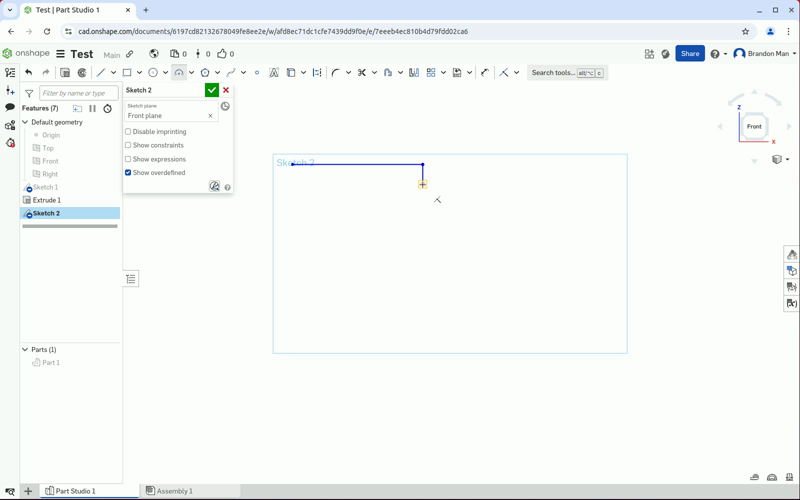
scroll(-6)
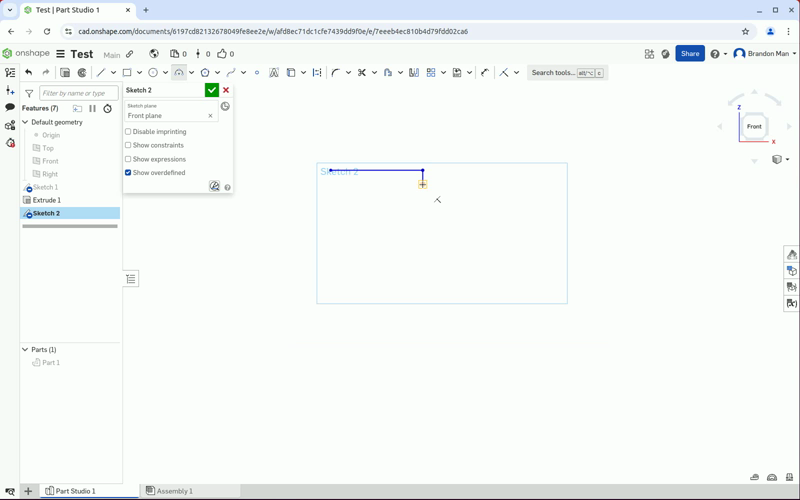
scroll(-6)
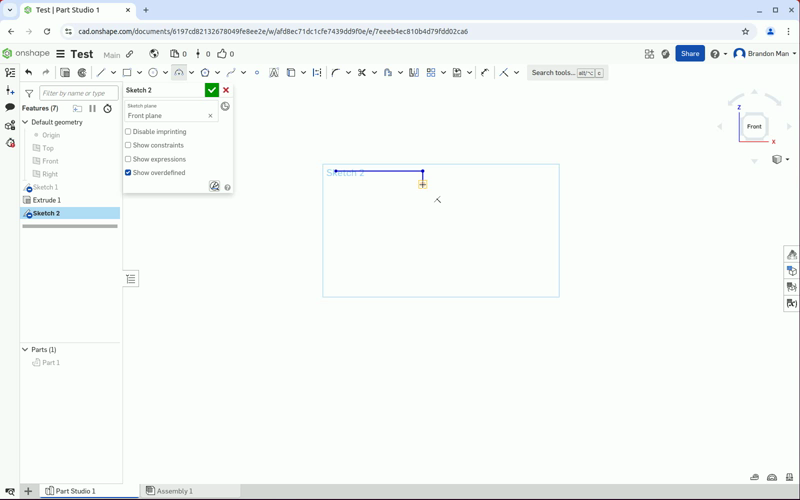
scroll(-6)
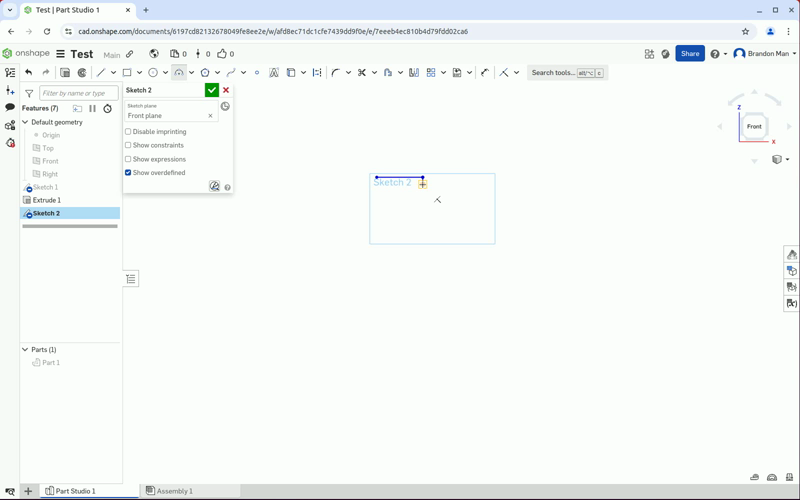
scroll(-6)
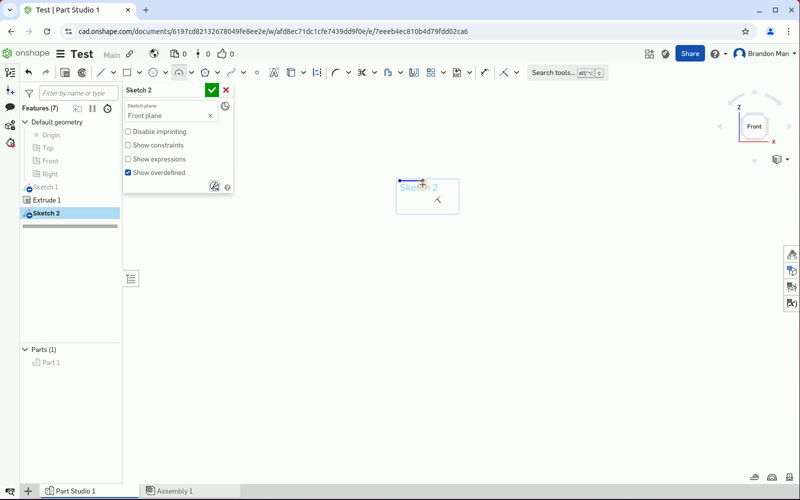
mouse_move(399, 180)
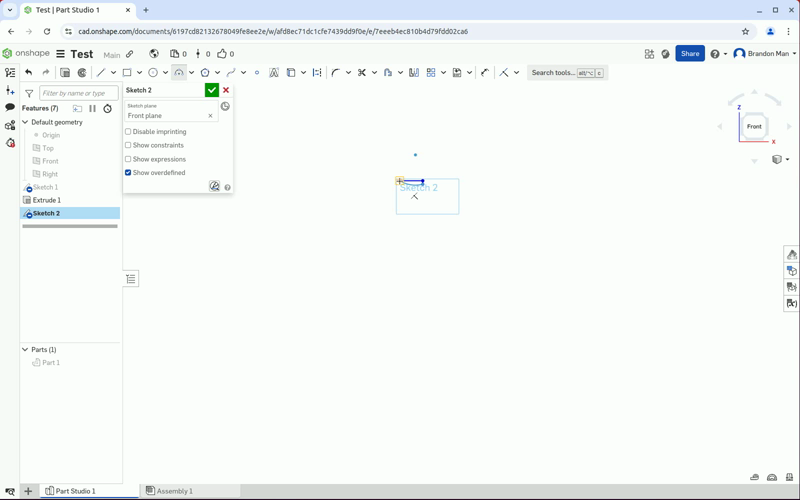
click(399, 180)
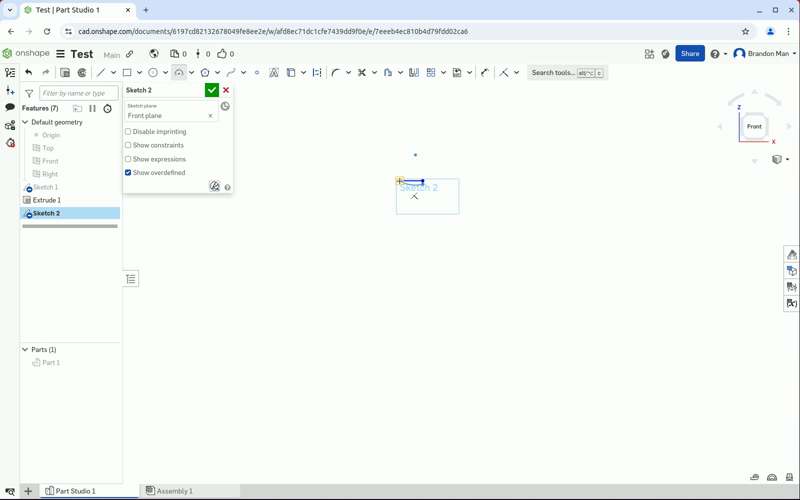
key_down(shift)
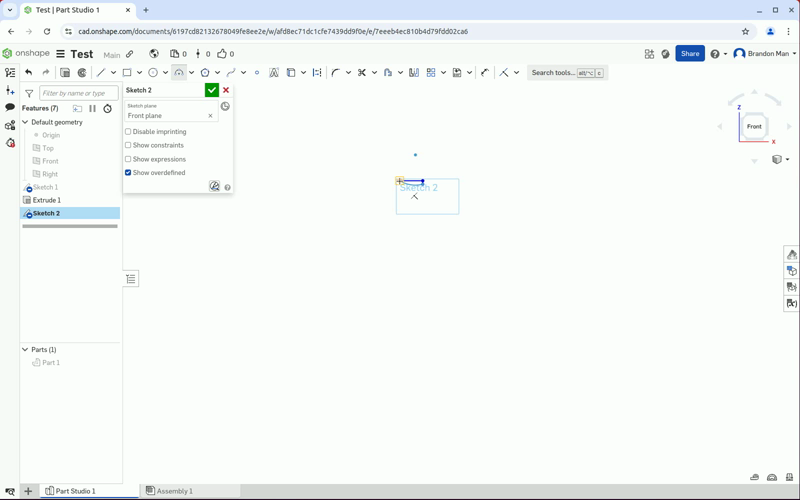
mouse_move(413, 169)
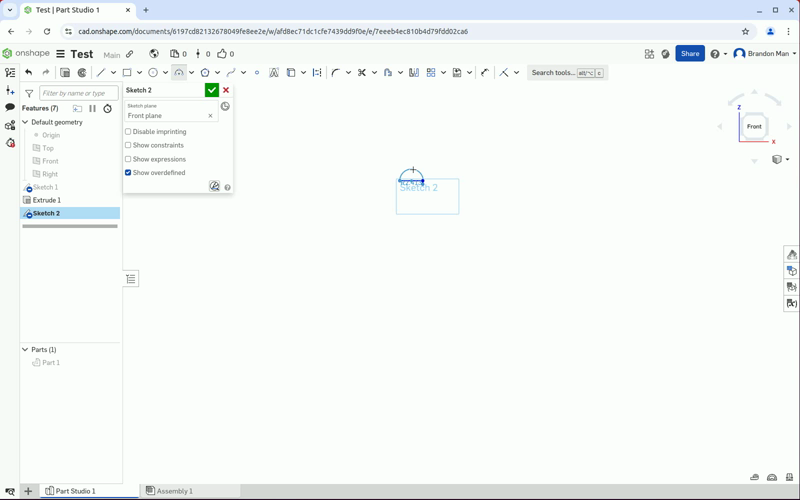
click(413, 169)
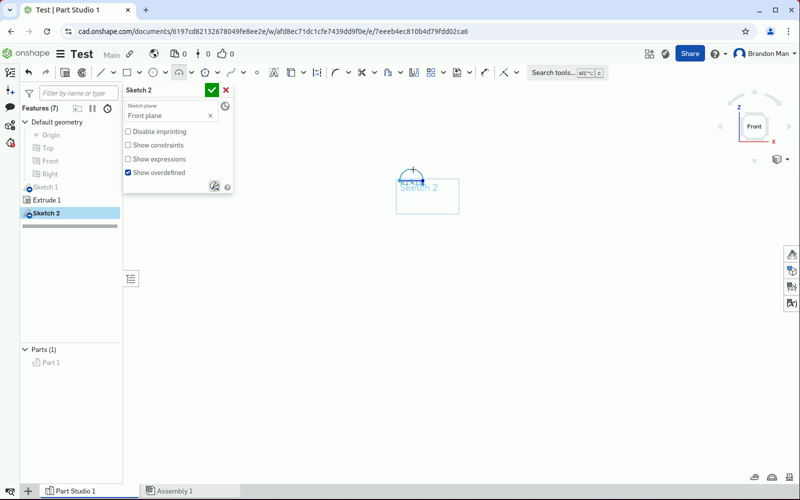
key_up(shift)
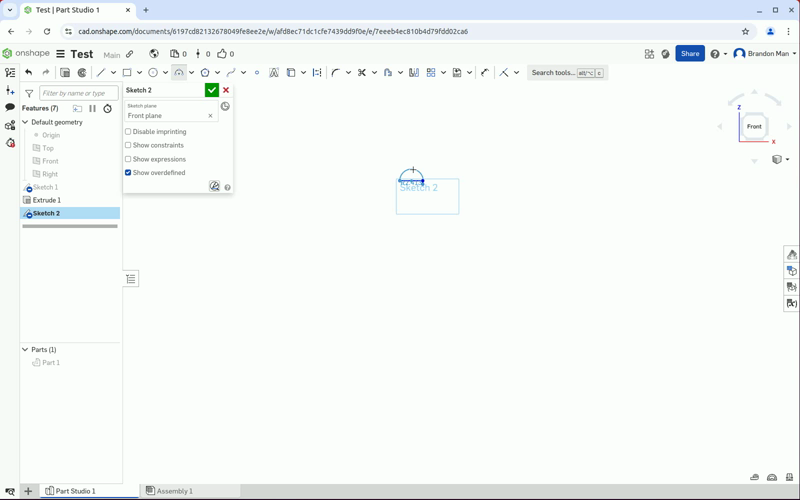
key(esc)
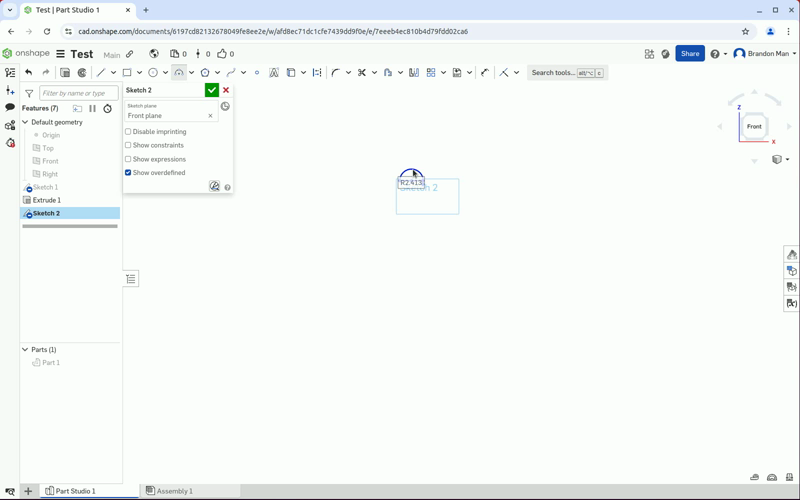
mouse_move(404, 179)
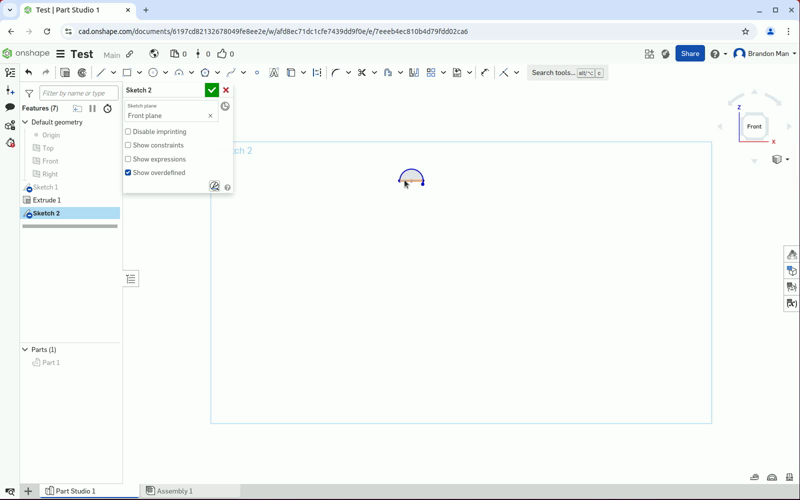
scroll(6)
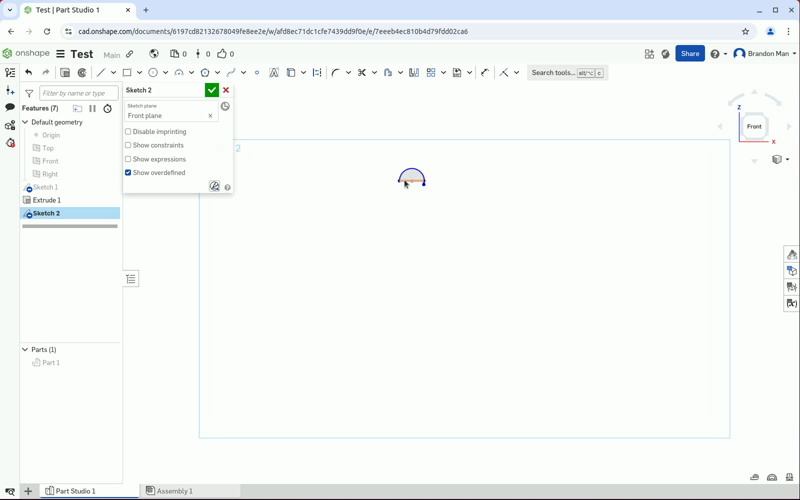
scroll(6)
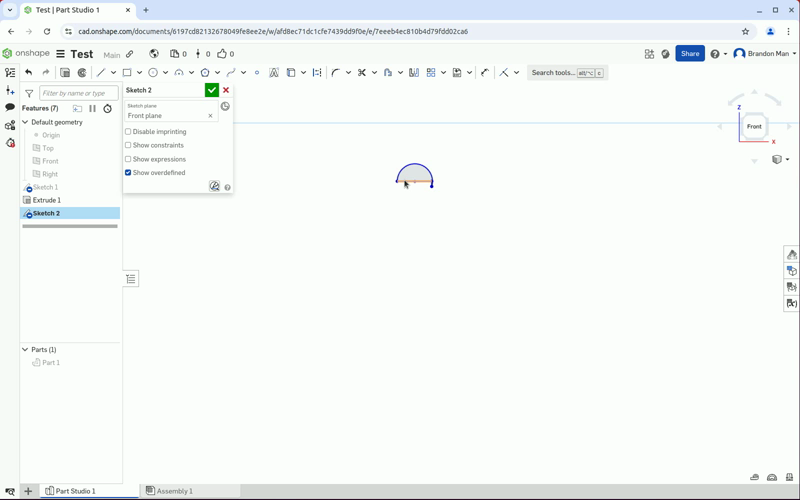
scroll(6)
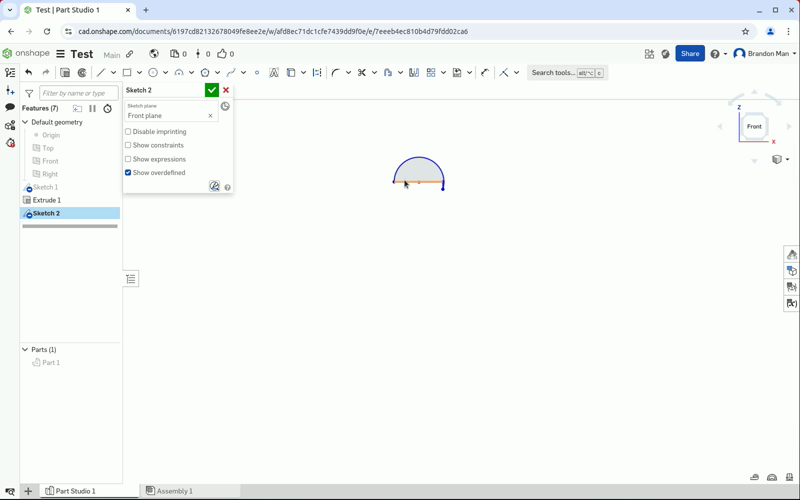
scroll(6)
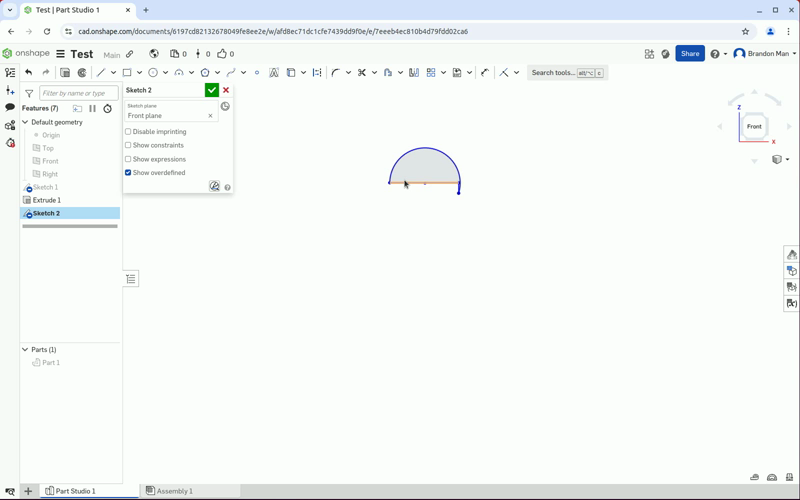
scroll(6)
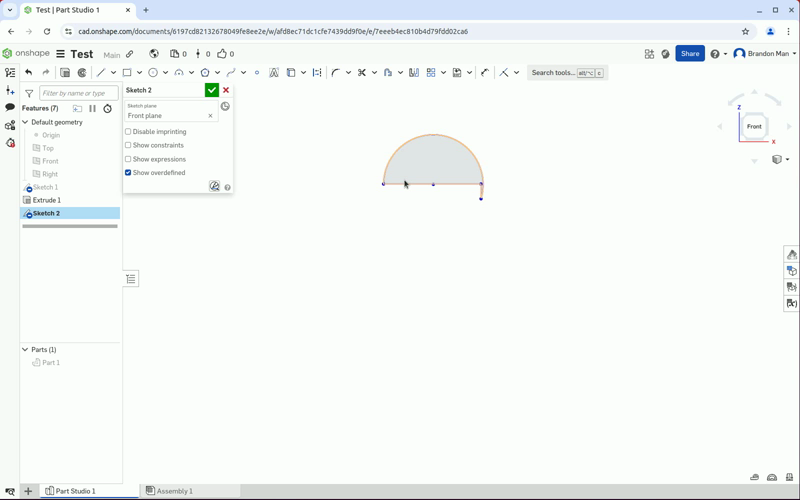
scroll(6)
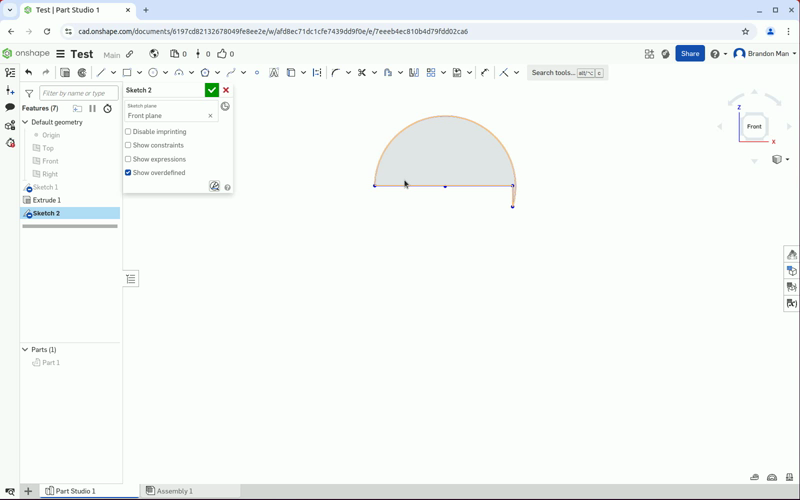
scroll(6)
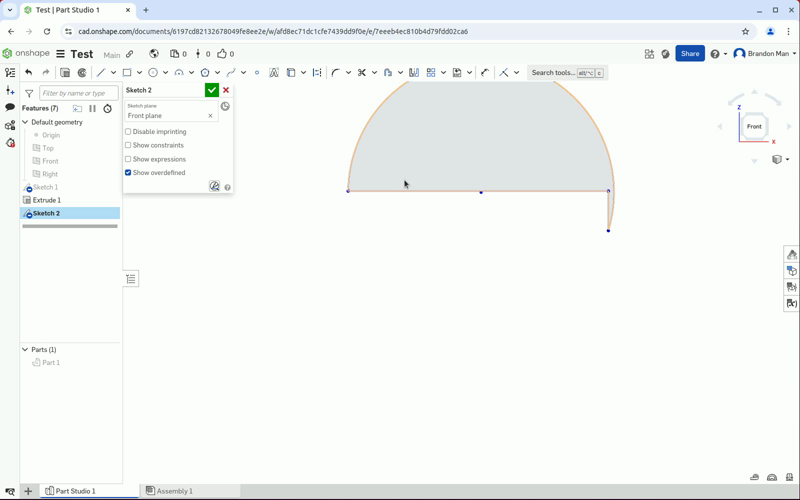
click(404, 179)
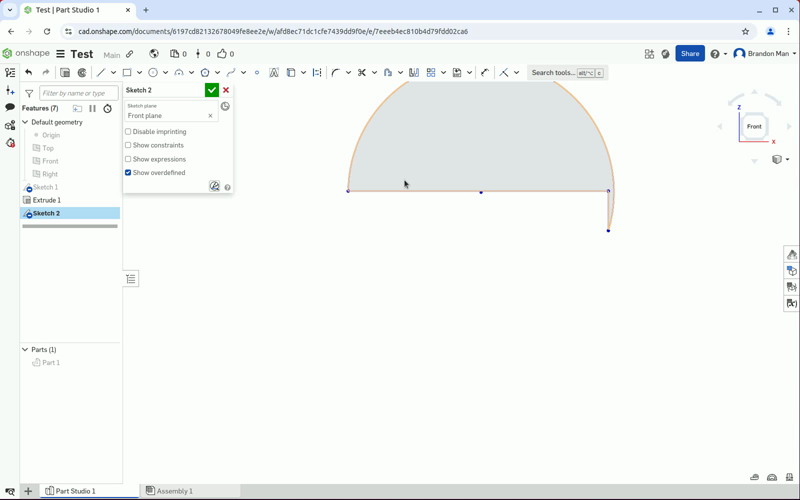
scroll(-6)
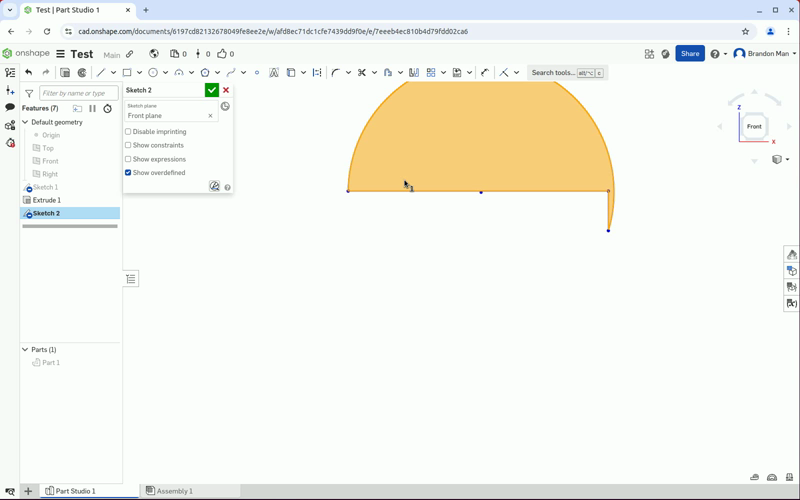
scroll(-6)
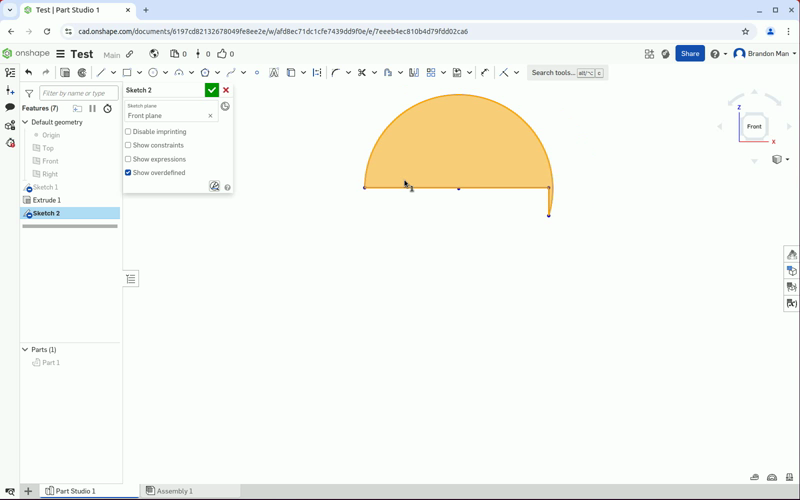
scroll(-6)
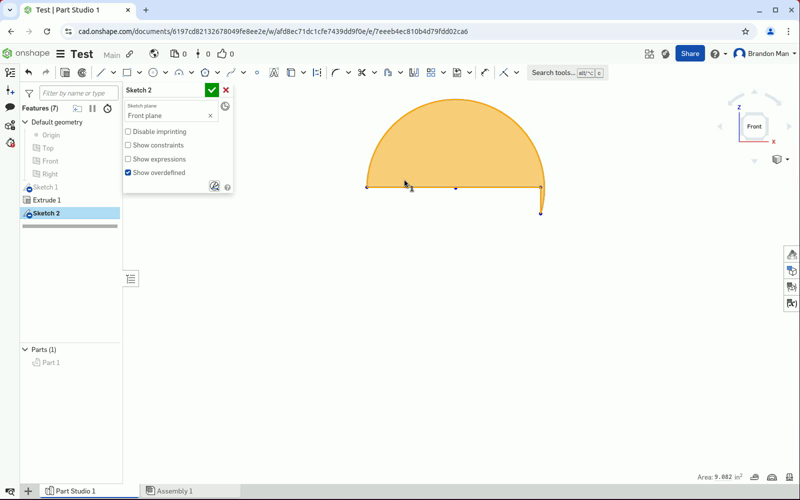
scroll(-6)
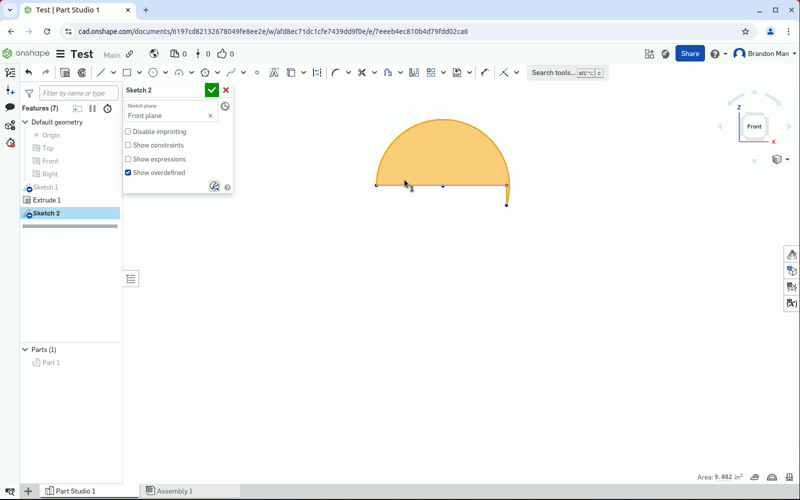
scroll(-6)
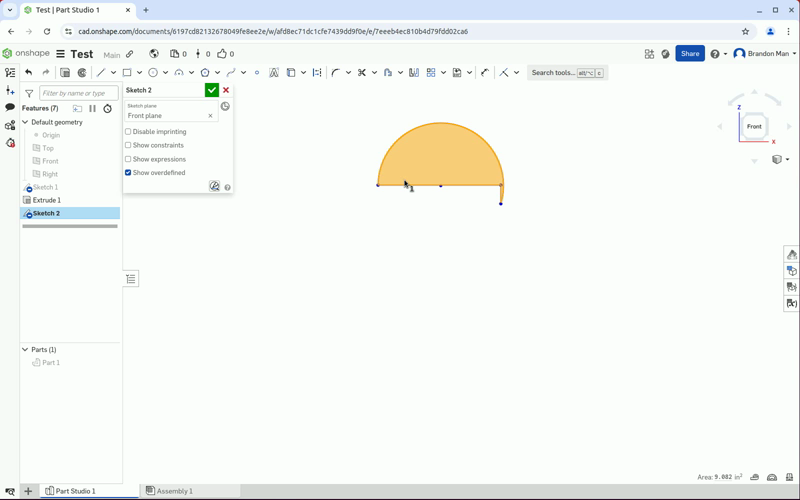
scroll(-6)
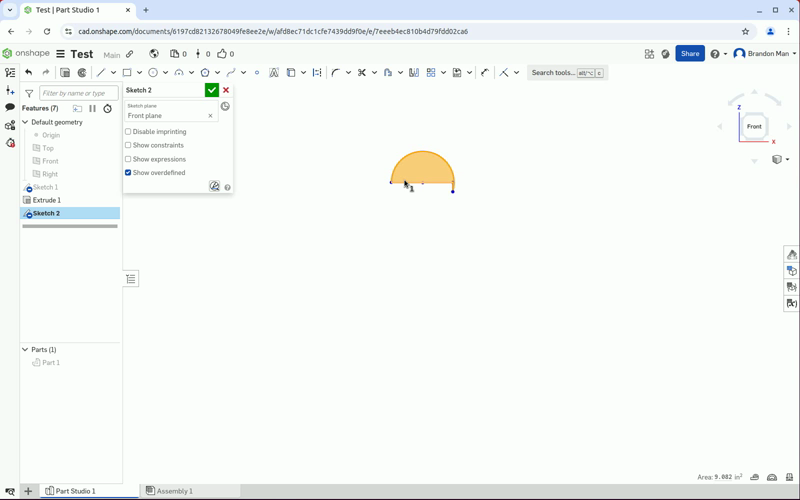
scroll(-6)
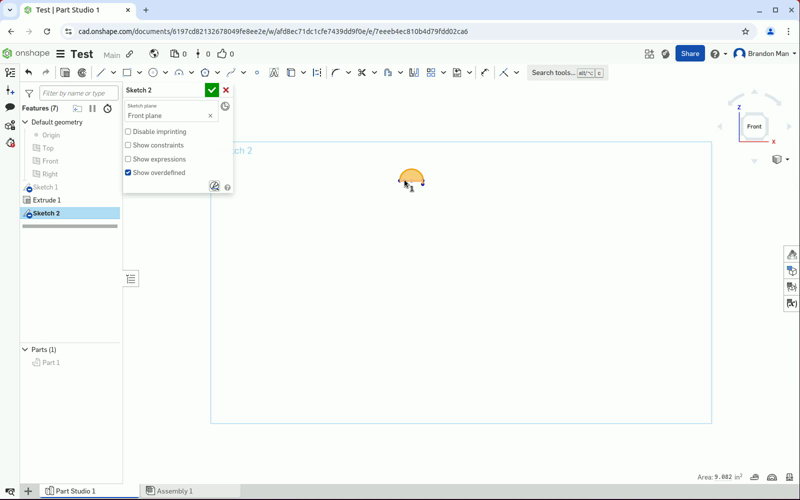
mouse_move(73, 352)
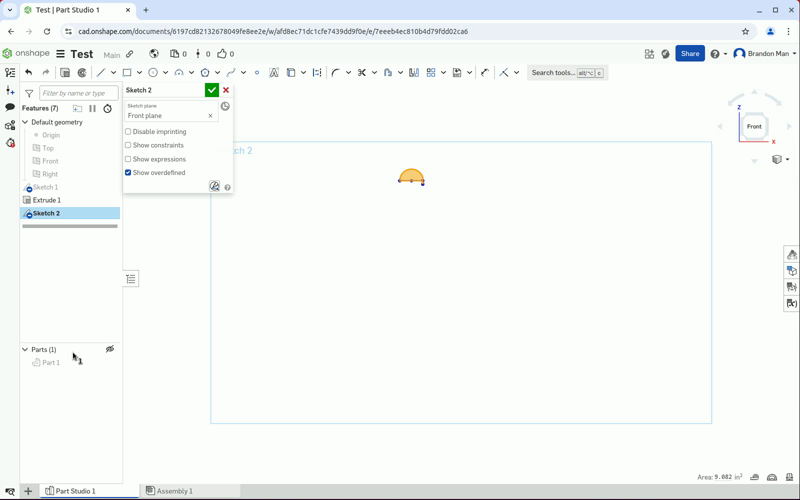
key(shift+y)
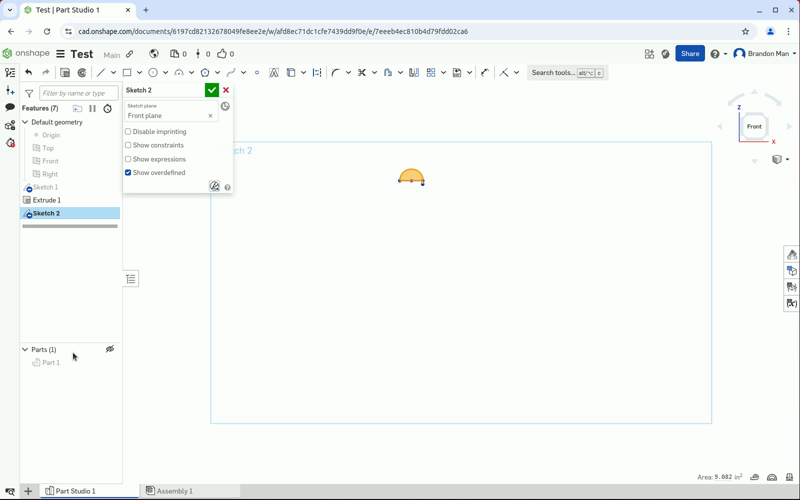
key(shift+e)
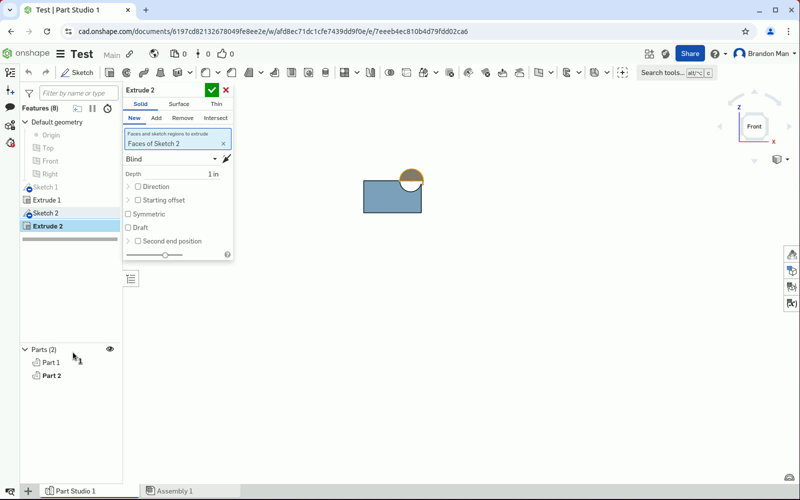
mouse_move(143, 106)
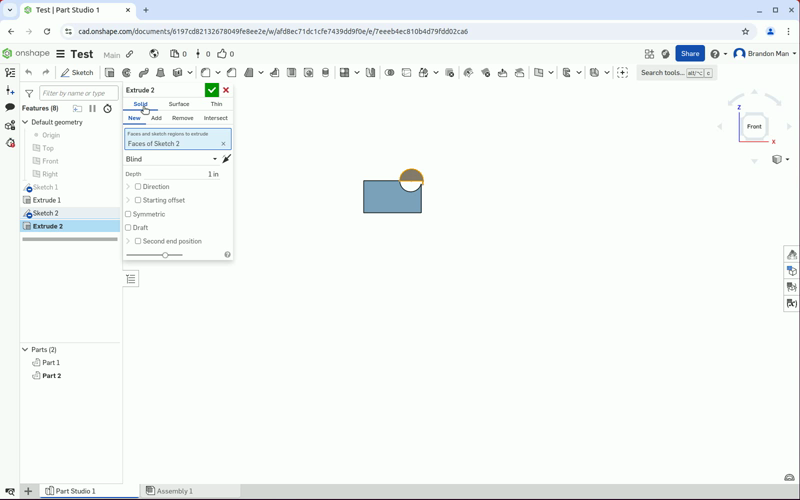
click(143, 106)
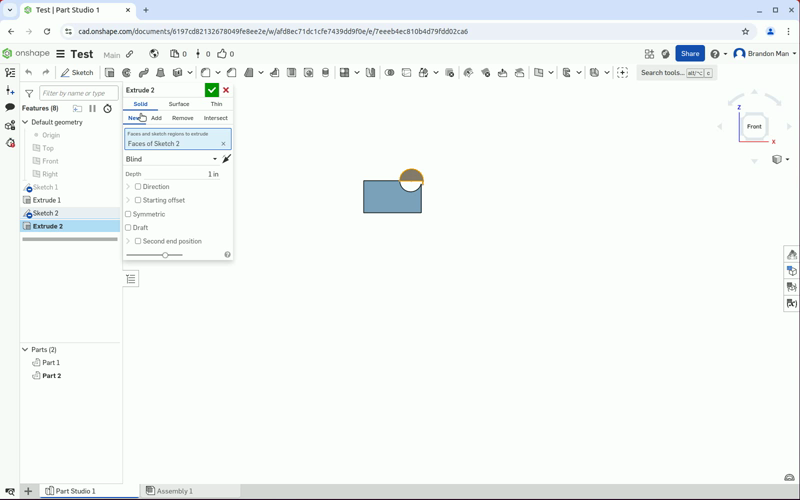
mouse_move(137, 120)
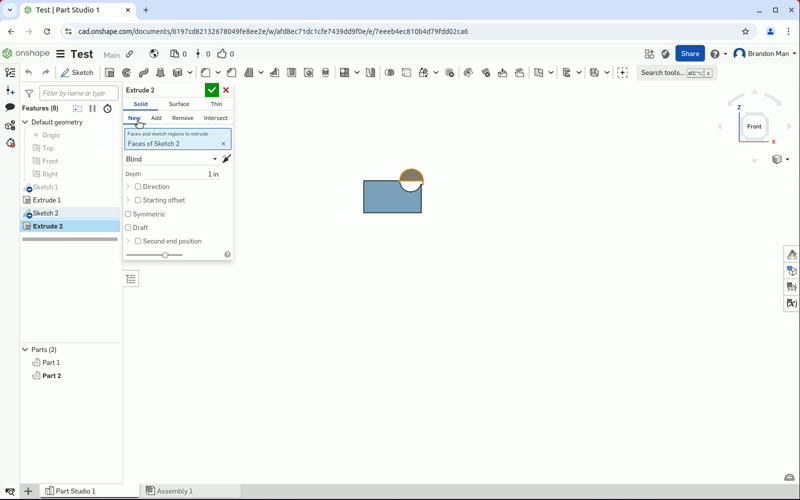
click(137, 120)
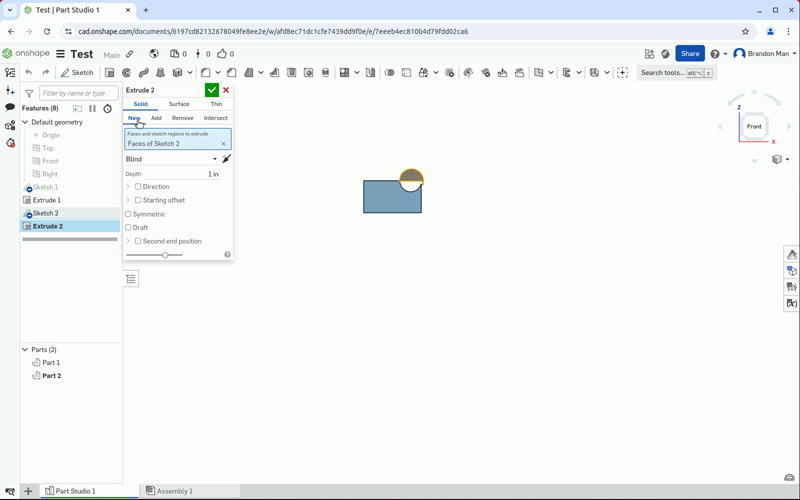
key(tab, 4)
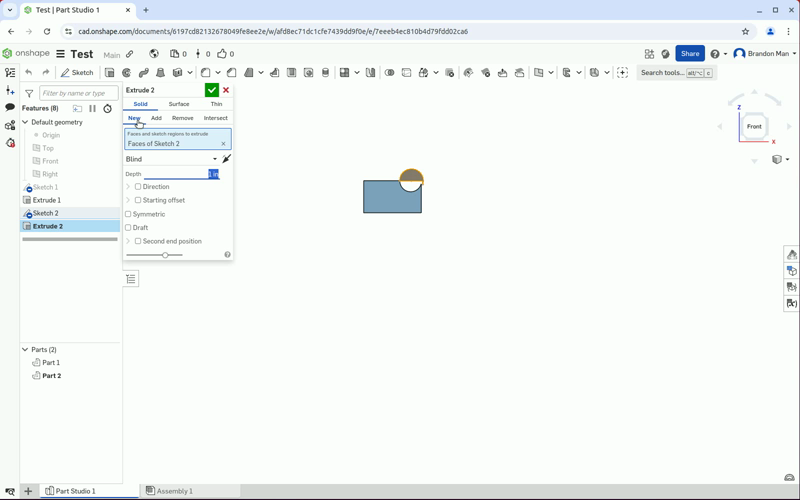
text(9.388)
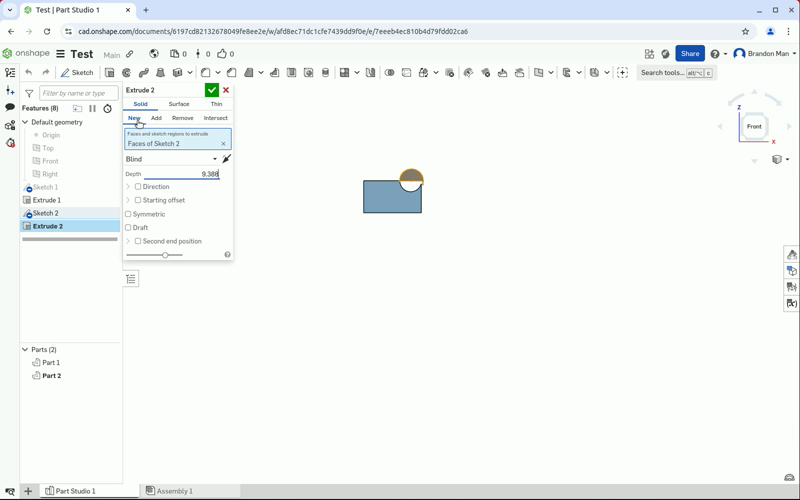
key(enter)
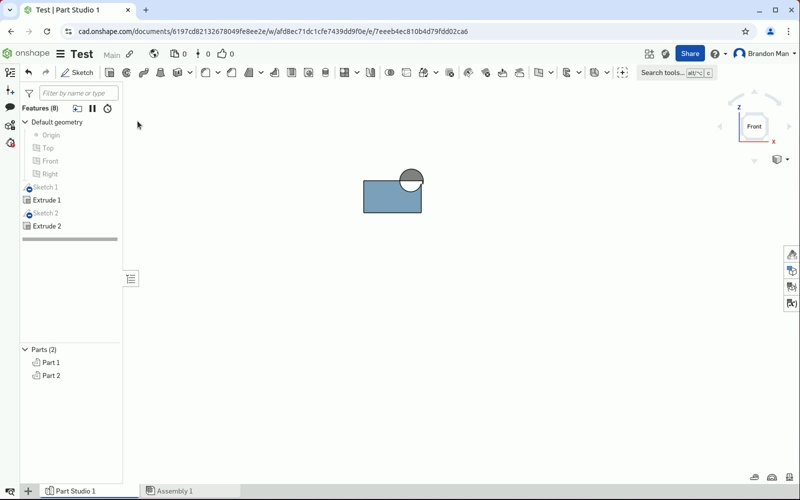
key(shift+h)
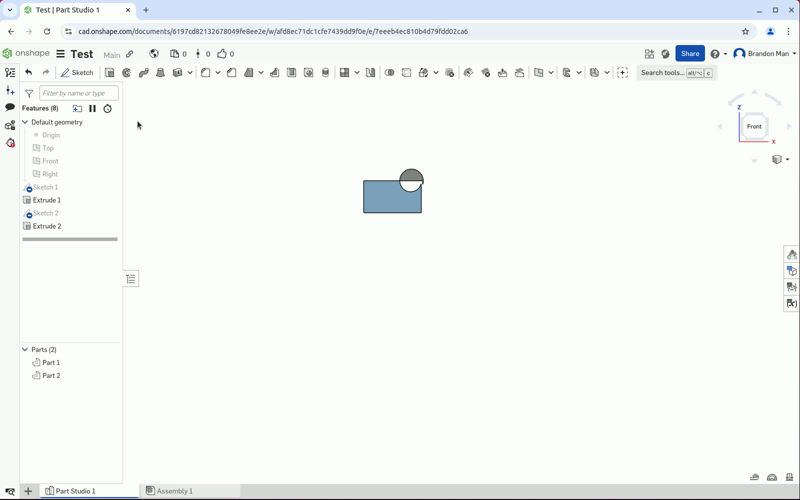
key(shift+h)
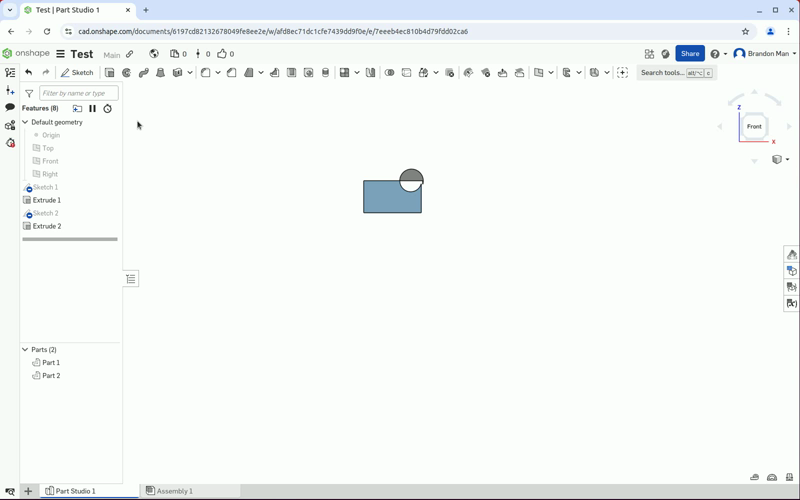
mouse_move(73, 189)
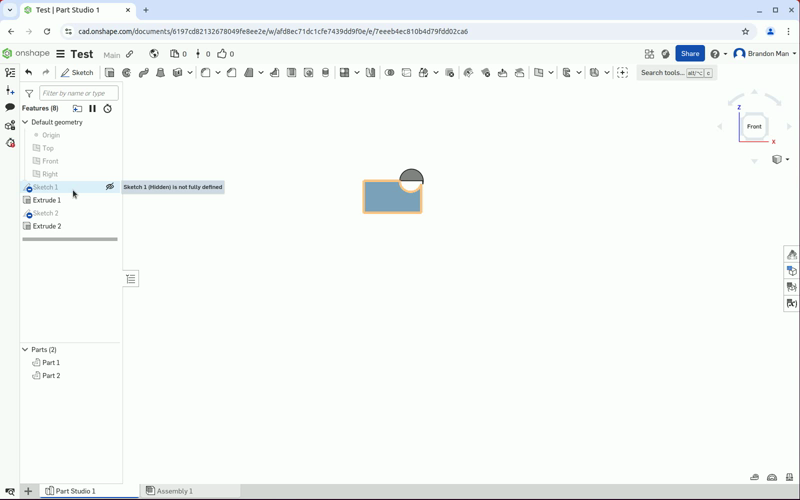
click(73, 189)
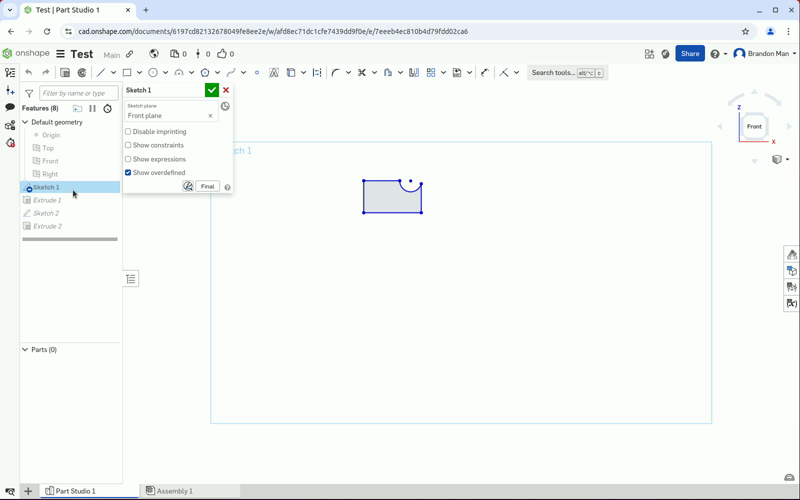
mouse_move(229, 92)
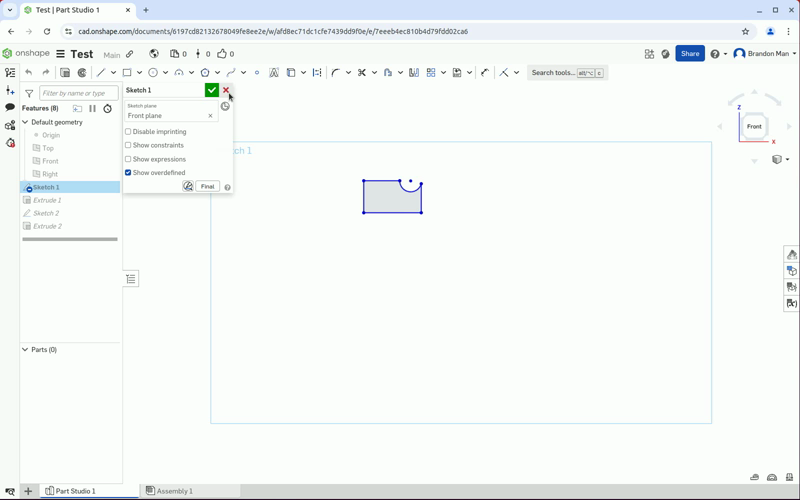
click(229, 92)
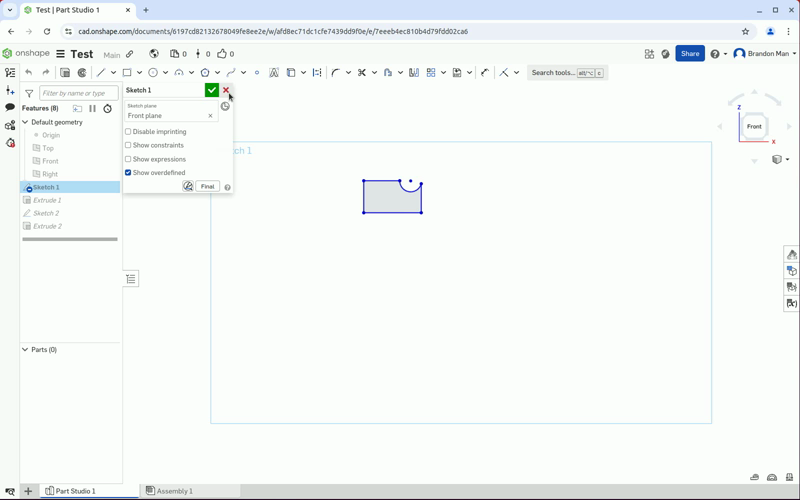
key(shift+s)
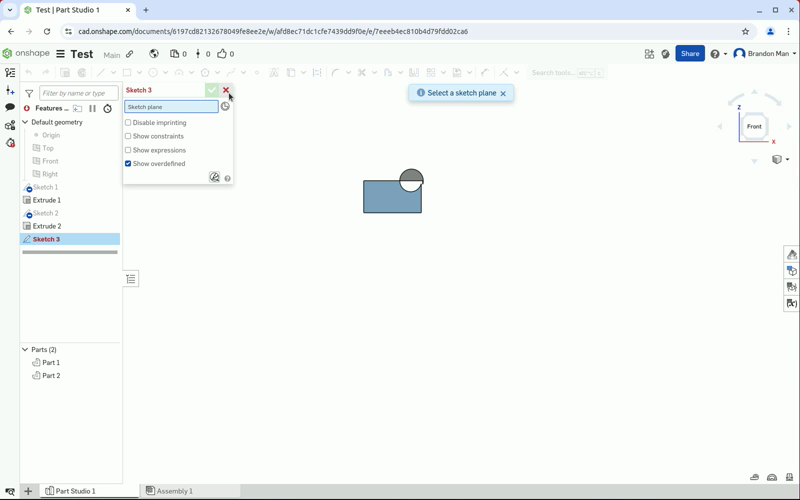
mouse_move(73, 163)
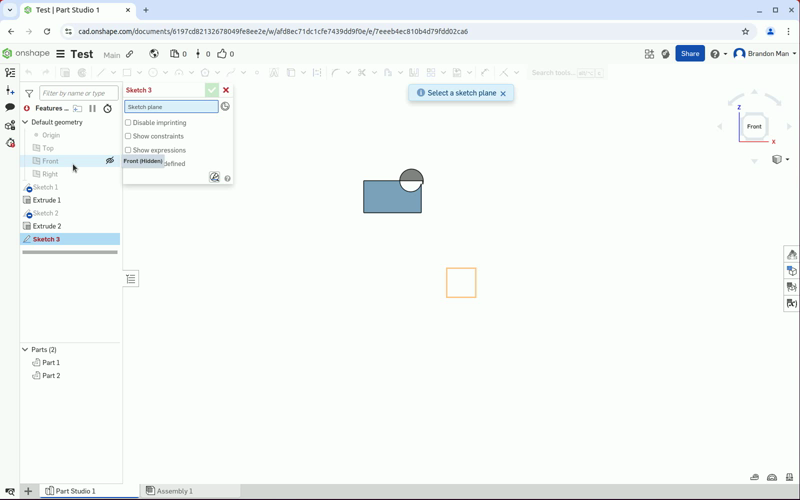
click(73, 163)
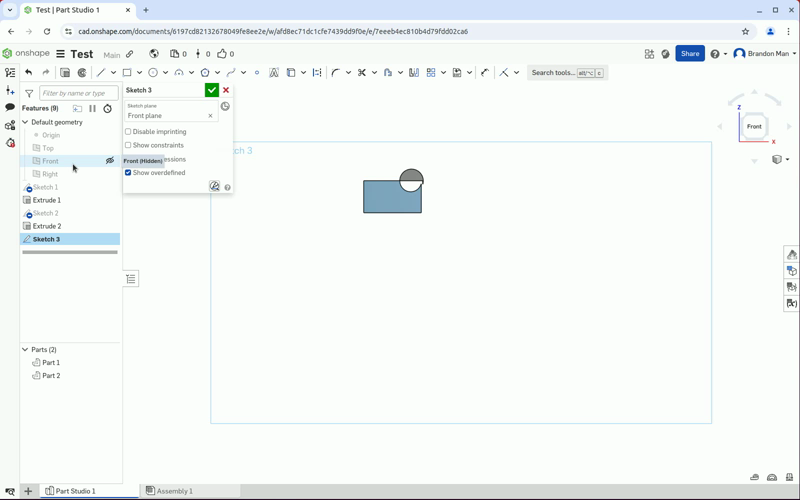
mouse_move(73, 352)
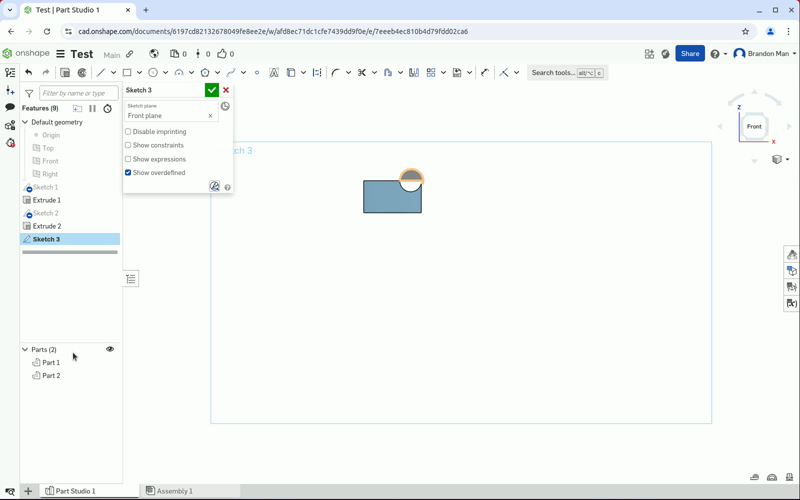
key(y)
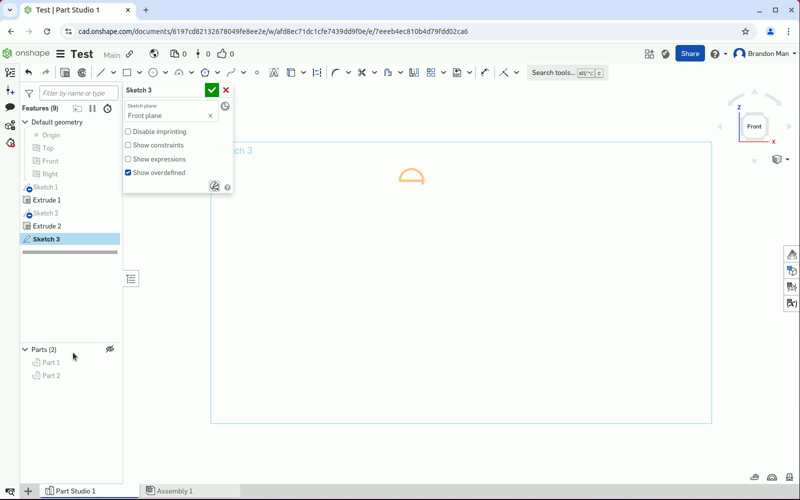
key(a)
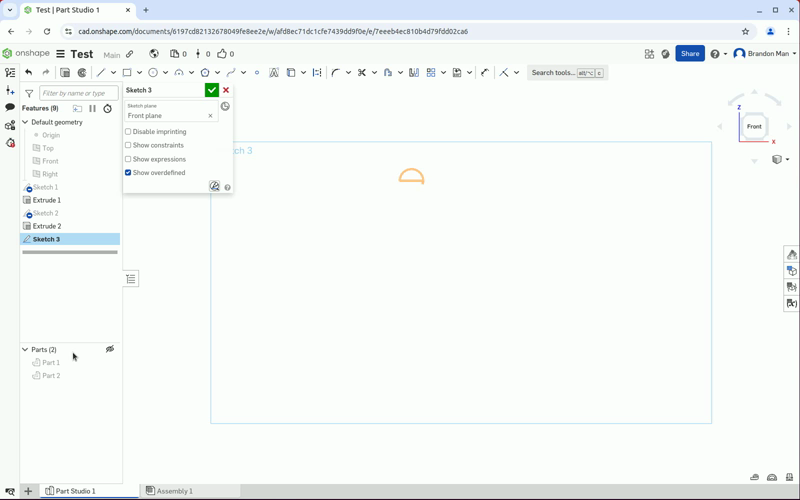
key_down(shift)
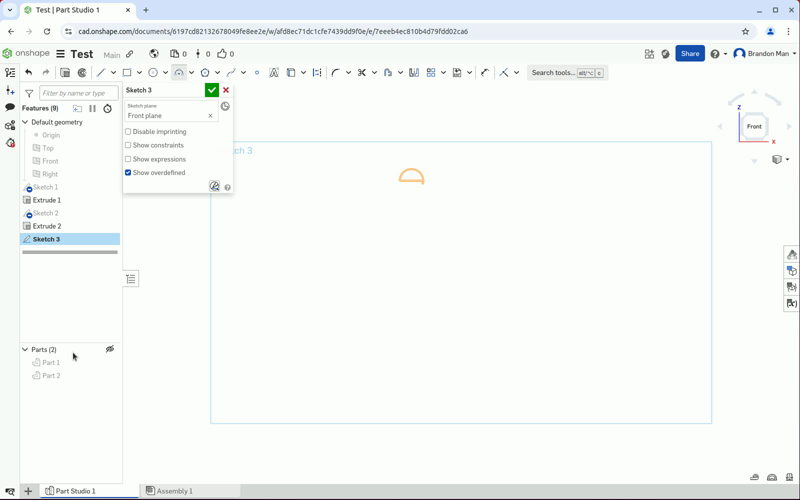
mouse_move(399, 180)
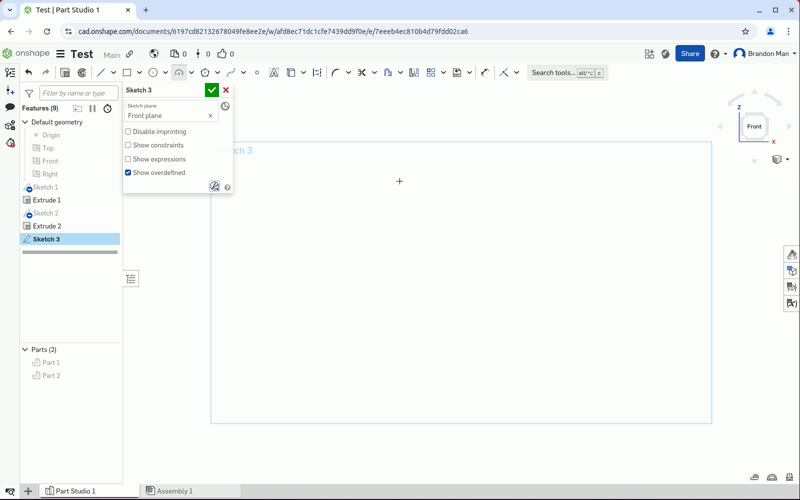
click(399, 180)
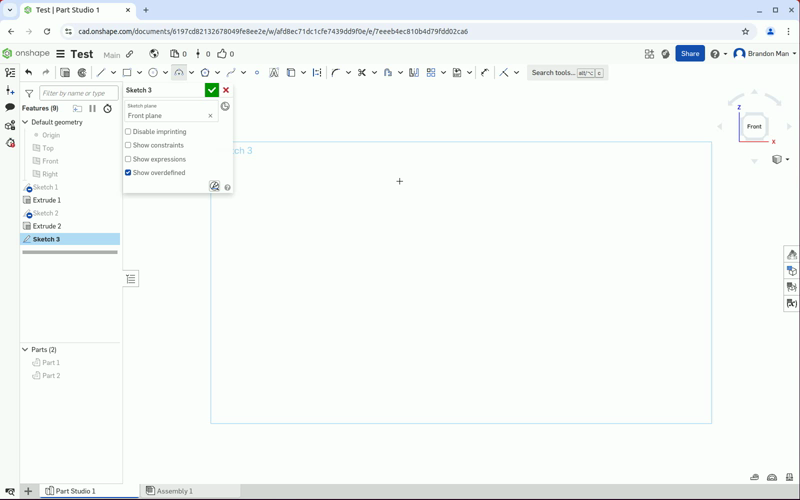
key_up(shift)
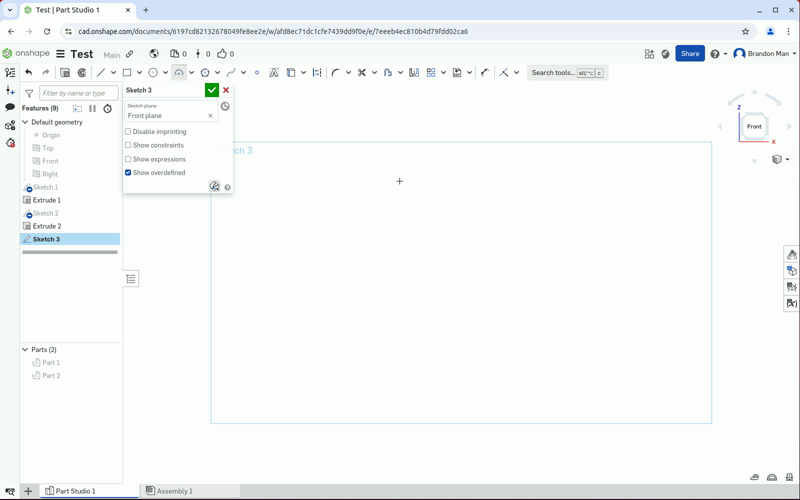
key_down(shift)
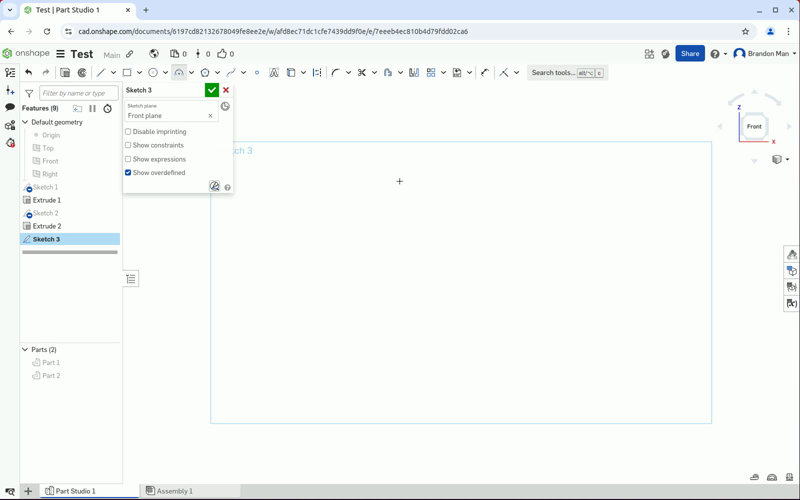
mouse_move(421, 184)
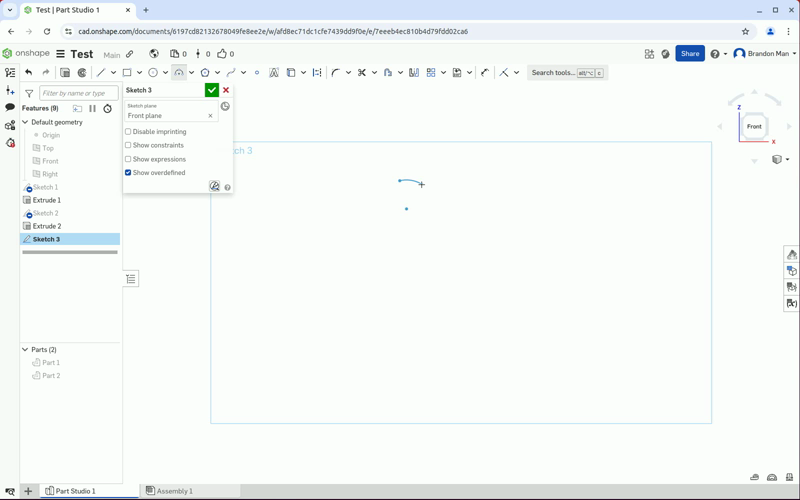
click(421, 184)
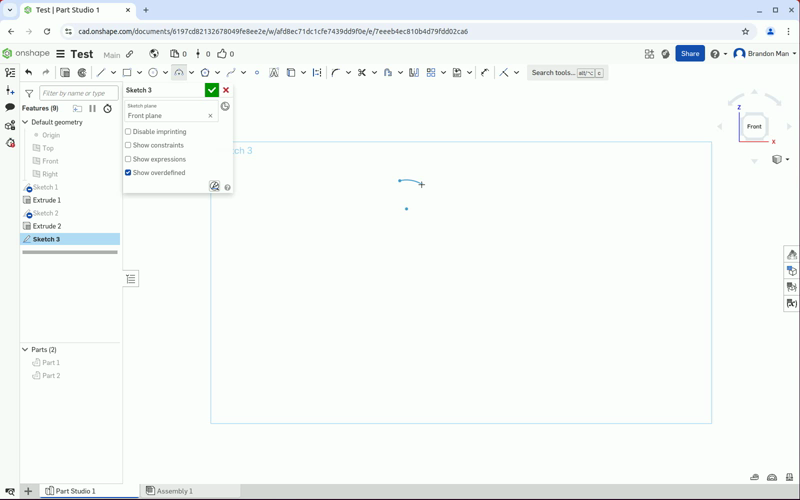
mouse_move(409, 192)
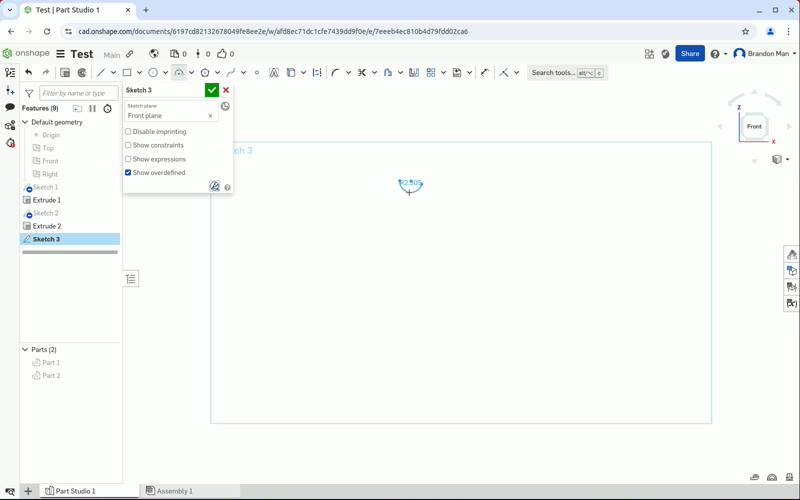
click(409, 192)
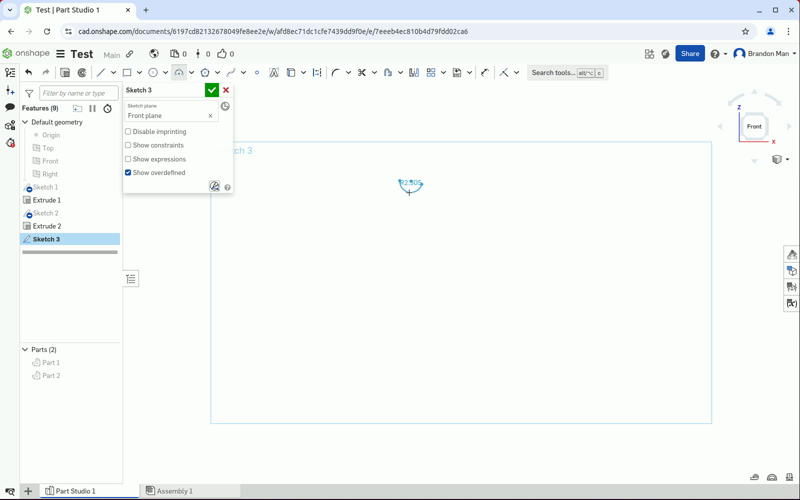
key_up(shift)
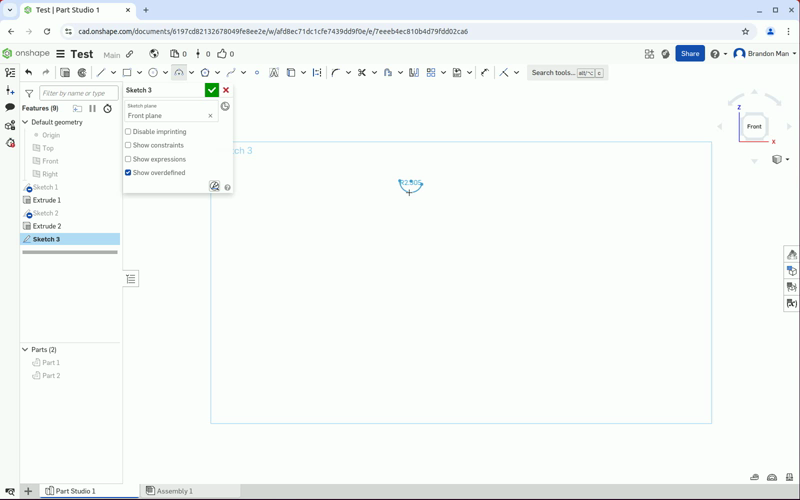
key(esc)
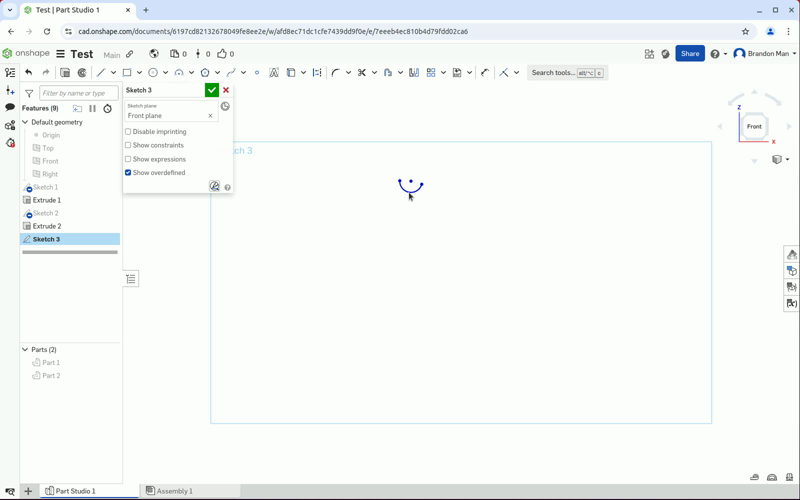
key(l)
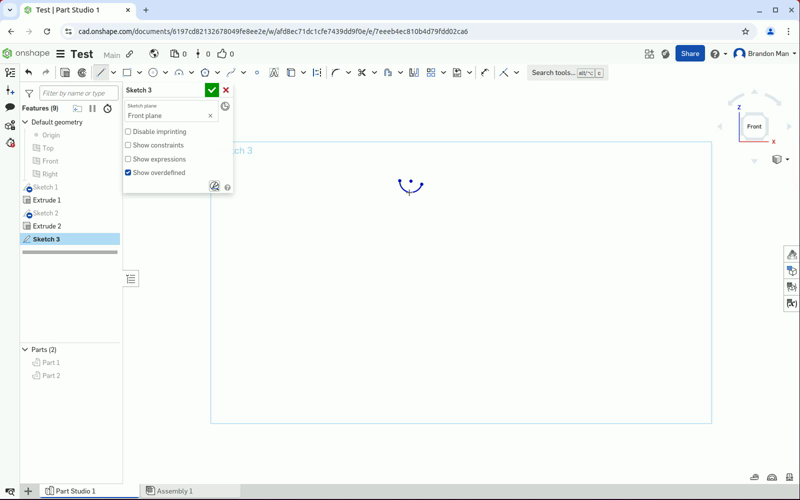
mouse_move(421, 184)
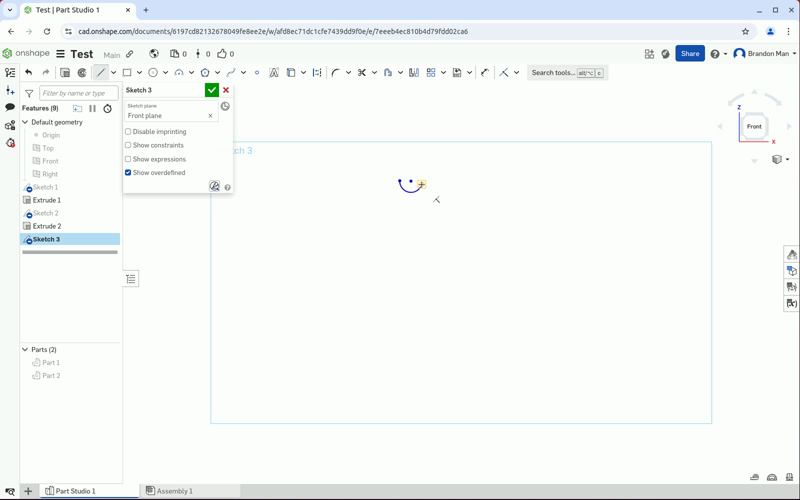
click(421, 184)
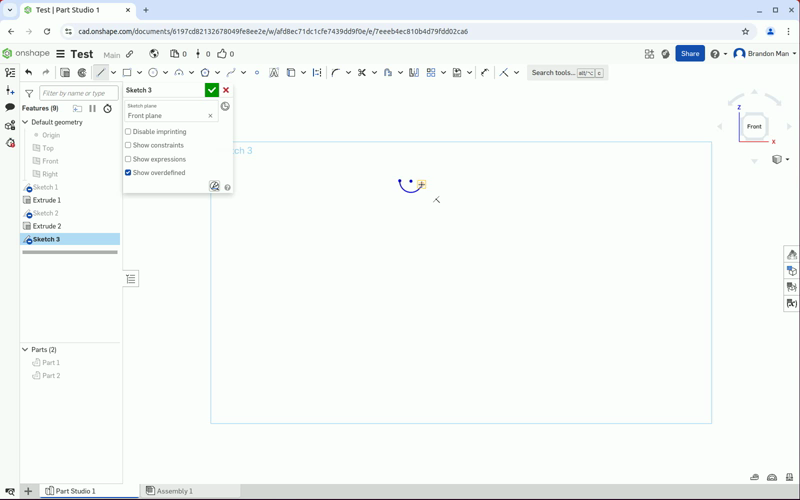
key_down(shift)
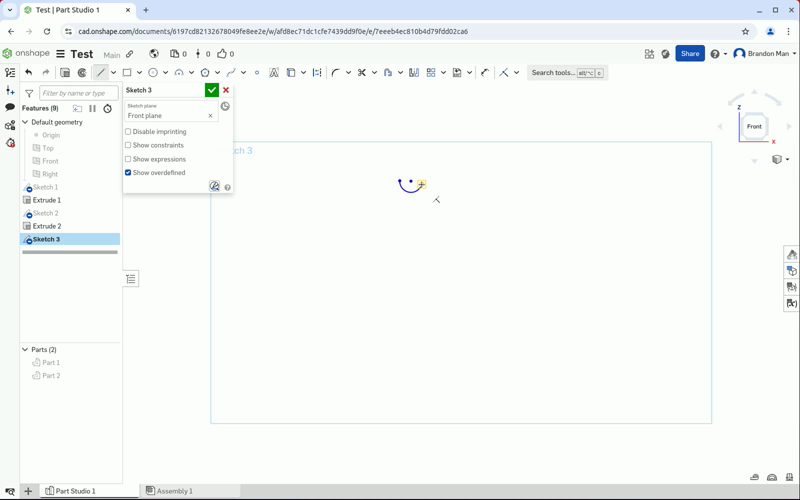
mouse_move(451, 184)
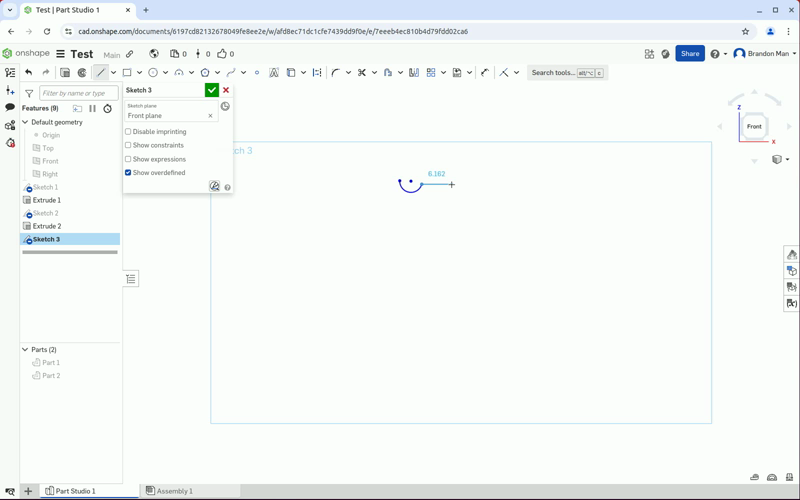
mouse_move(421, 180)
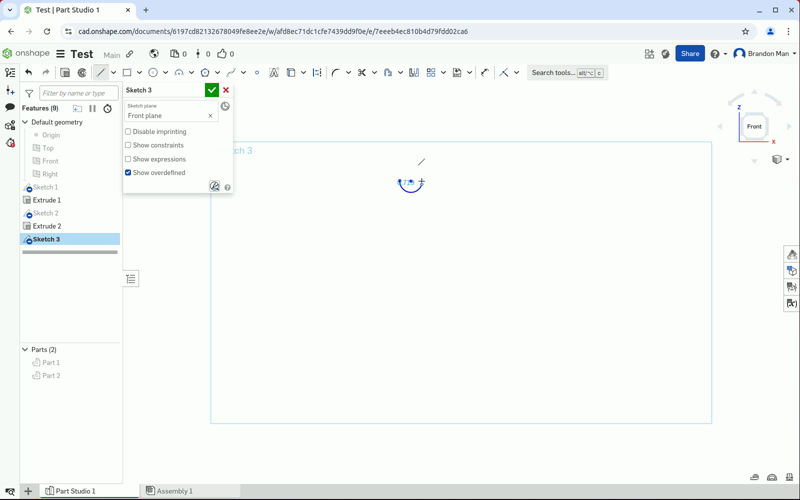
scroll(6)
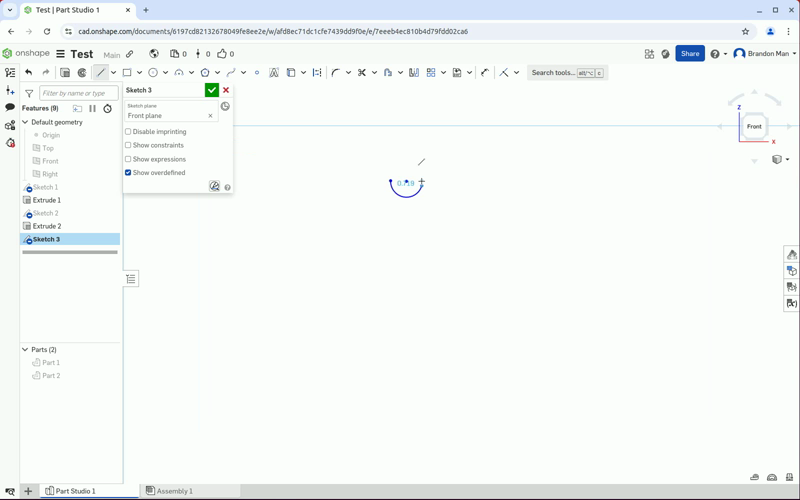
scroll(6)
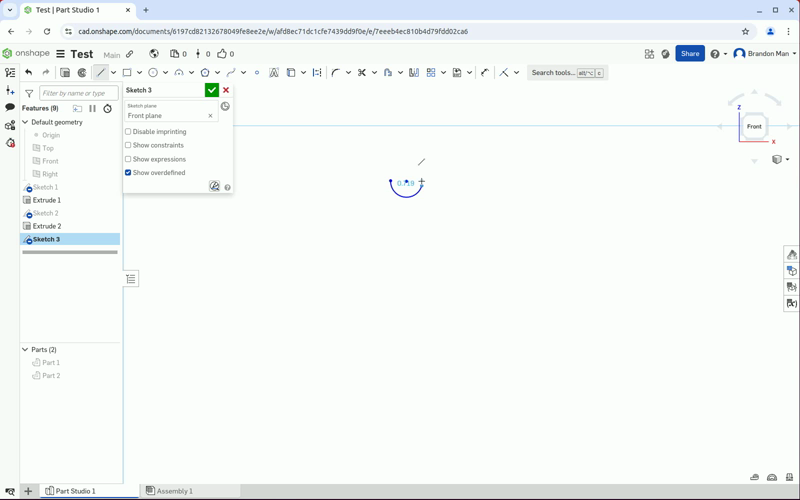
scroll(6)
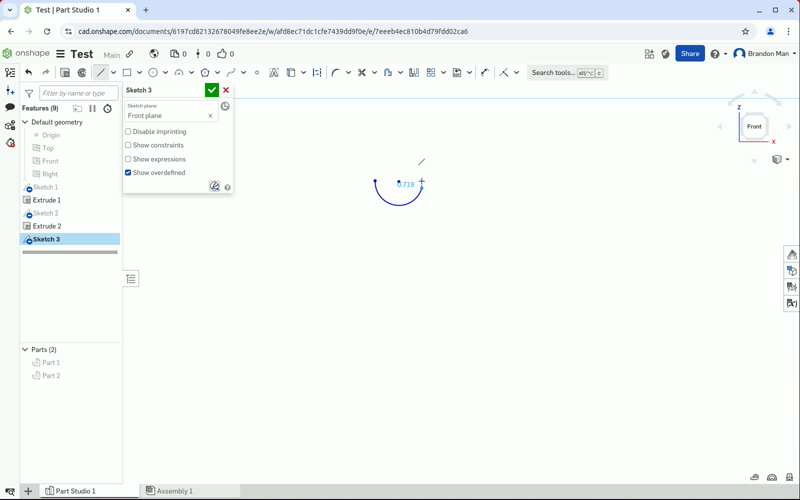
scroll(6)
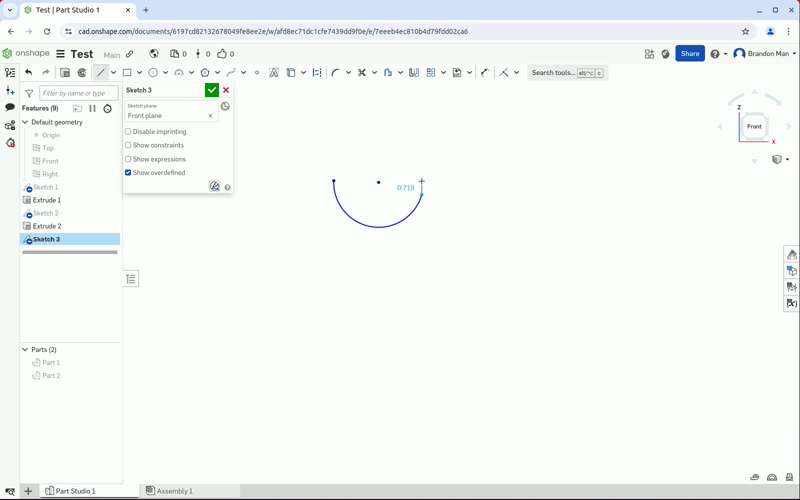
scroll(6)
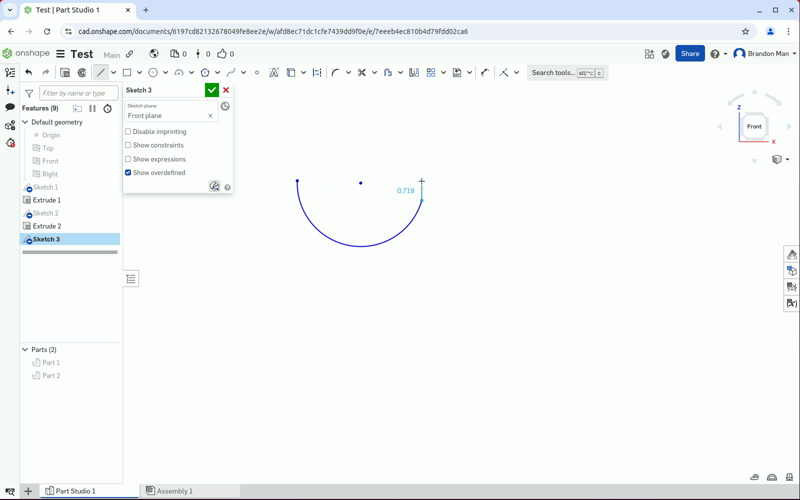
scroll(6)
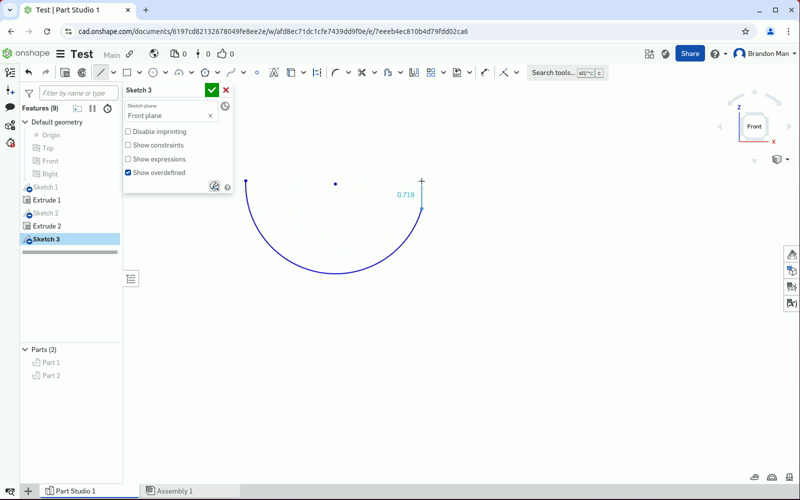
scroll(6)
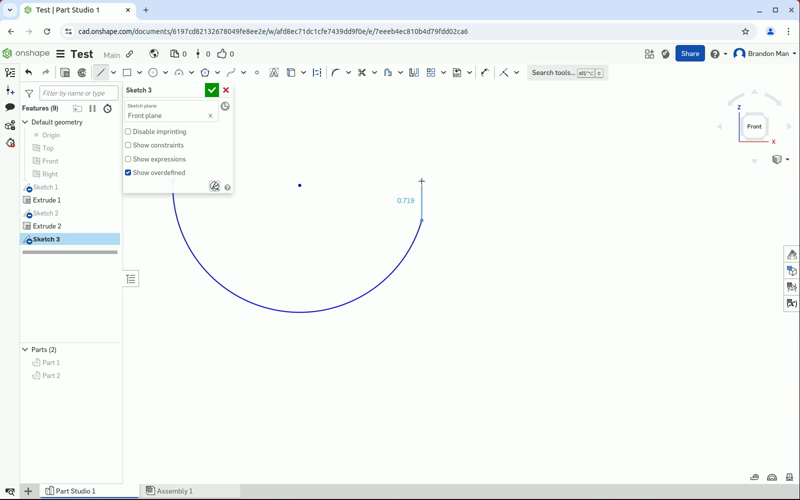
click(421, 180)
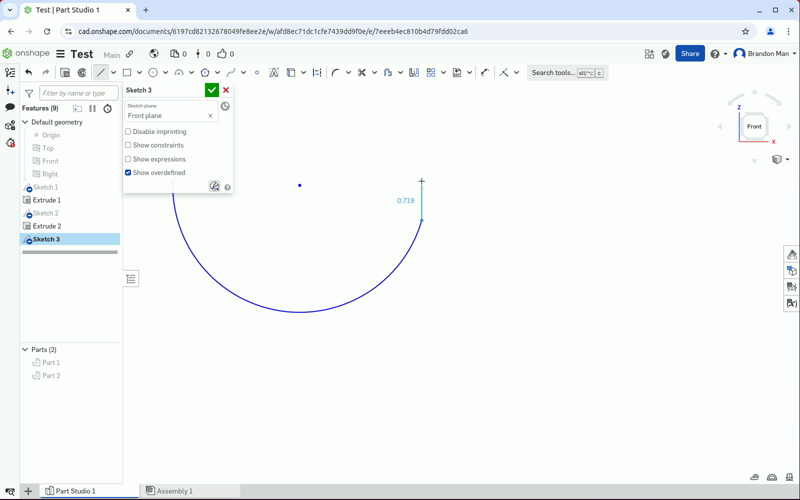
scroll(-6)
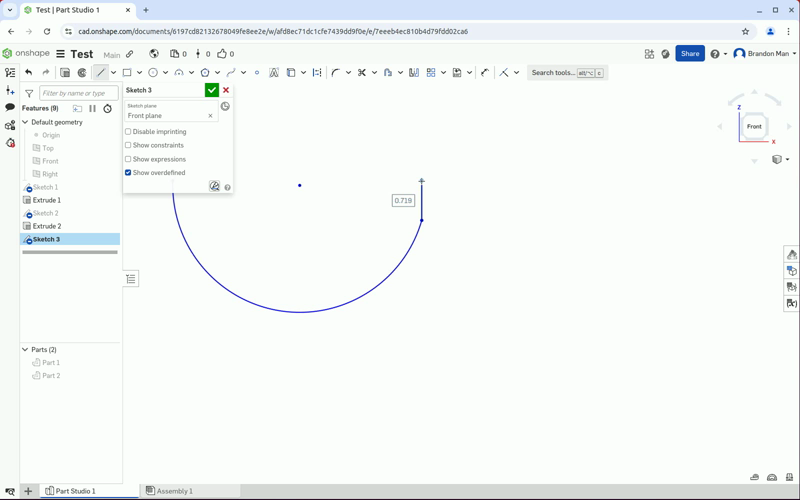
scroll(-6)
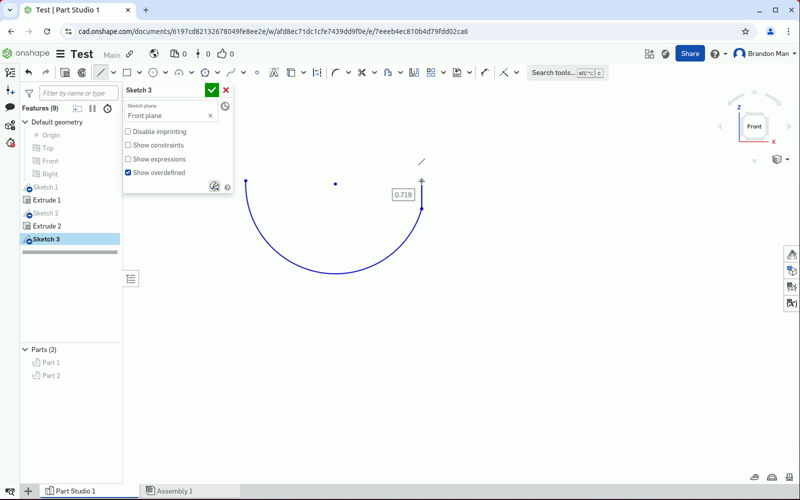
scroll(-6)
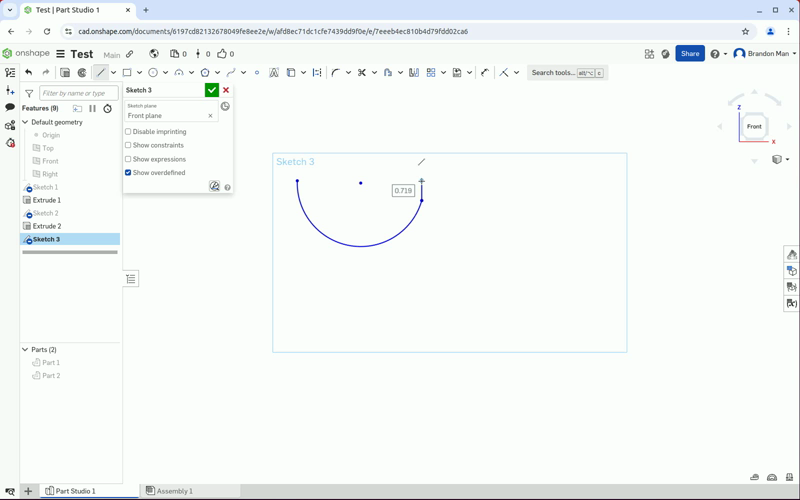
scroll(-6)
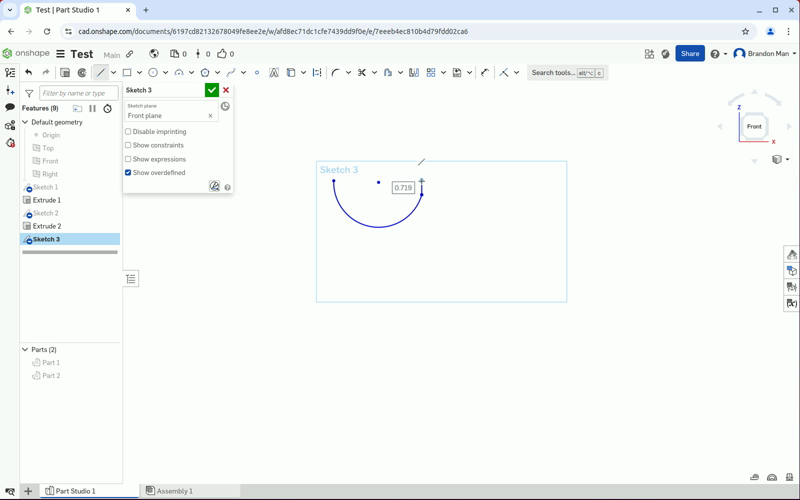
scroll(-6)
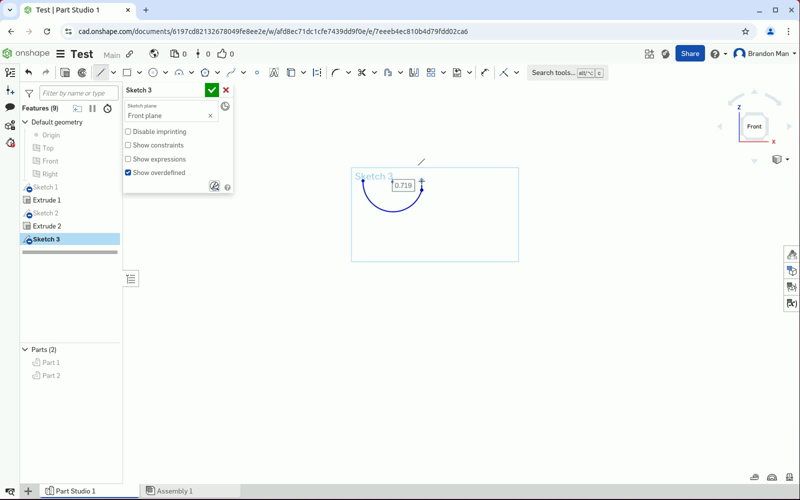
scroll(-6)
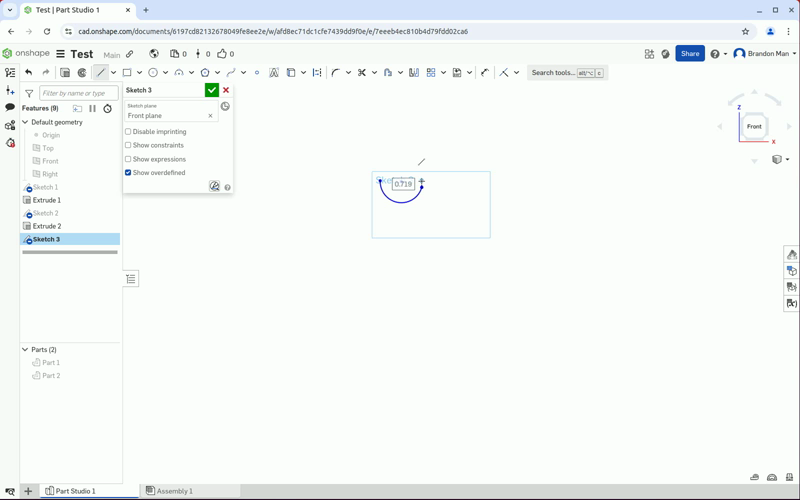
scroll(-6)
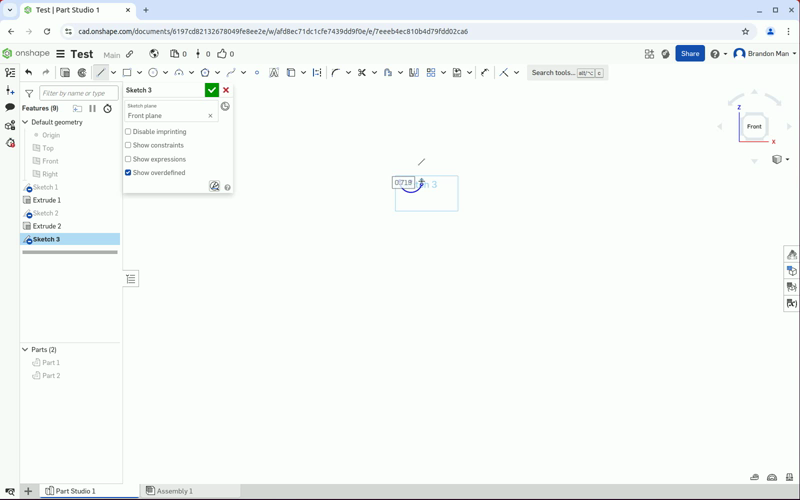
key_up(shift)
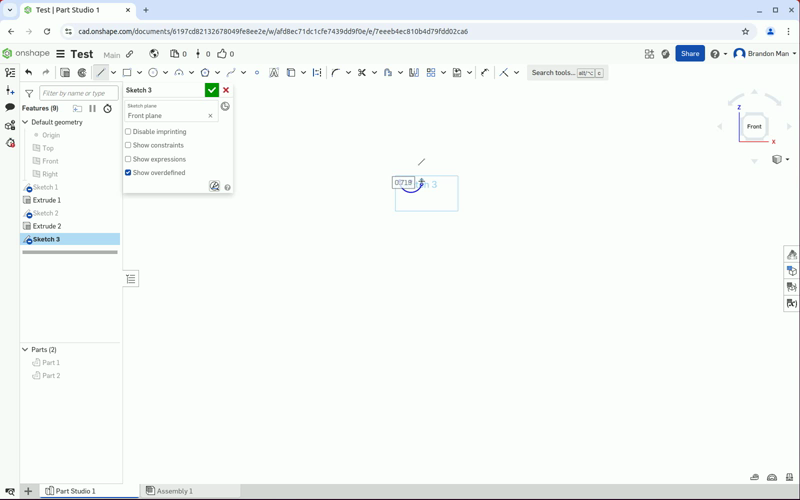
mouse_move(451, 180)
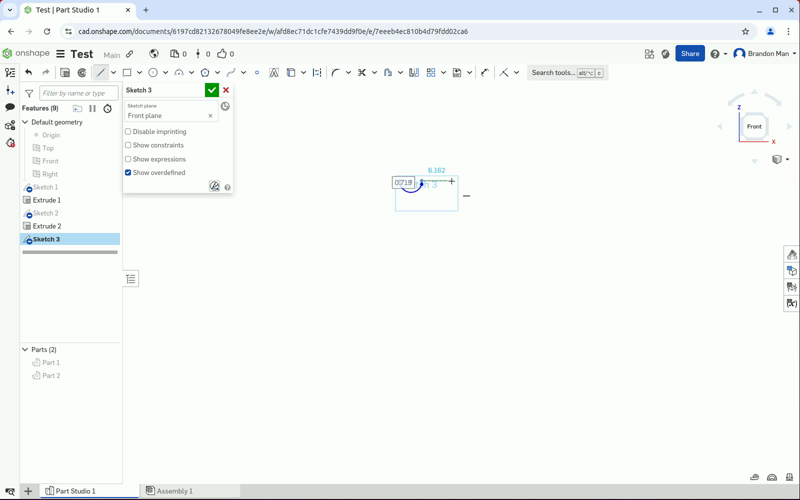
key_down(shift)
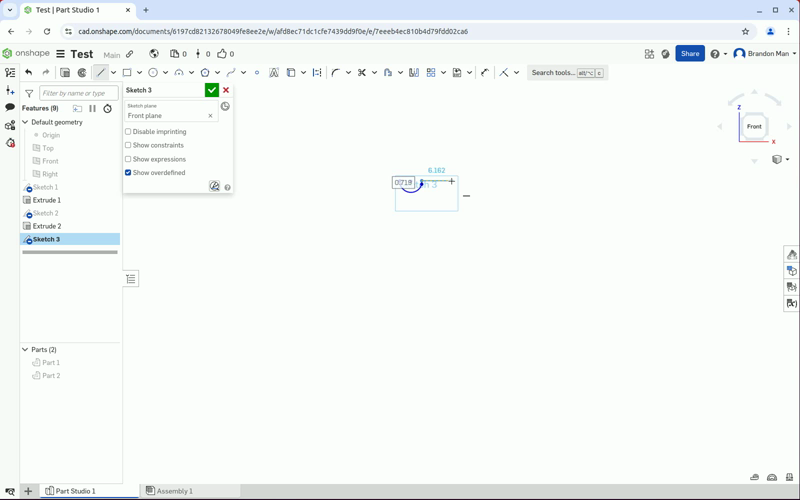
mouse_move(399, 180)
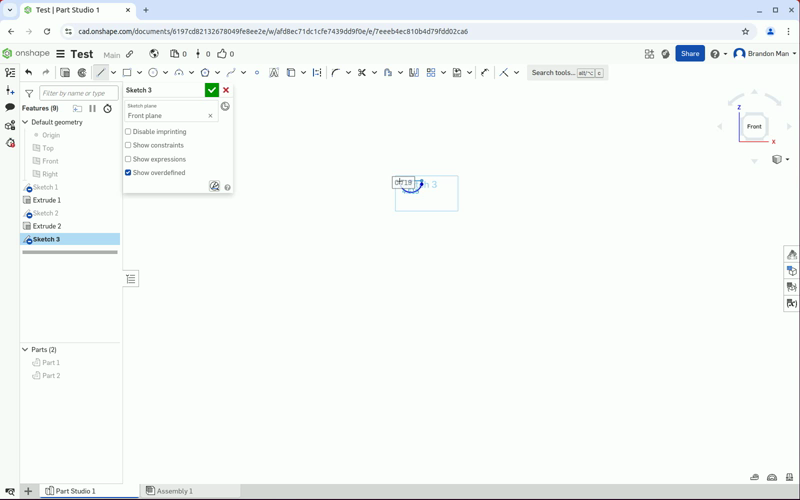
key_up(shift)
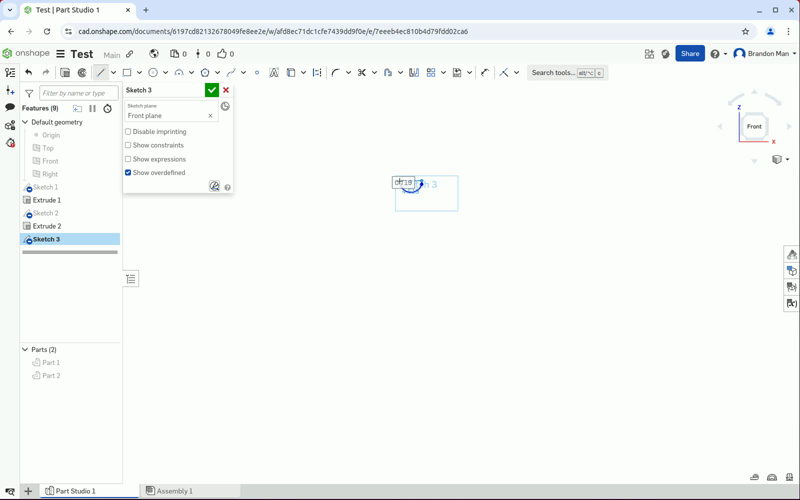
click(399, 180)
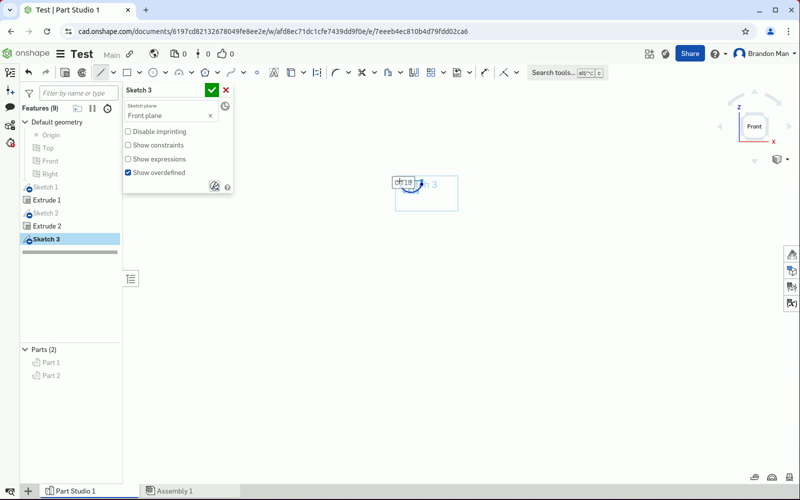
key(esc)
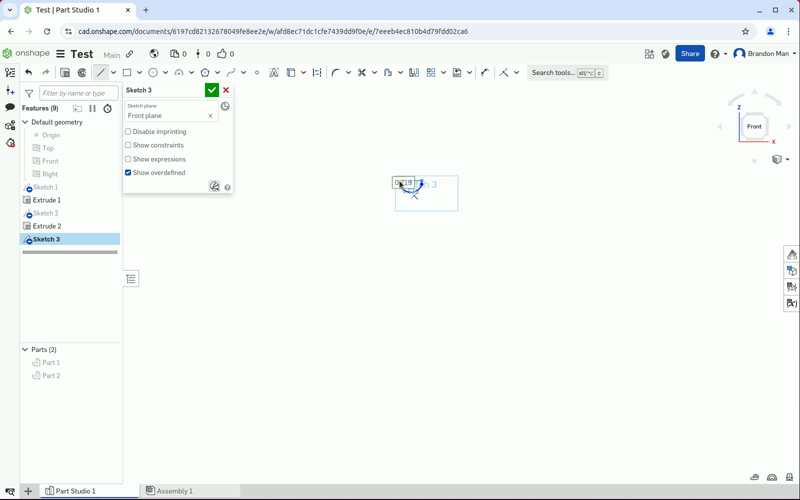
mouse_move(401, 181)
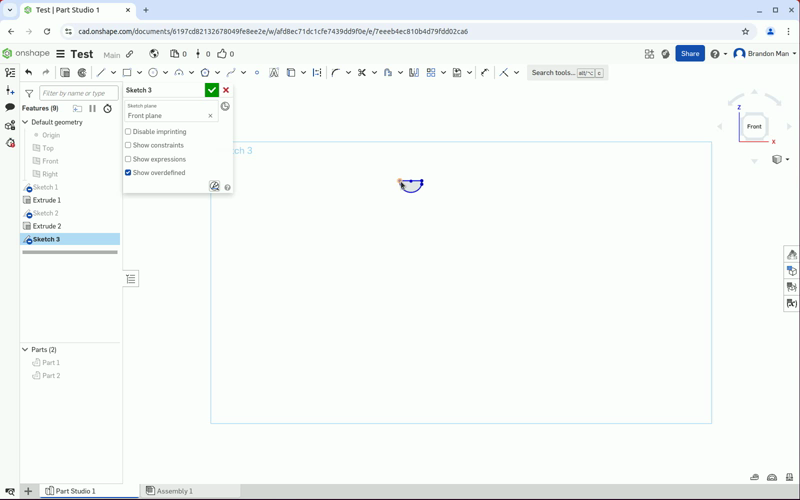
scroll(6)
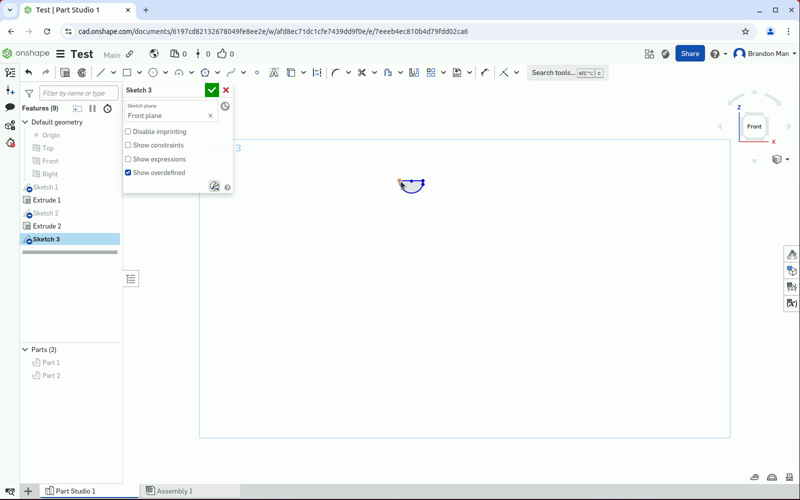
scroll(6)
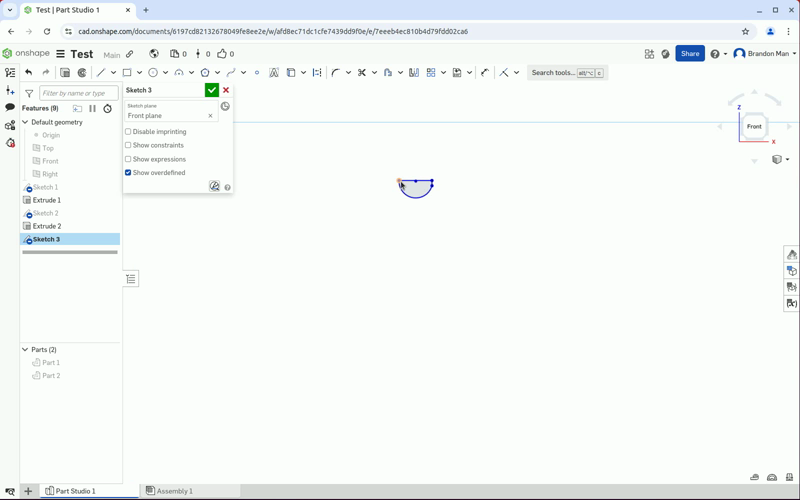
scroll(6)
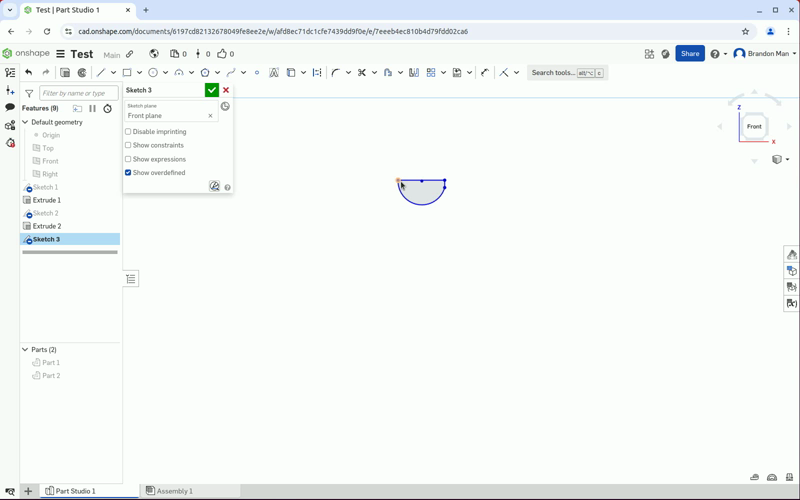
scroll(6)
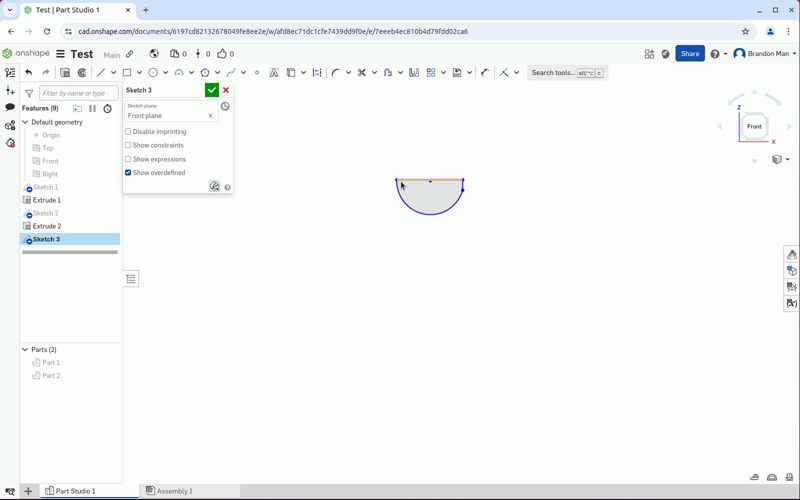
scroll(6)
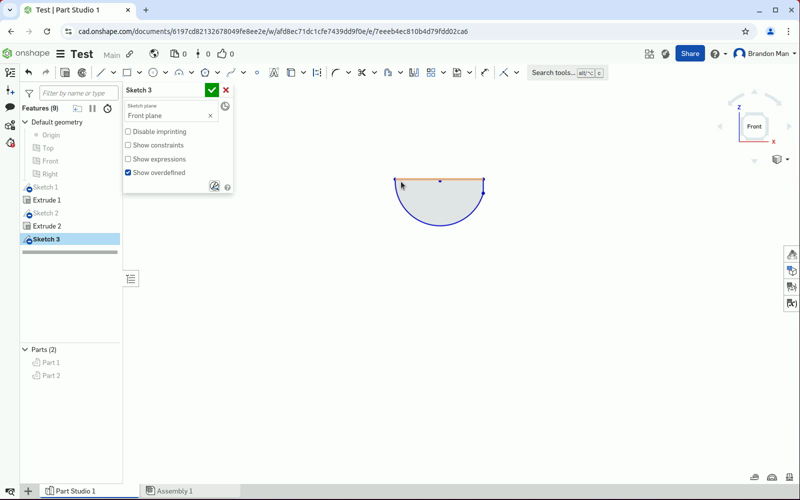
scroll(6)
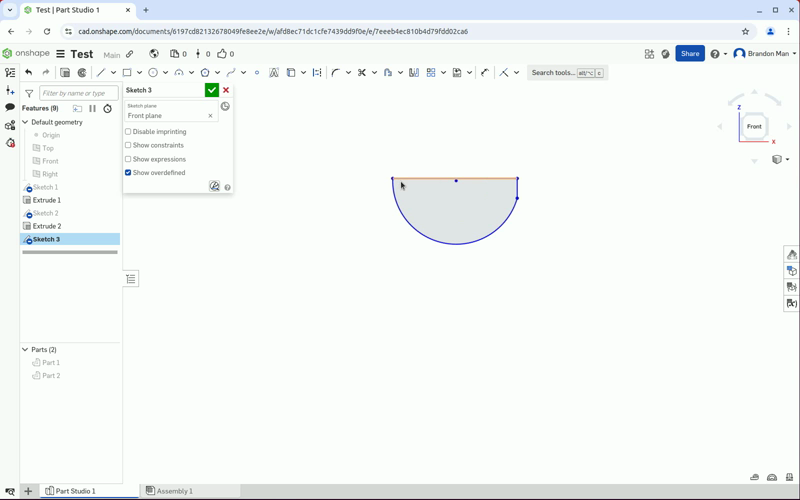
scroll(6)
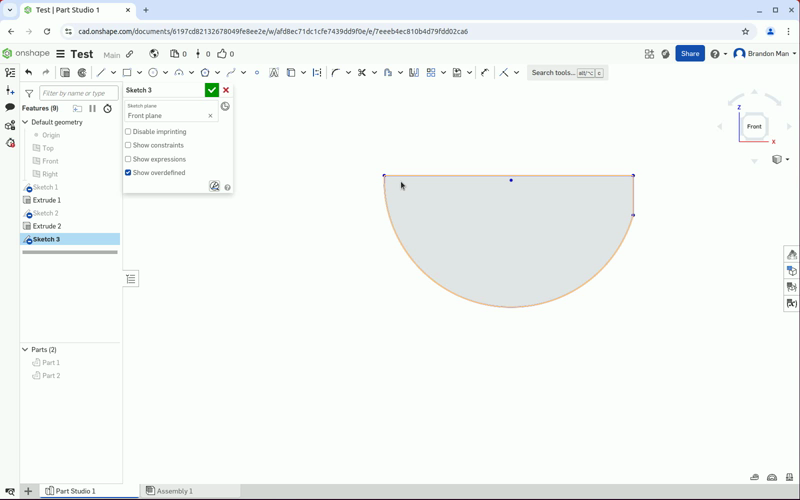
click(401, 181)
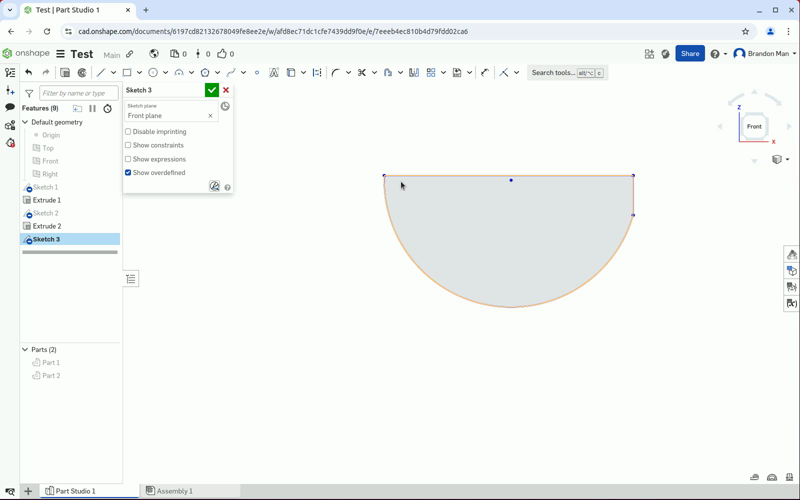
scroll(-6)
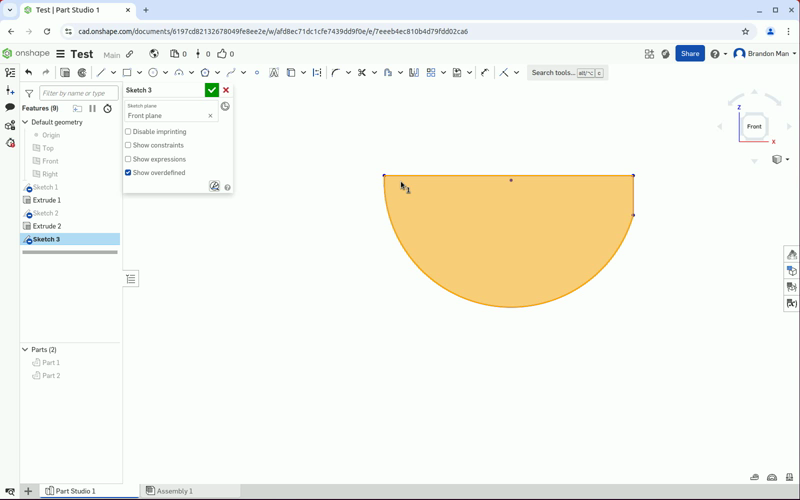
scroll(-6)
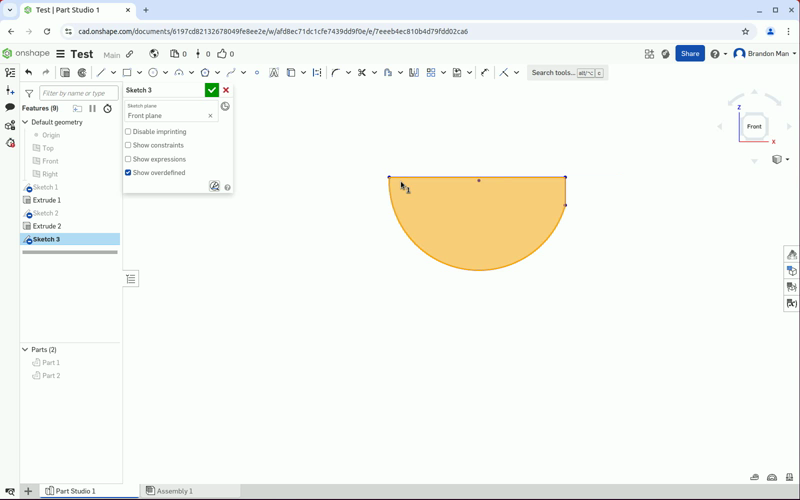
scroll(-6)
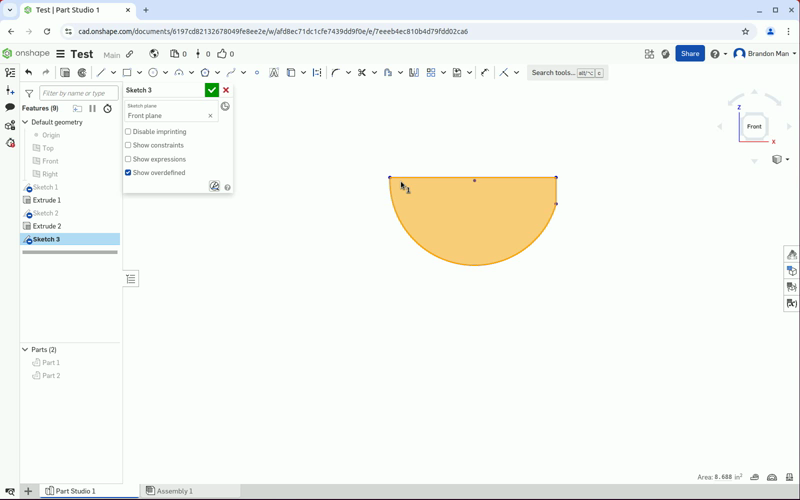
scroll(-6)
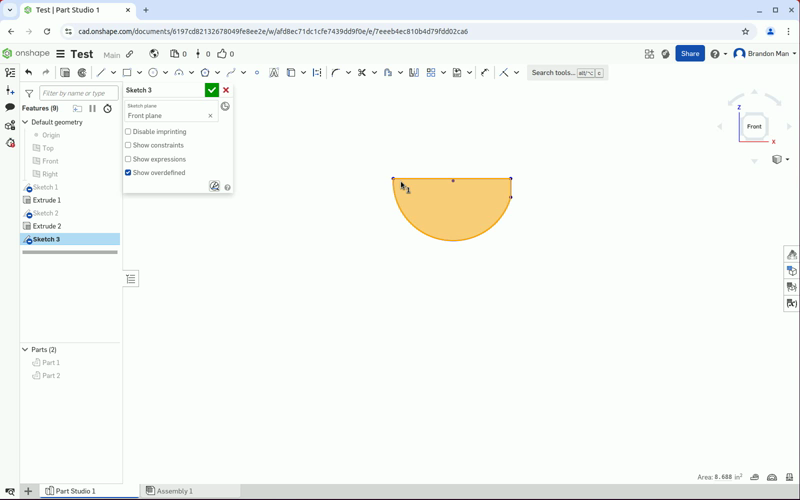
scroll(-6)
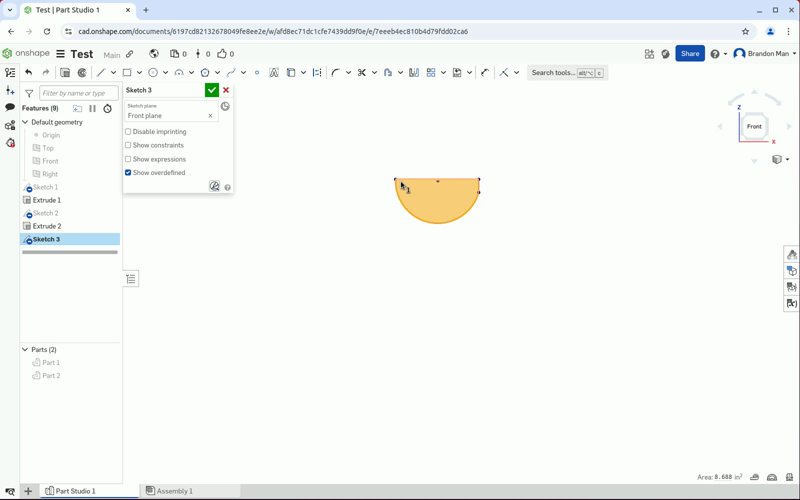
scroll(-6)
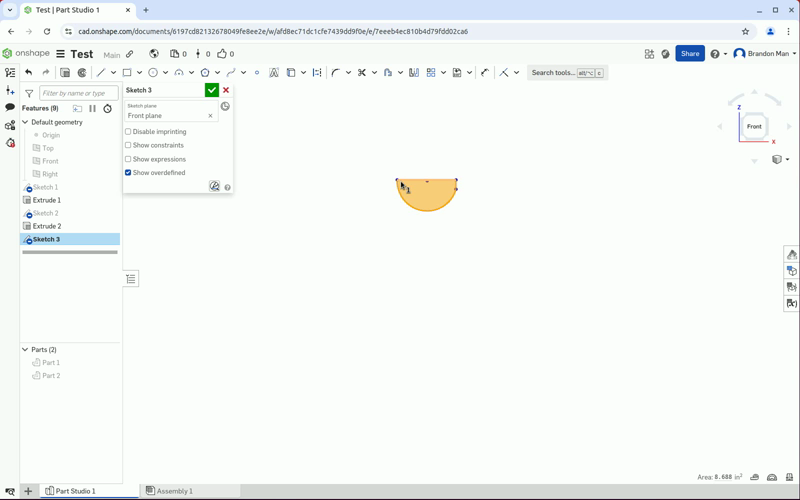
scroll(-6)
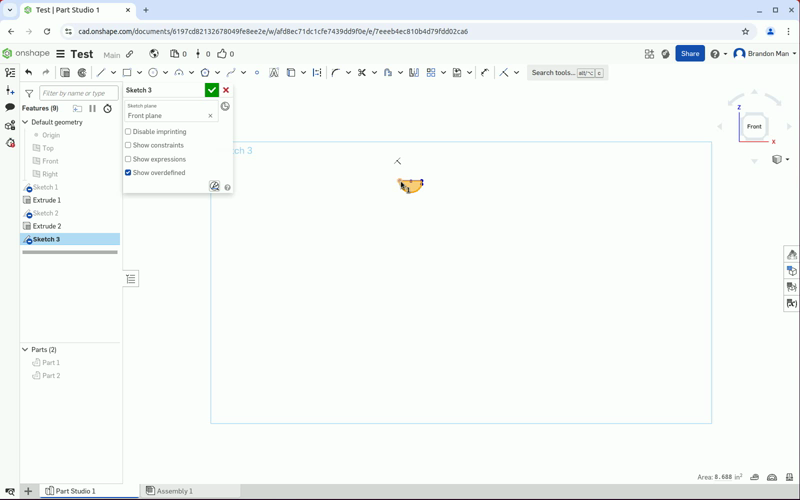
mouse_move(73, 352)
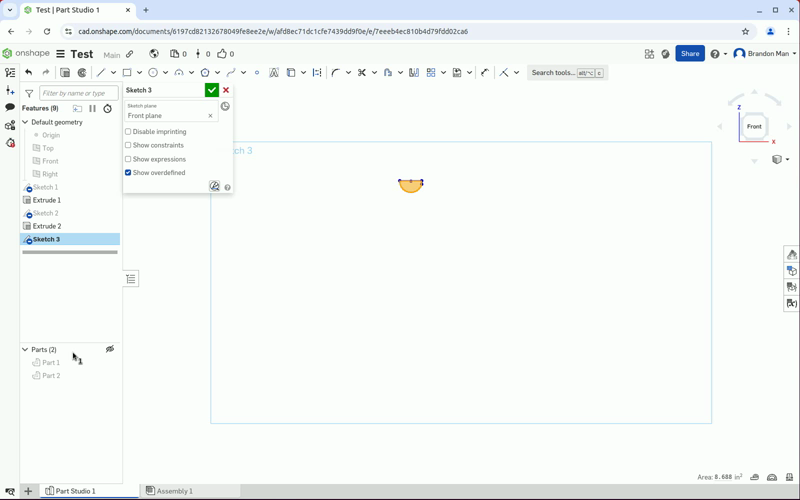
key(shift+y)
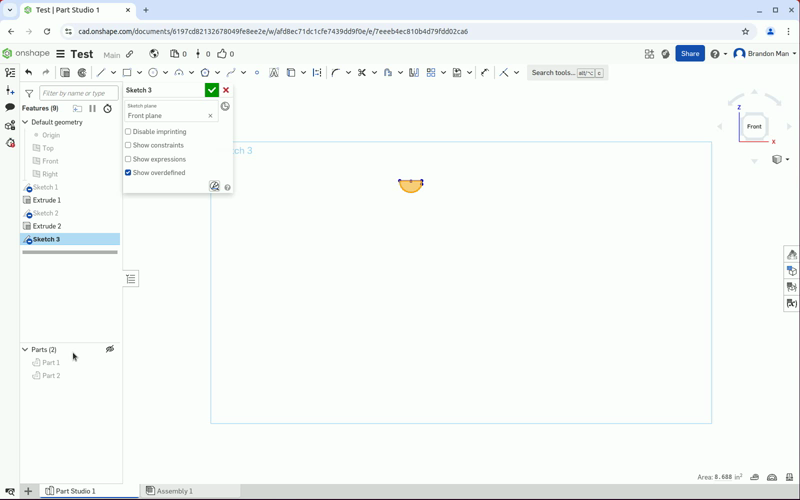
key(shift+e)
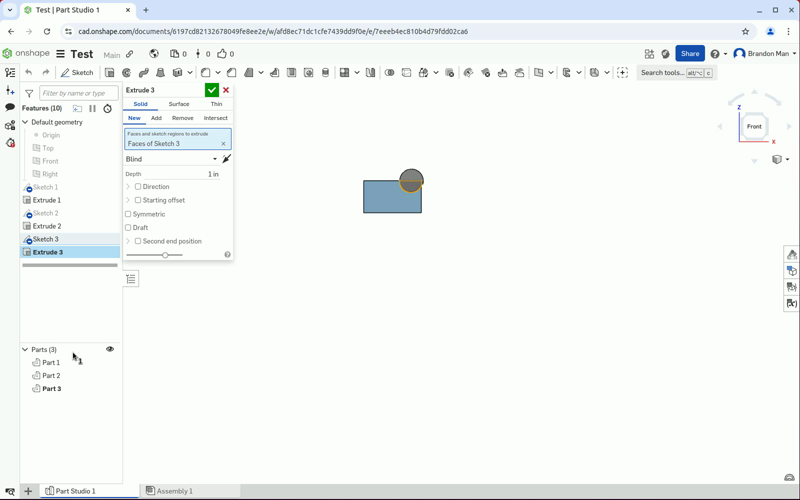
mouse_move(143, 106)
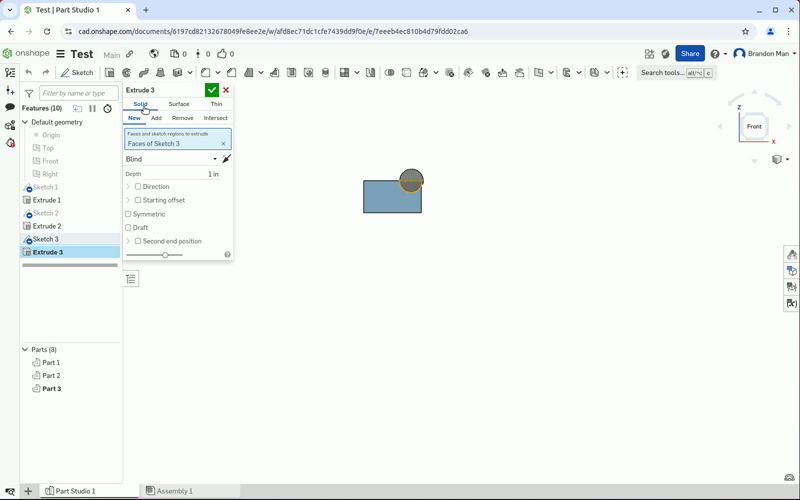
click(143, 106)
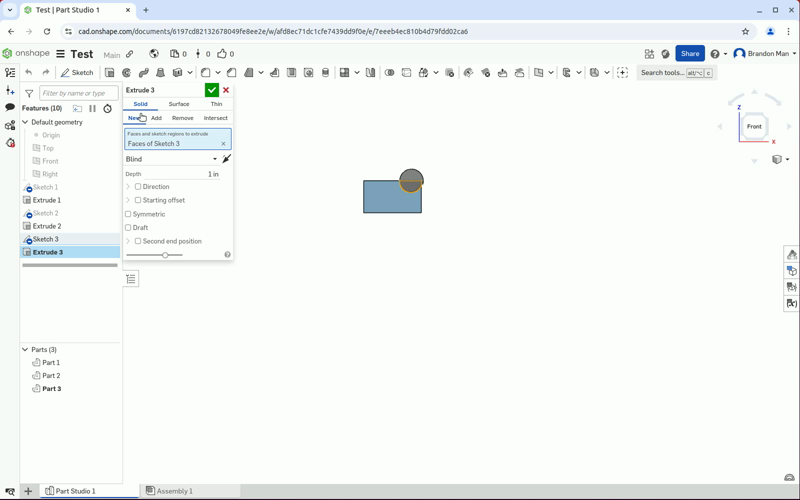
mouse_move(137, 120)
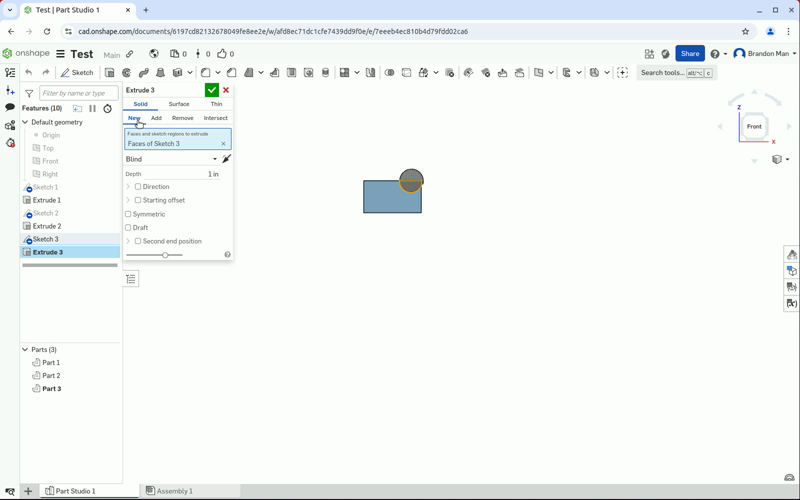
click(137, 120)
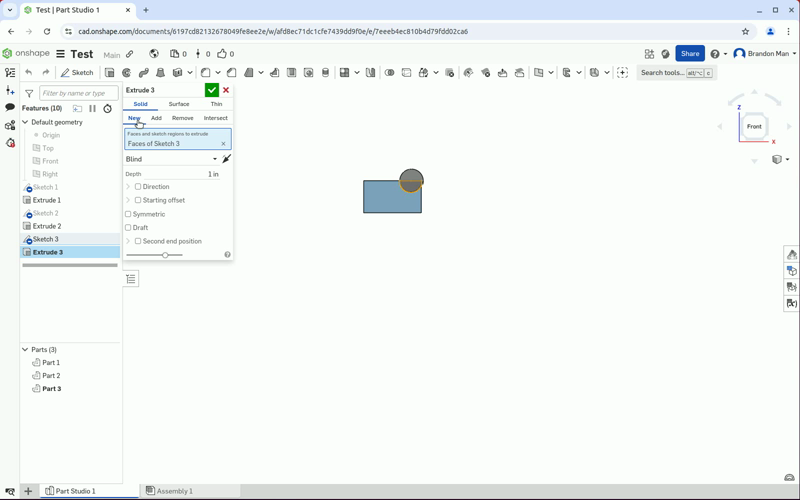
key(tab, 4)
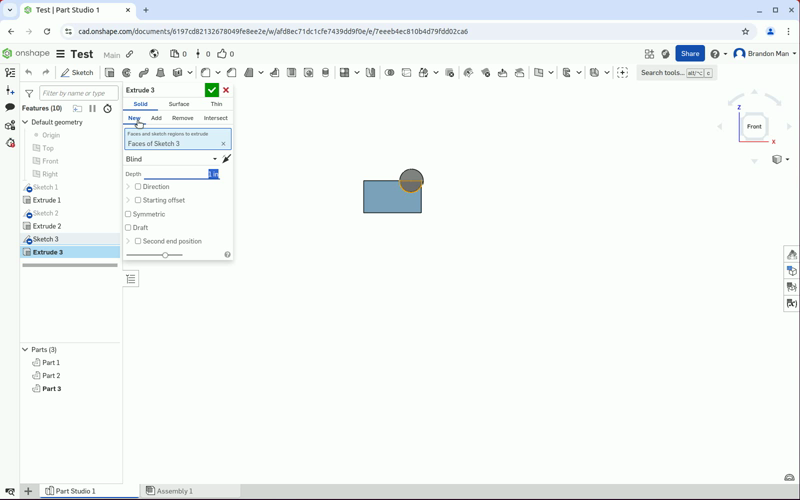
text(9.388)
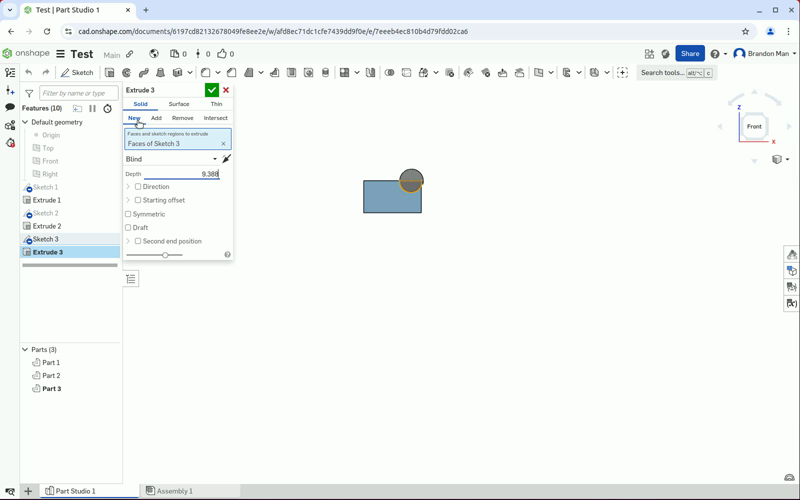
key(enter)
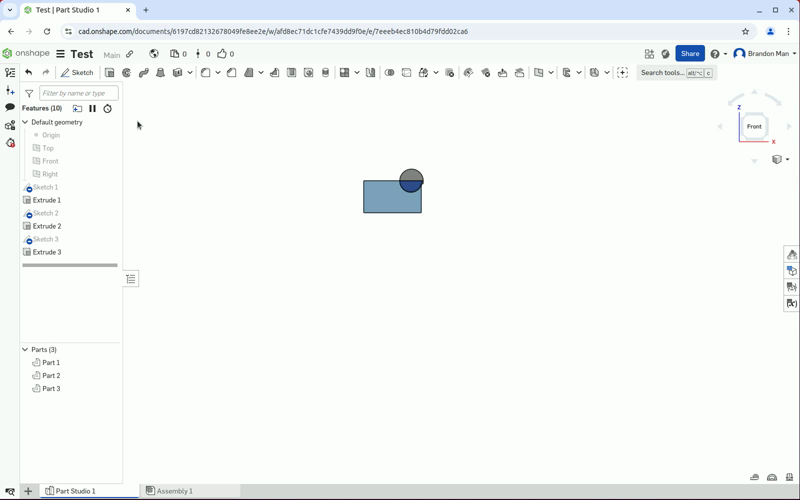
key(shift+h)
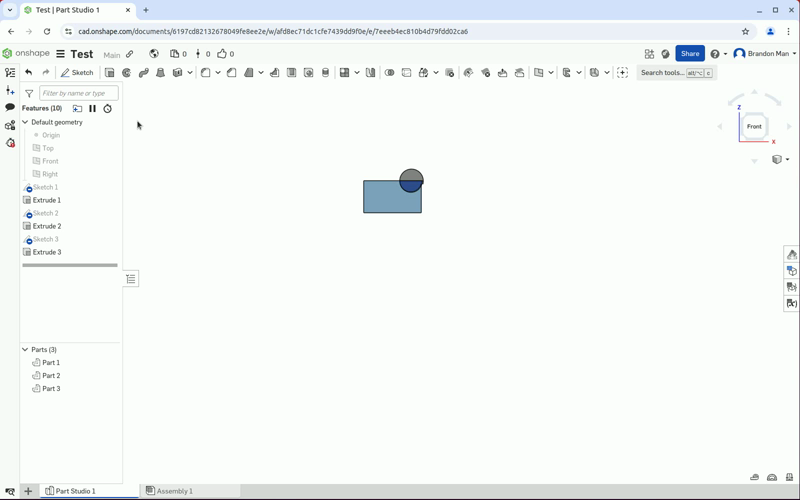
key(shift+h)
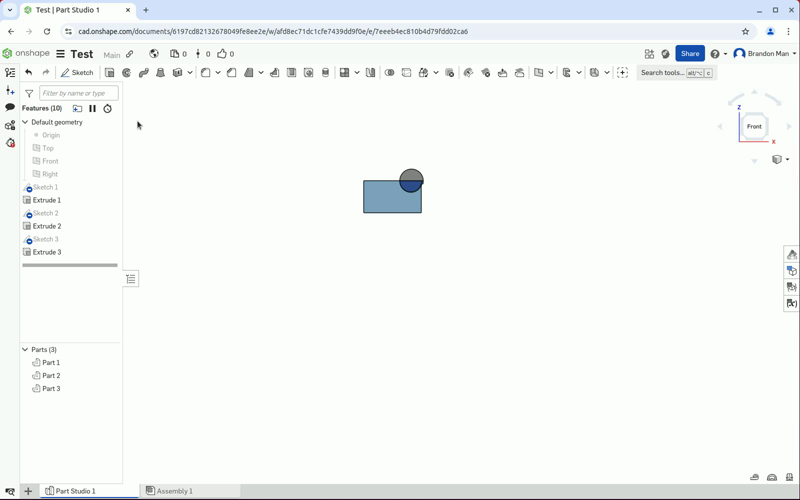
mouse_move(73, 189)
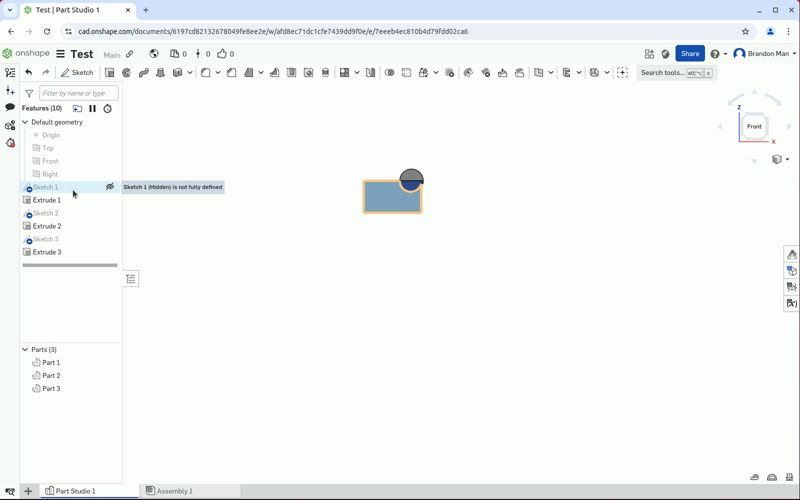
click(73, 189)
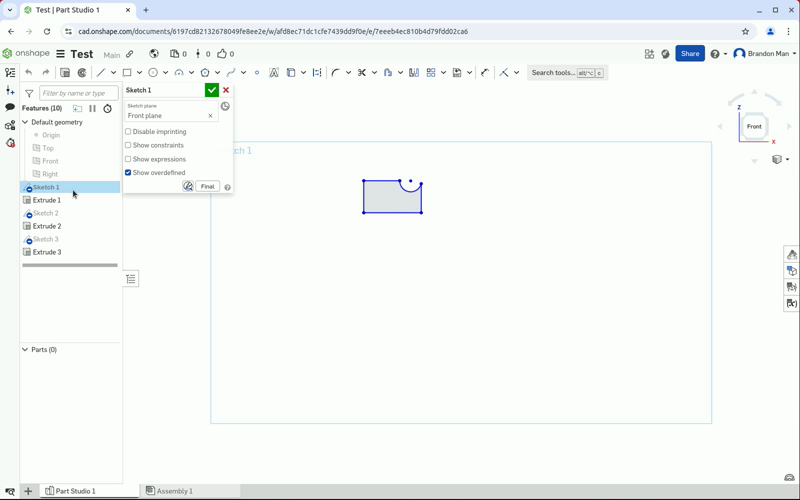
mouse_move(229, 92)
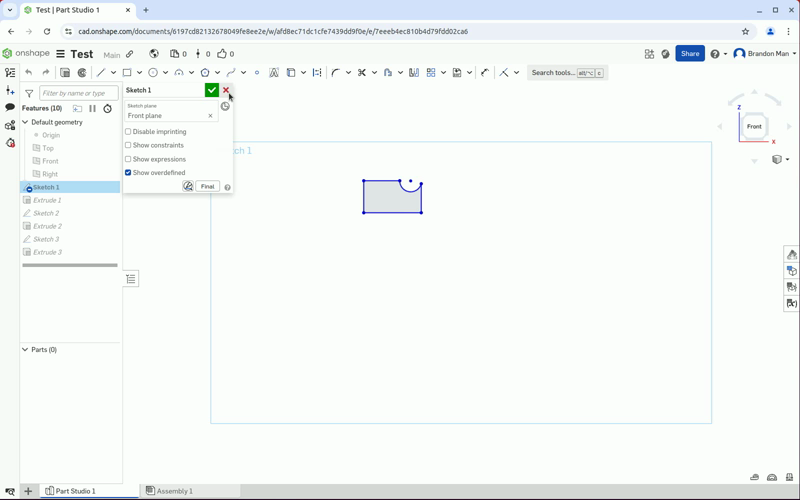
click(229, 92)
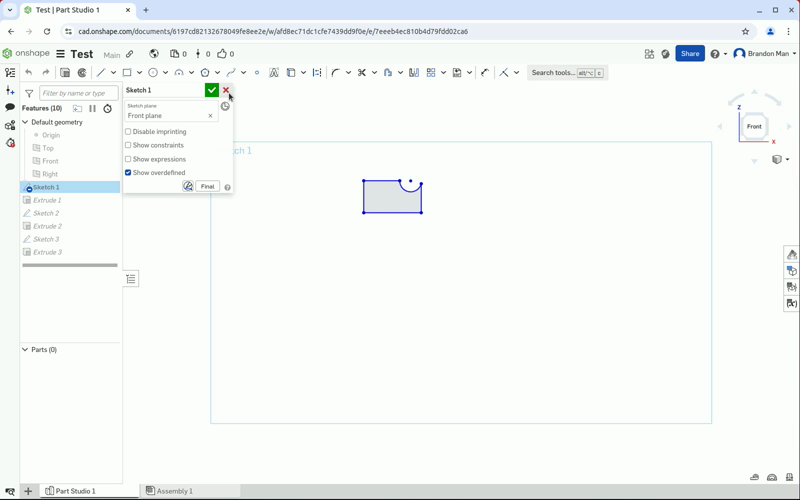
key(shift+s)
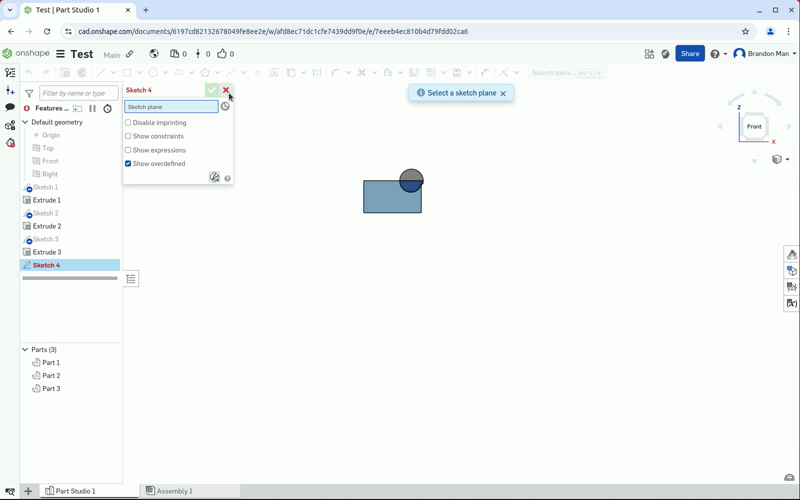
mouse_move(73, 163)
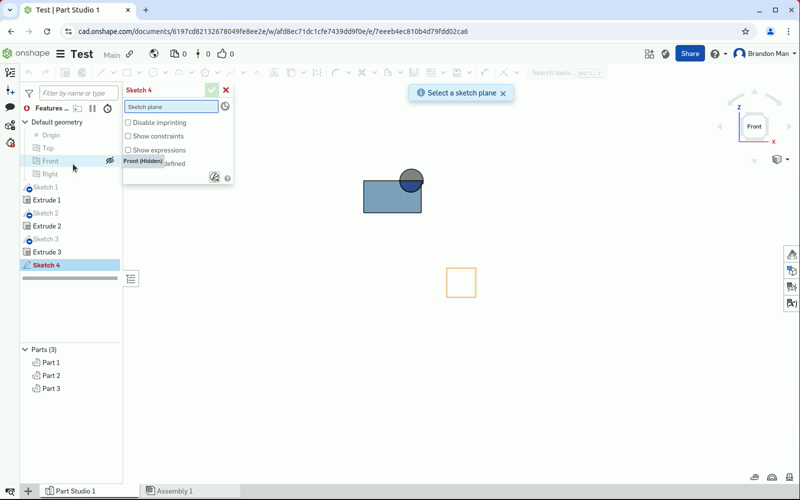
click(73, 163)
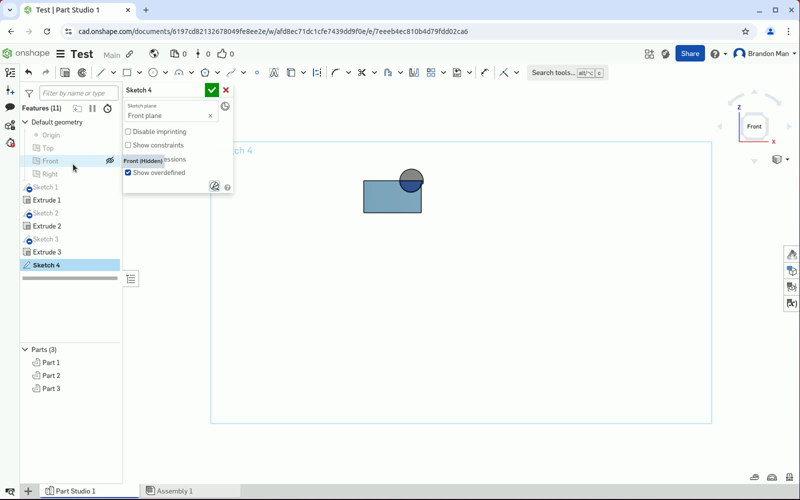
mouse_move(73, 352)
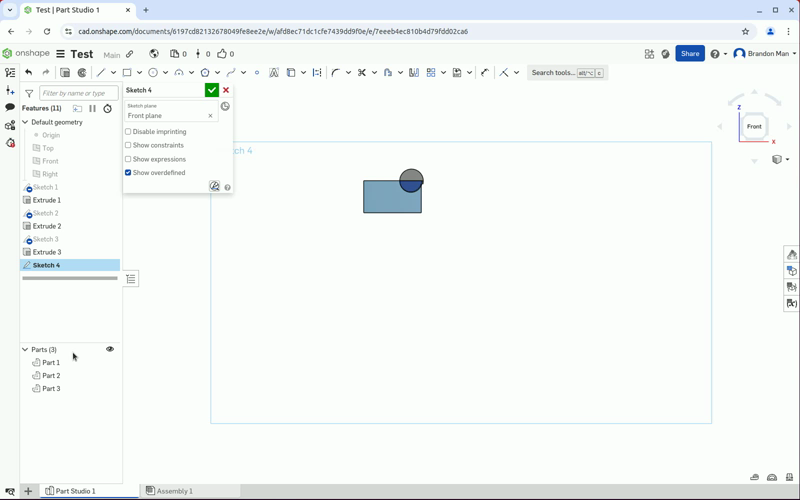
key(y)
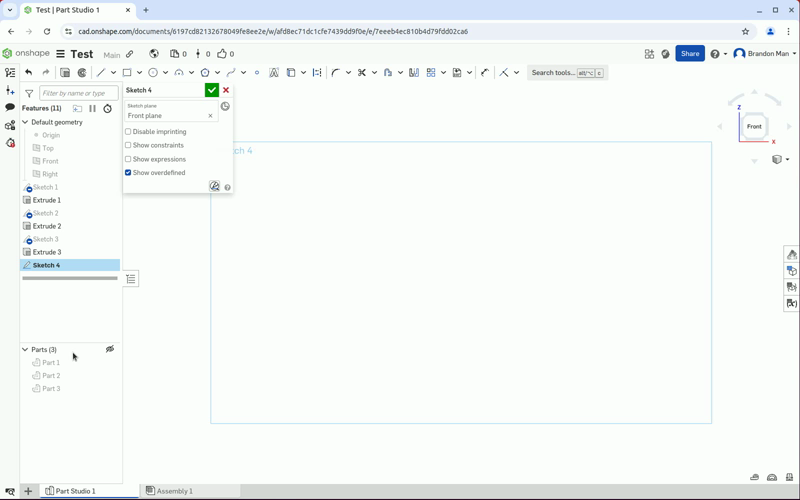
key(l)
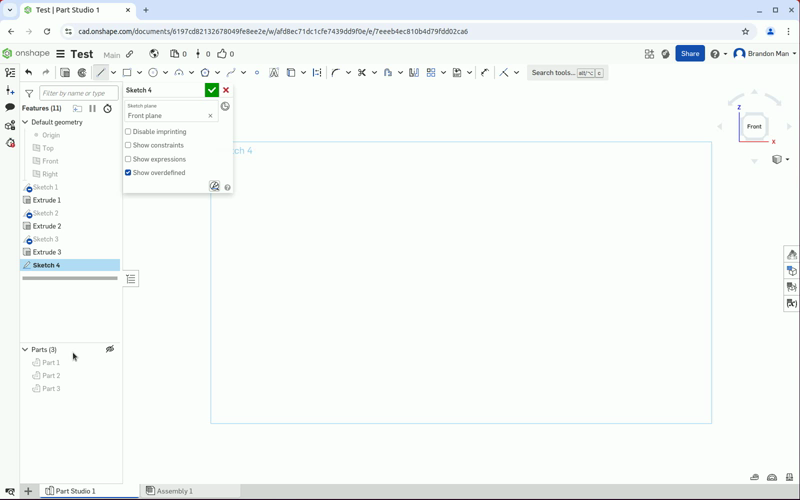
key_down(shift)
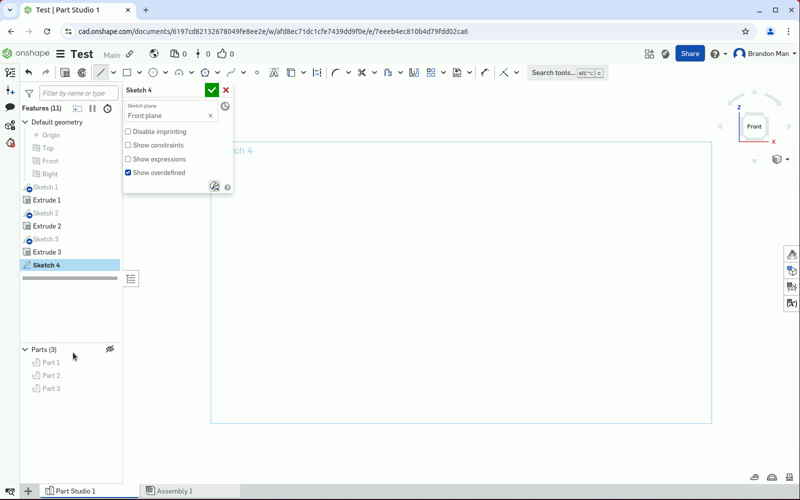
mouse_move(371, 234)
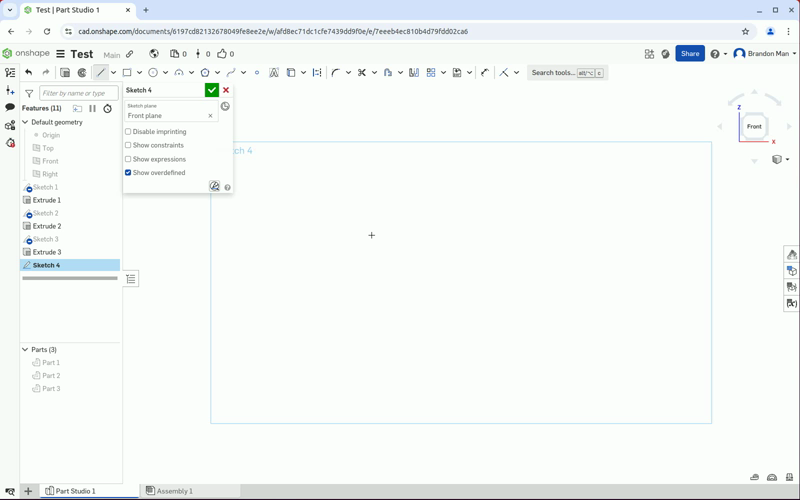
click(371, 234)
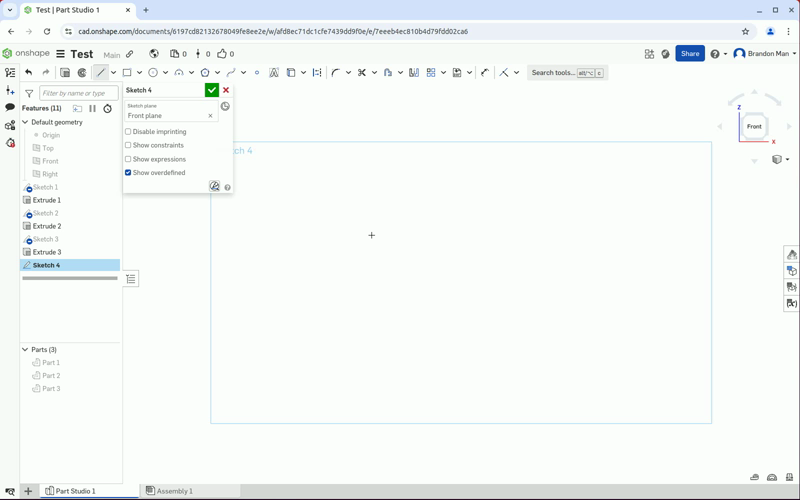
key_up(shift)
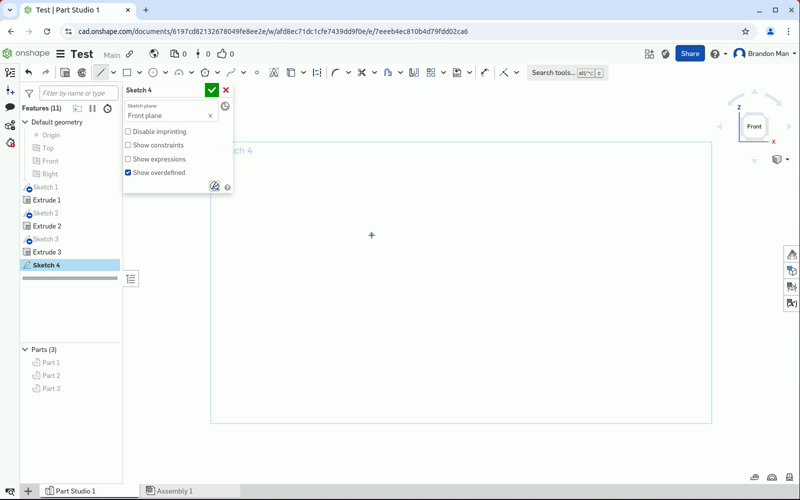
key_down(shift)
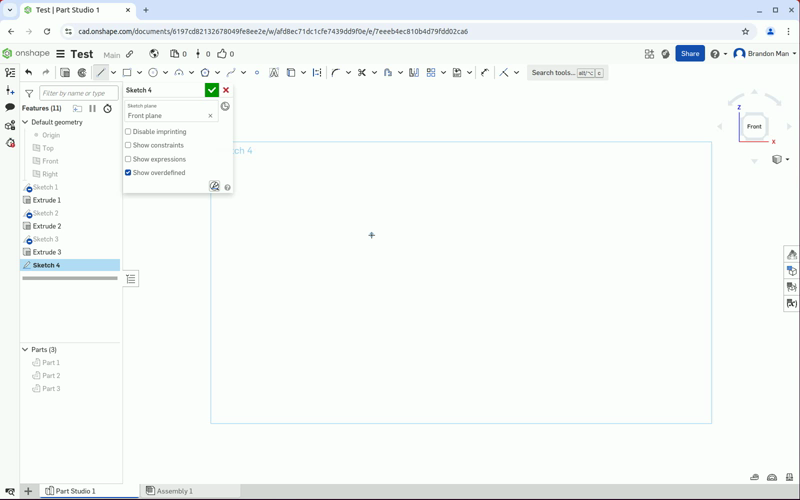
mouse_move(401, 234)
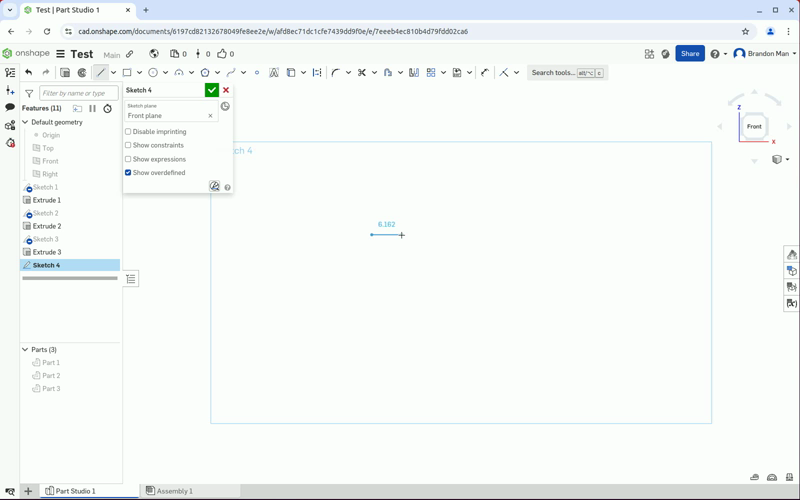
mouse_move(395, 234)
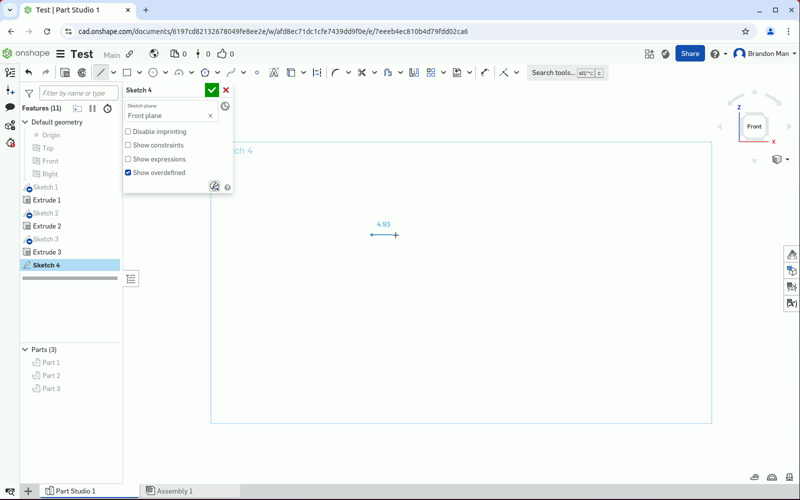
click(395, 234)
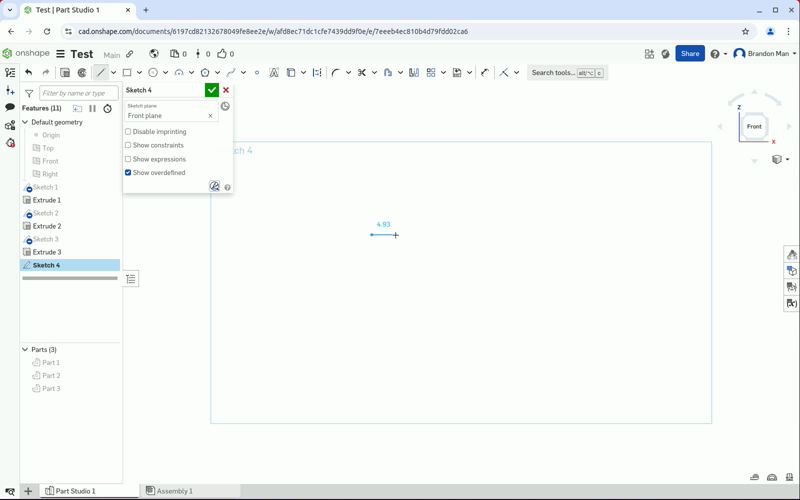
key_up(shift)
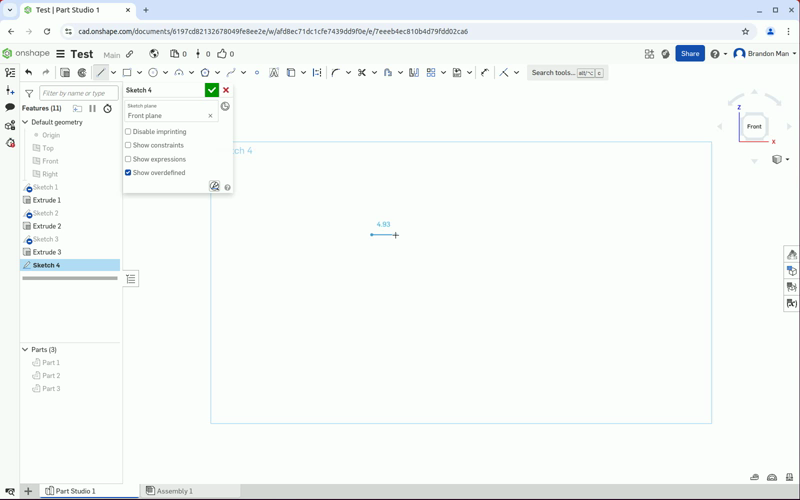
key_down(shift)
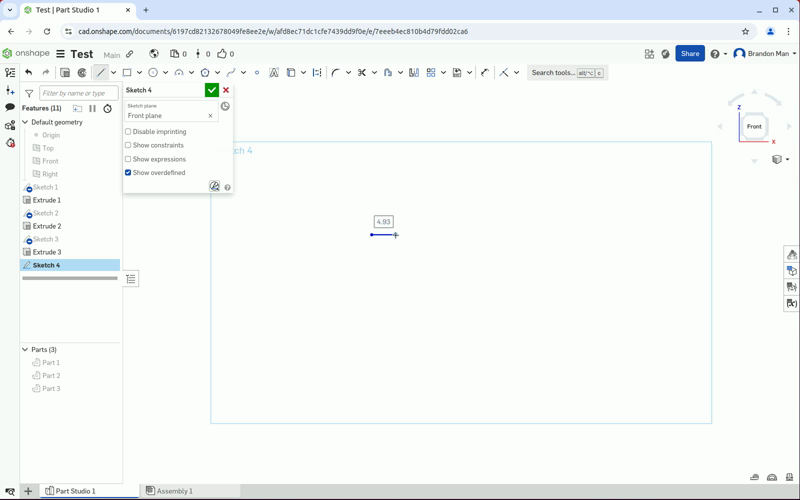
mouse_move(425, 234)
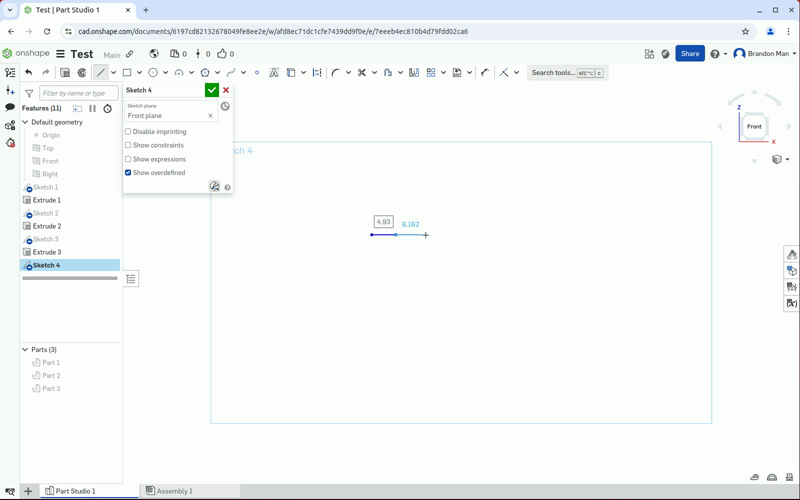
mouse_move(395, 188)
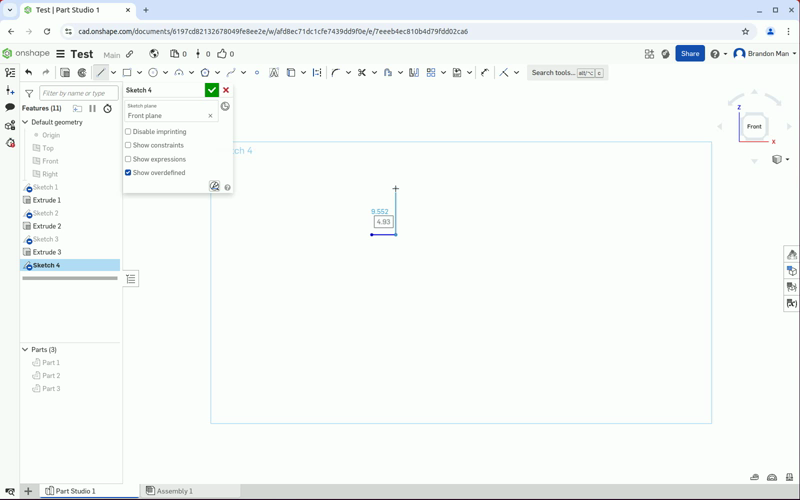
click(395, 188)
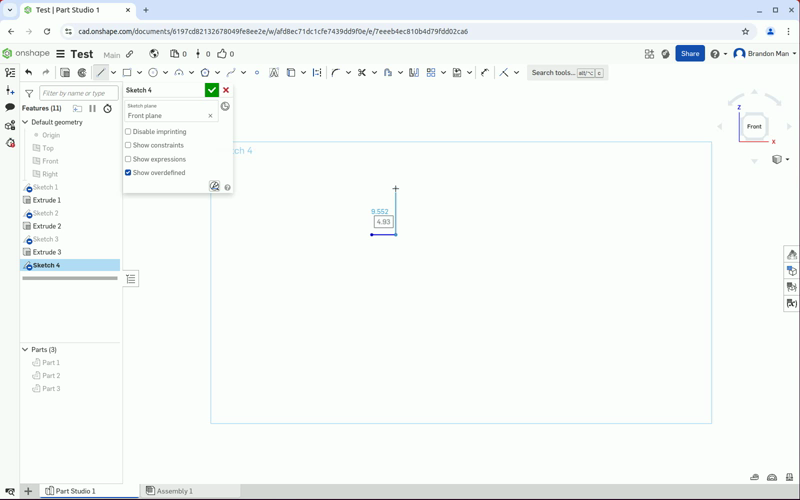
key_up(shift)
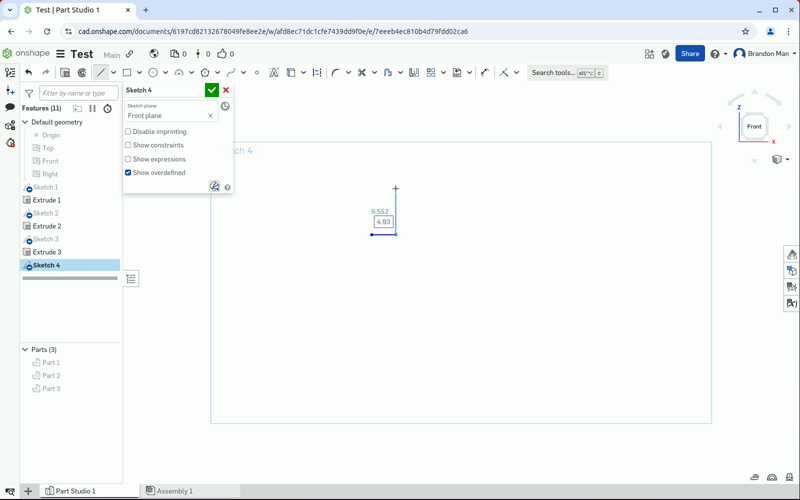
key_down(shift)
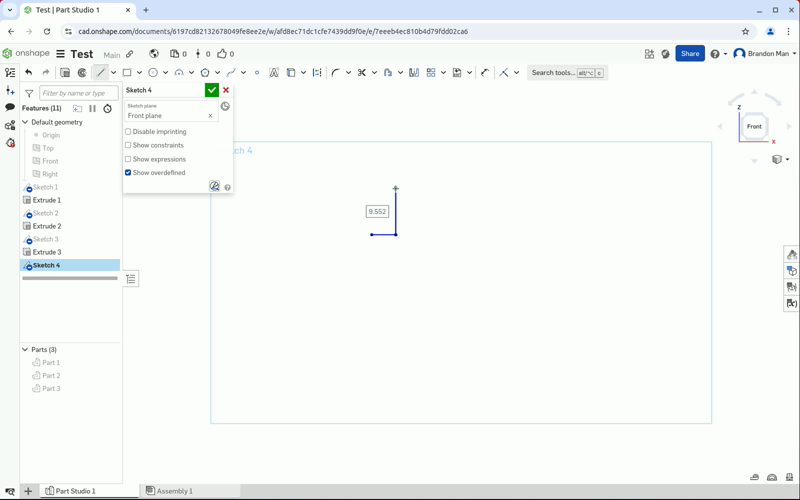
mouse_move(425, 188)
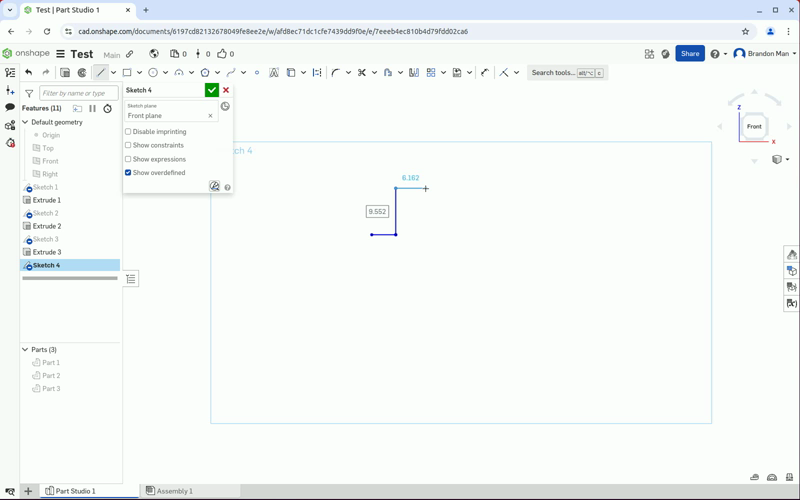
mouse_move(371, 188)
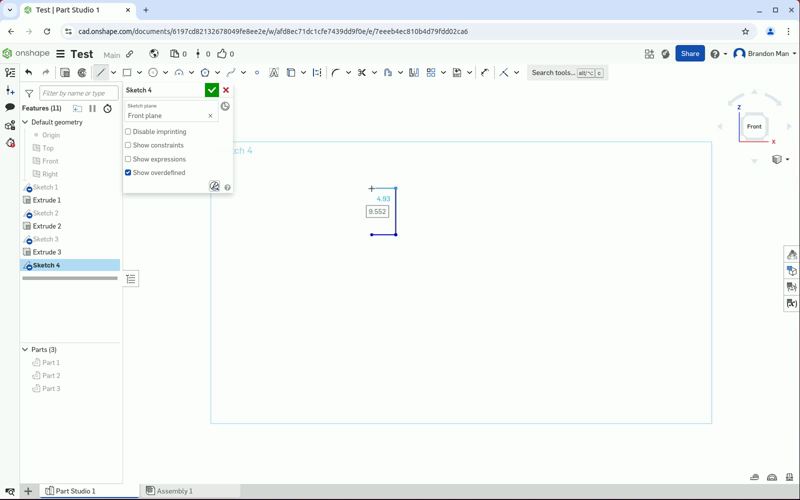
click(371, 188)
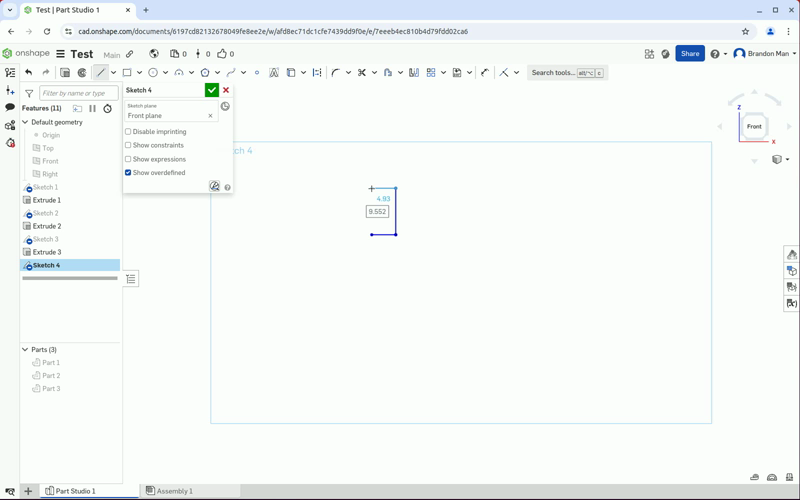
key_up(shift)
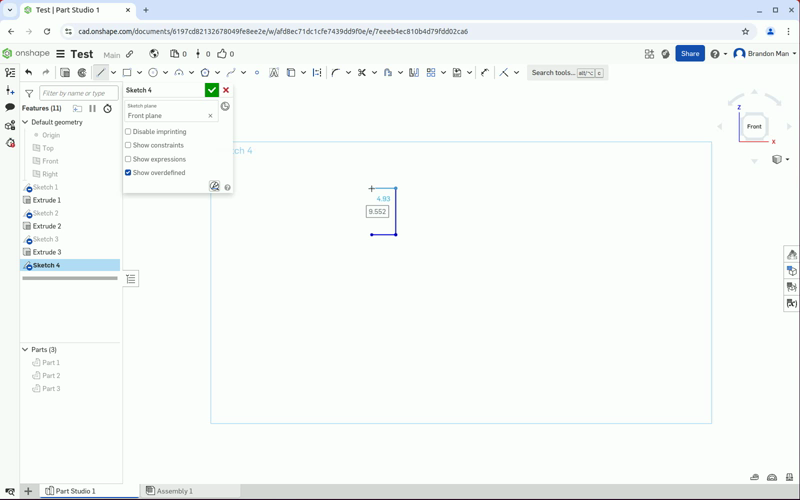
mouse_move(401, 188)
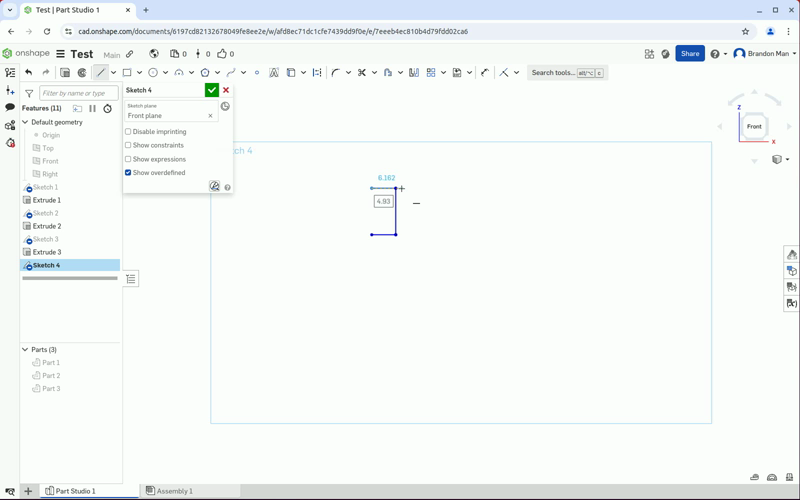
key_down(shift)
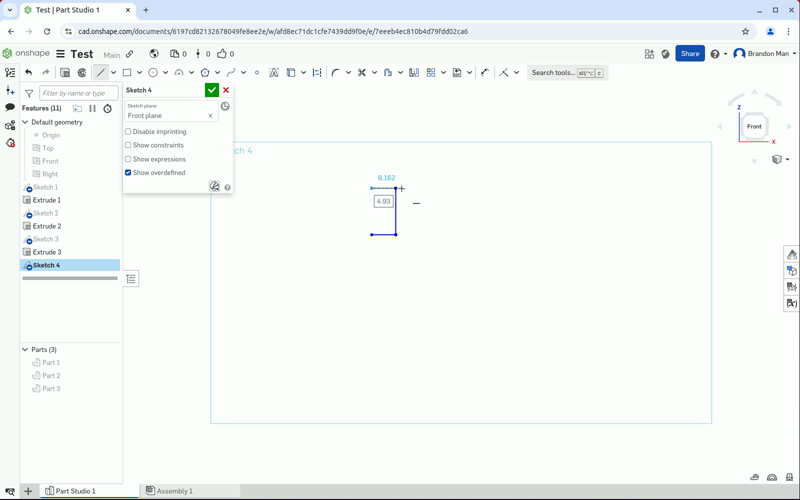
mouse_move(371, 234)
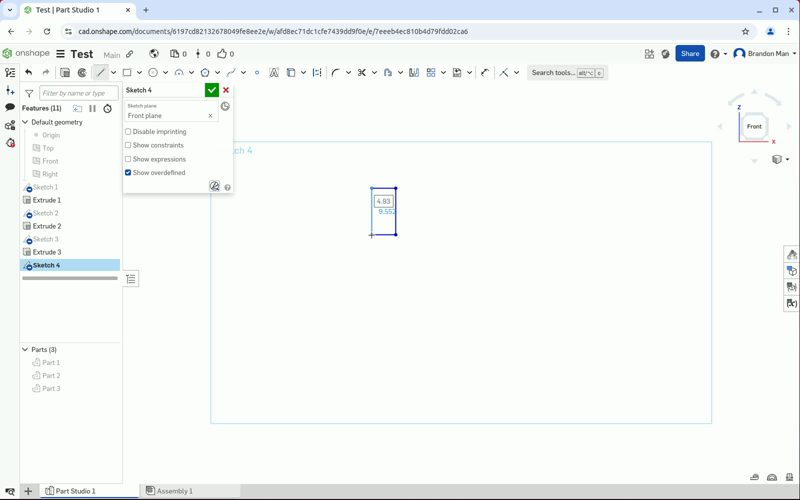
key_up(shift)
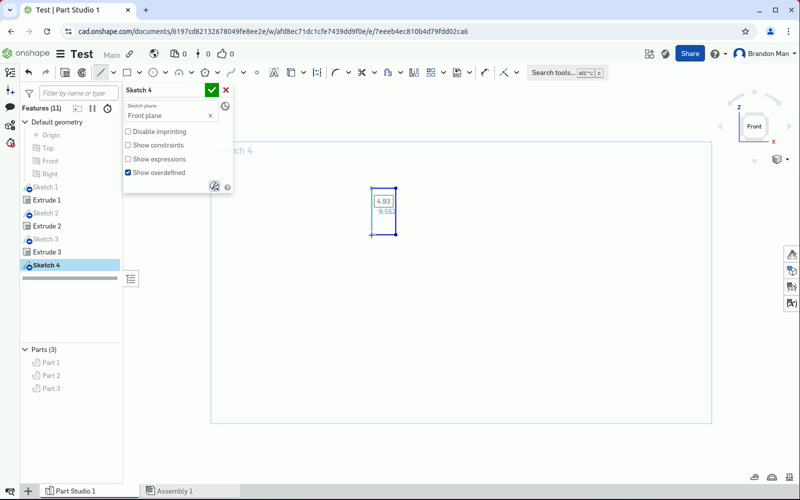
click(371, 234)
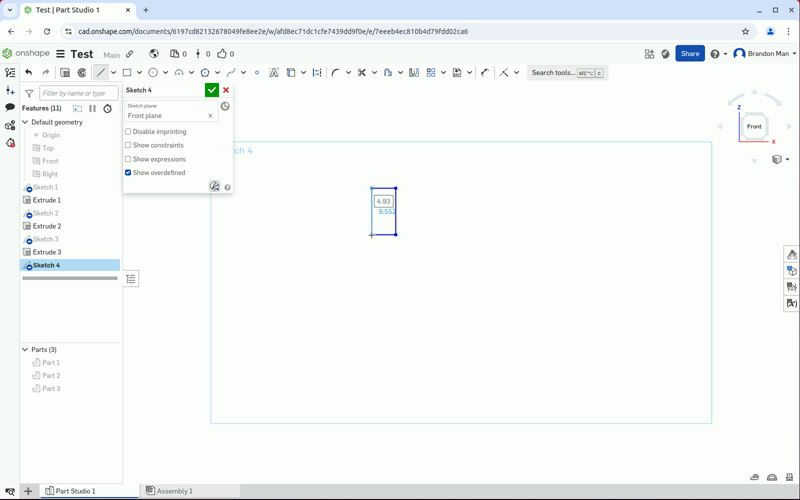
key(esc)
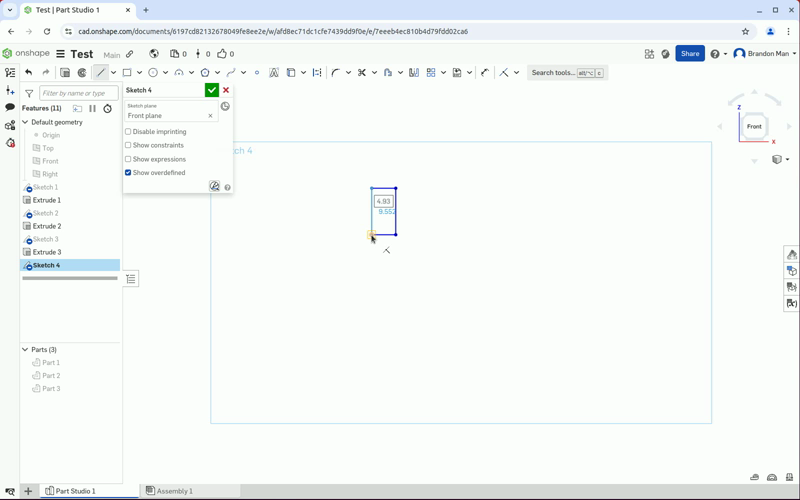
mouse_move(393, 213)
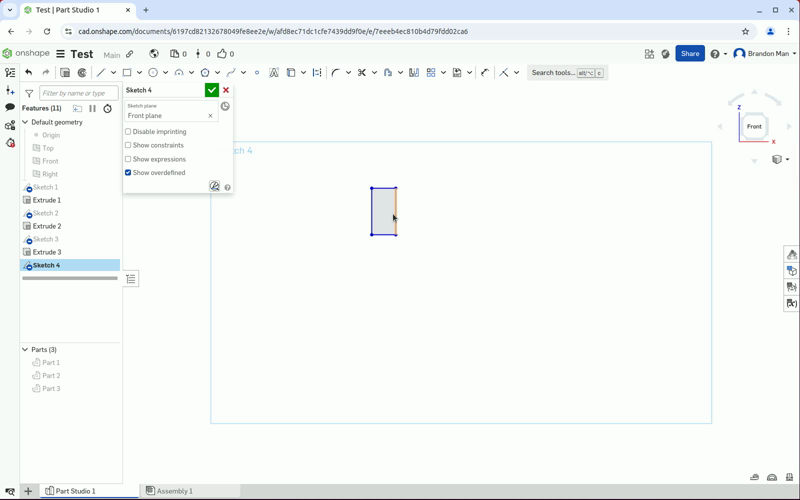
scroll(6)
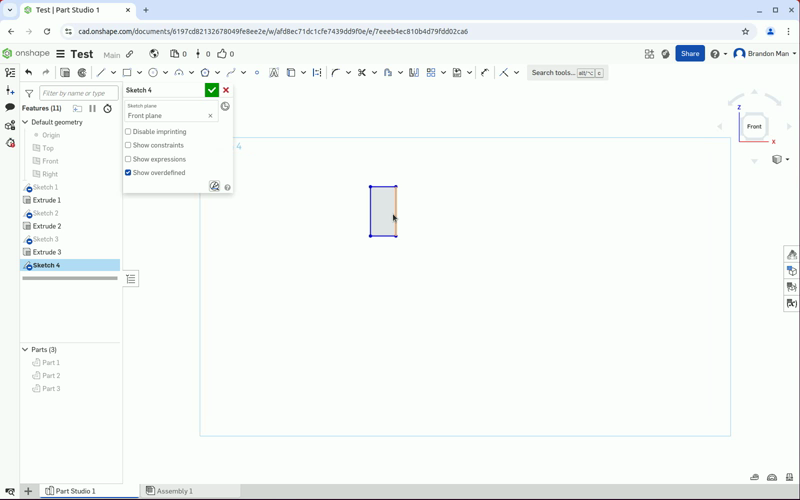
scroll(6)
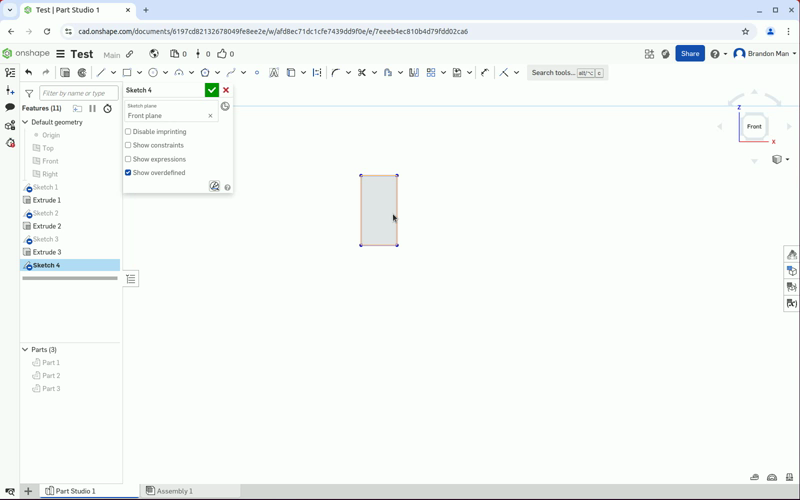
scroll(6)
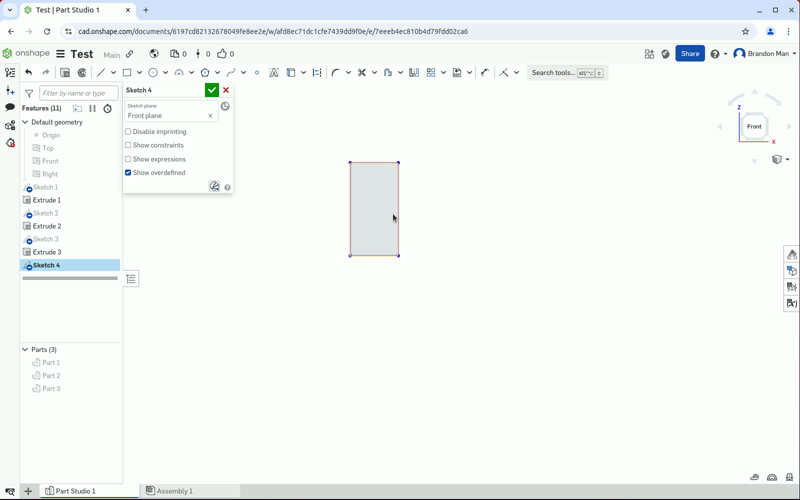
scroll(6)
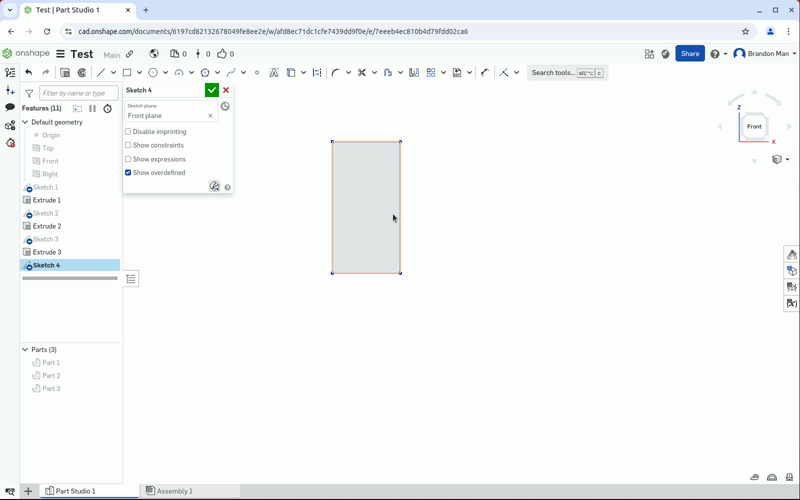
scroll(6)
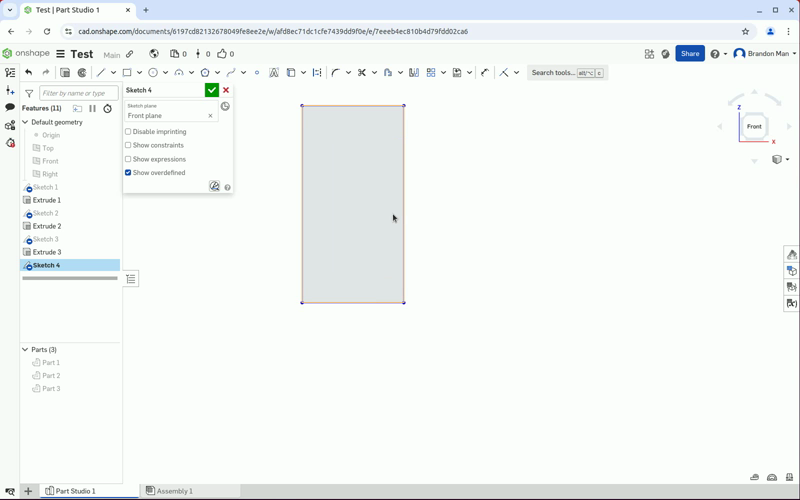
scroll(6)
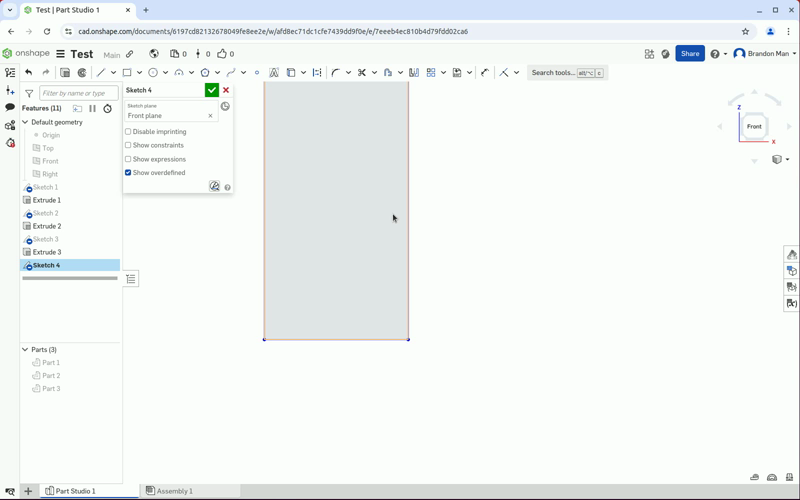
scroll(6)
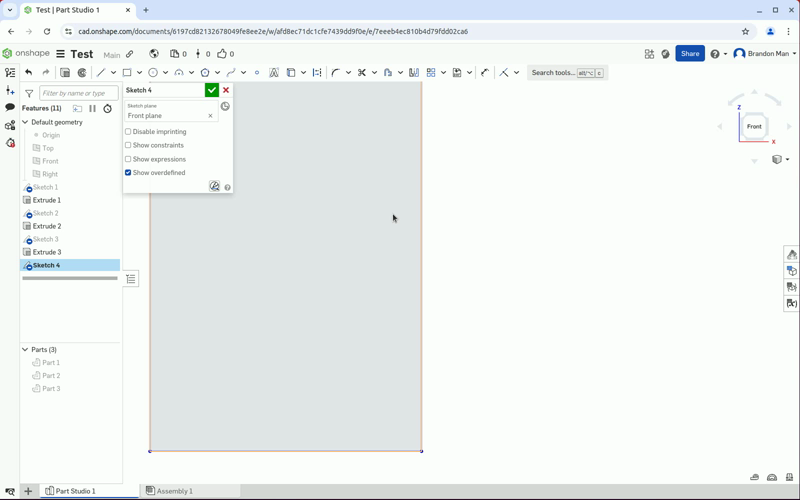
click(393, 213)
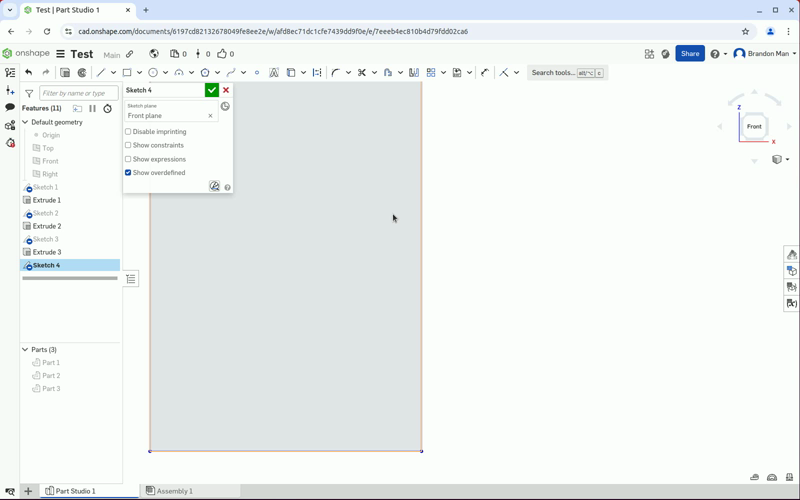
scroll(-6)
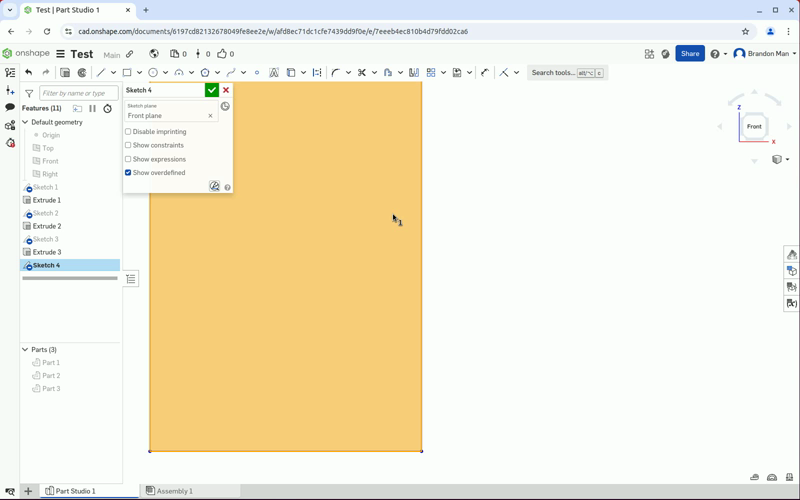
scroll(-6)
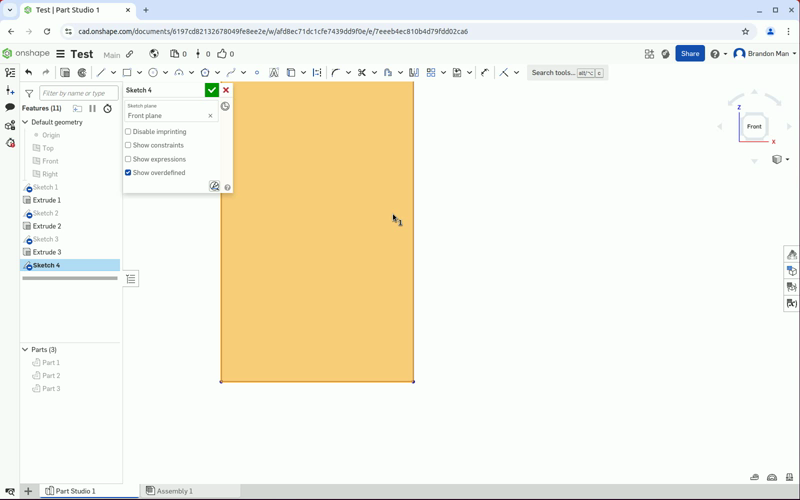
scroll(-6)
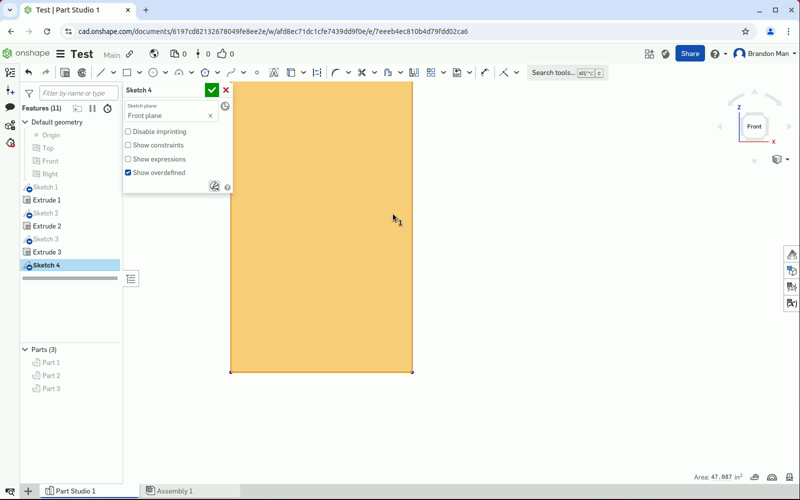
scroll(-6)
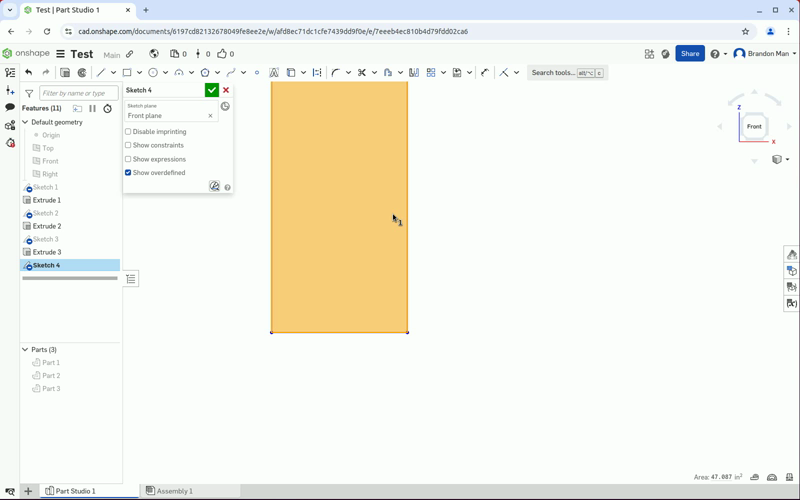
scroll(-6)
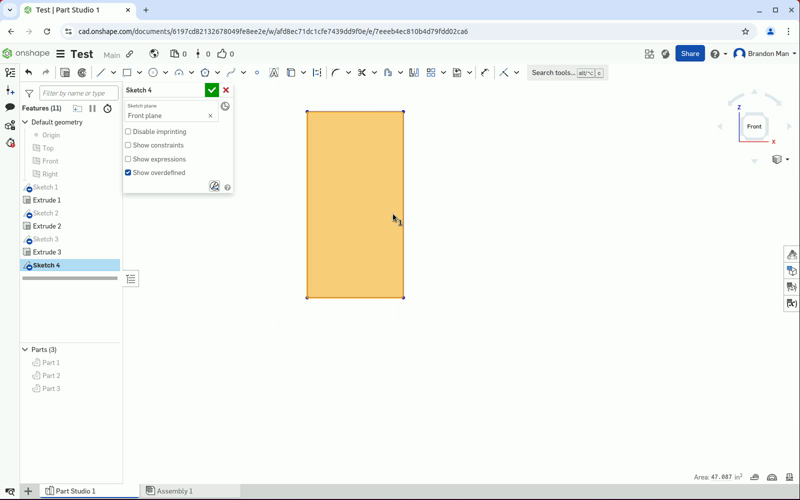
scroll(-6)
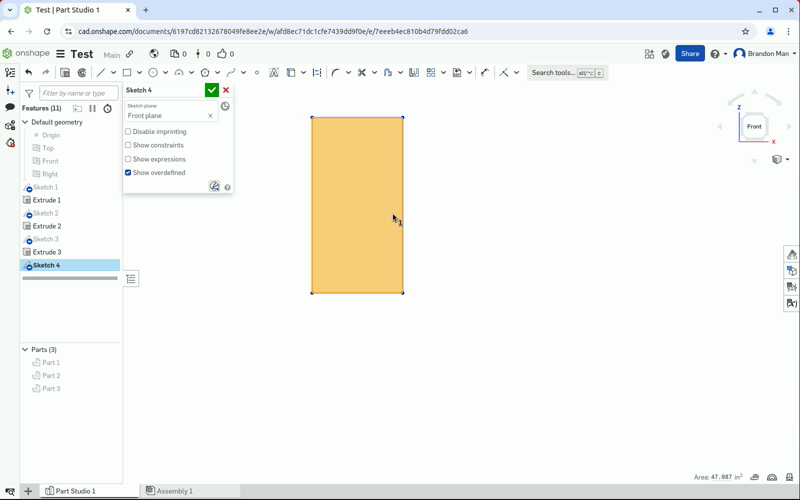
scroll(-6)
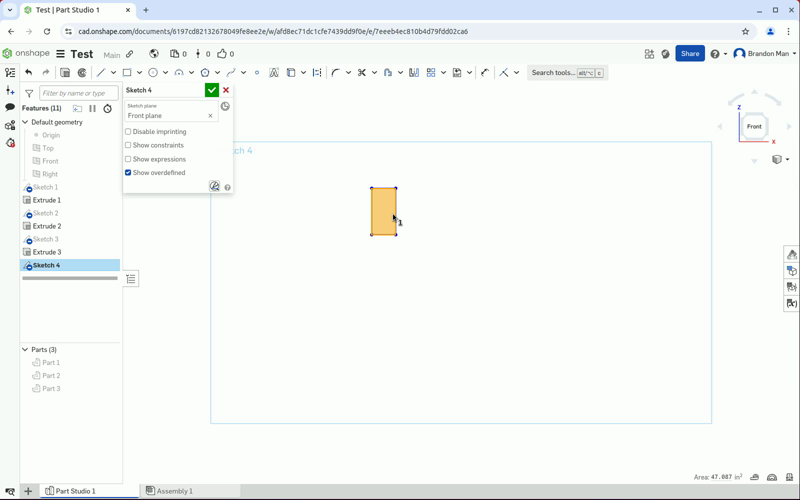
mouse_move(73, 352)
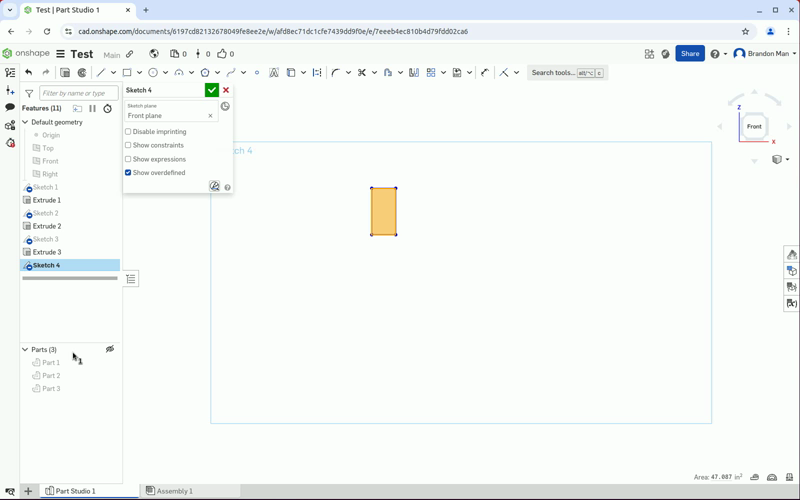
key(shift+y)
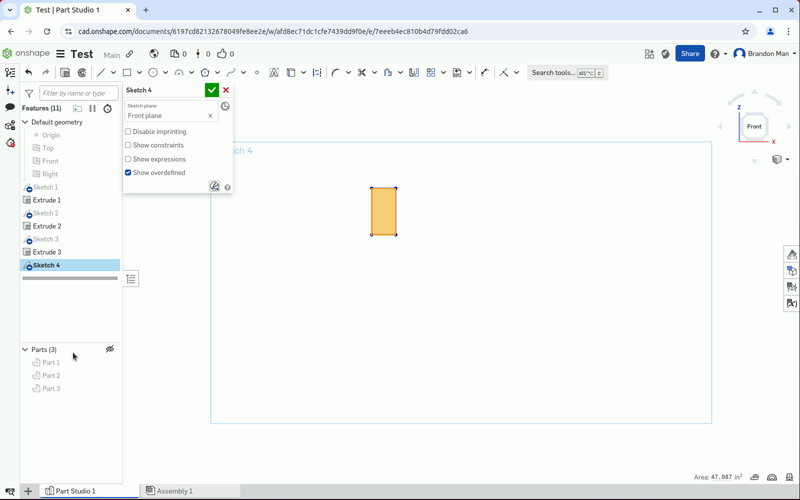
key(shift+e)
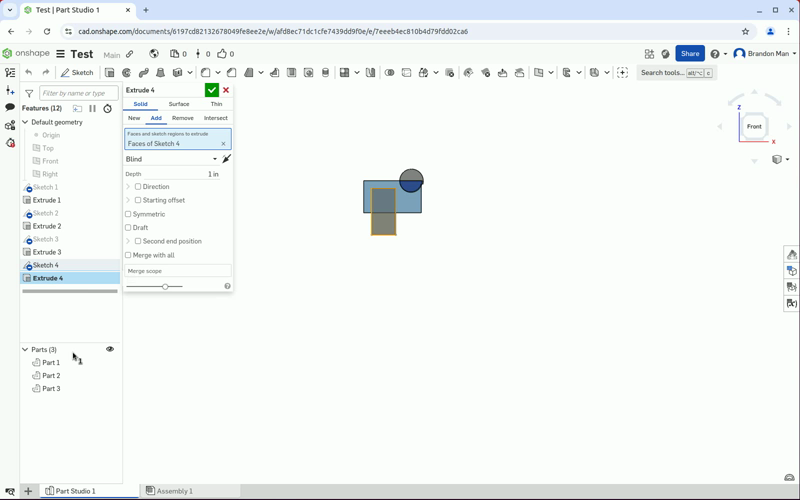
mouse_move(143, 106)
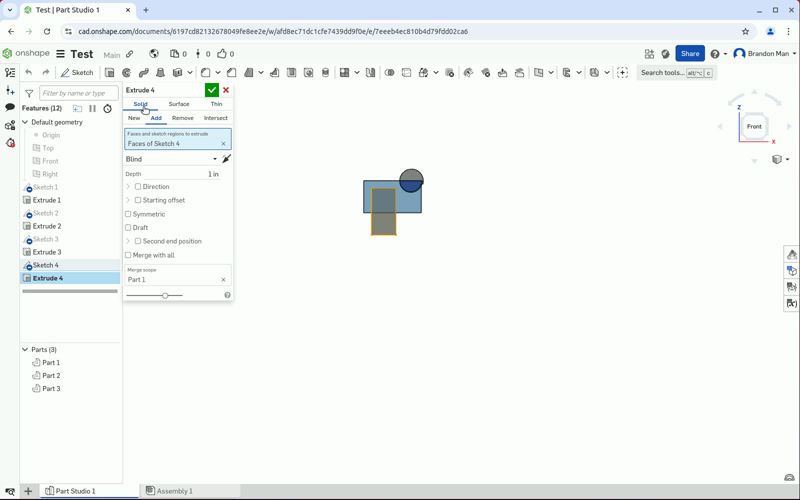
click(143, 106)
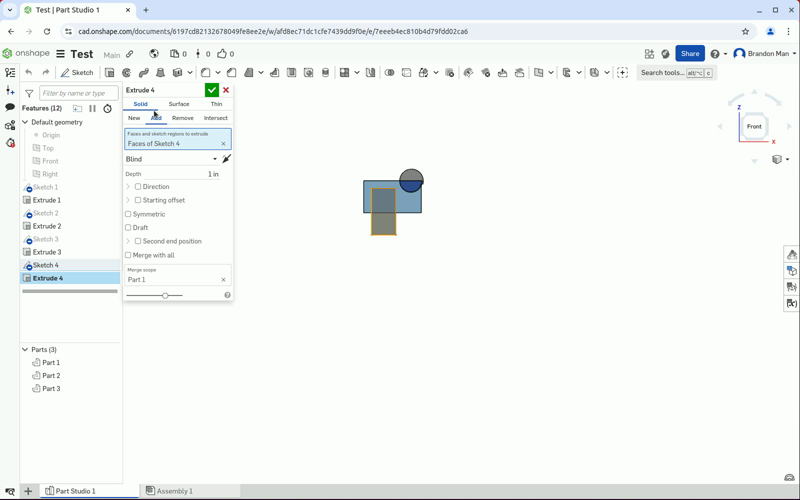
mouse_move(186, 120)
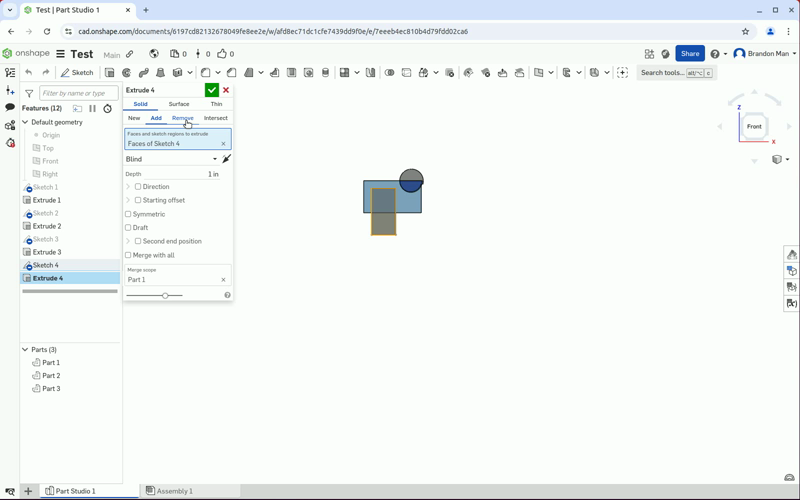
click(186, 120)
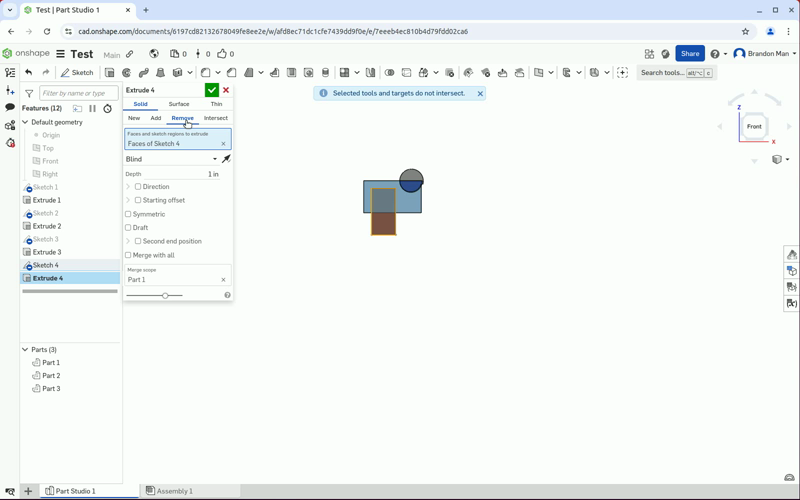
key(tab, 4)
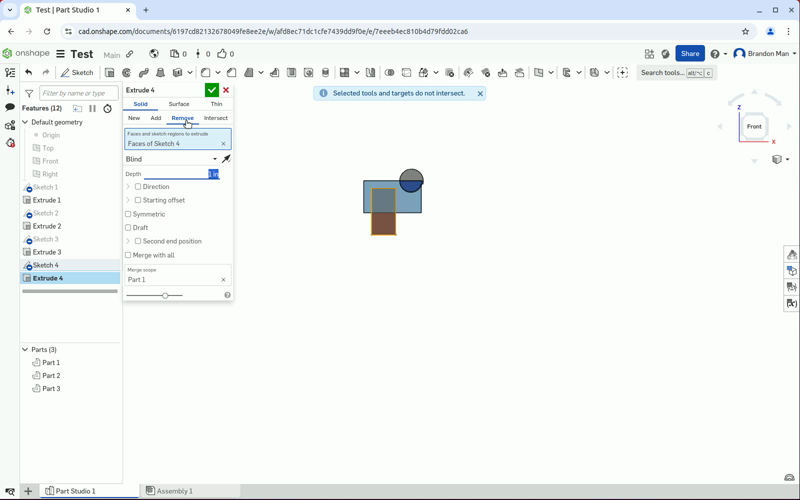
text(-10.591)
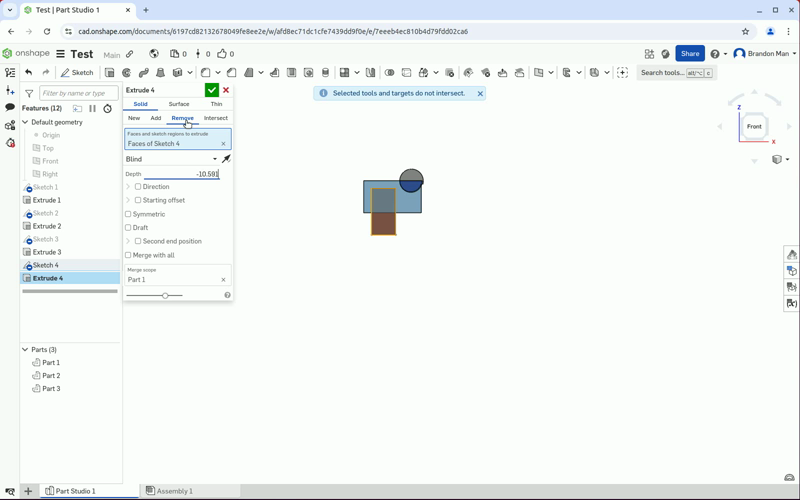
key(tab, 6)
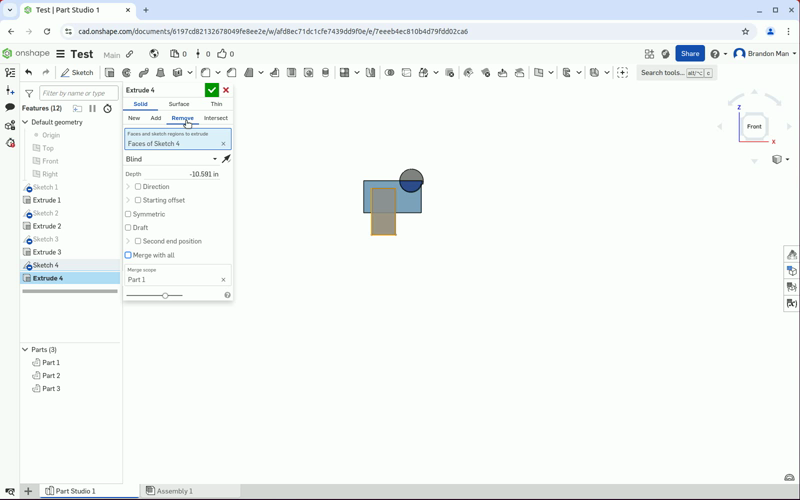
key(space)
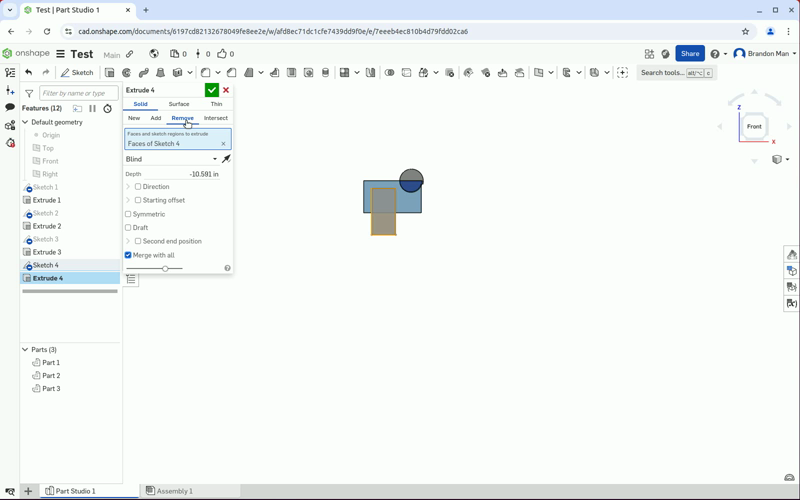
key(enter)
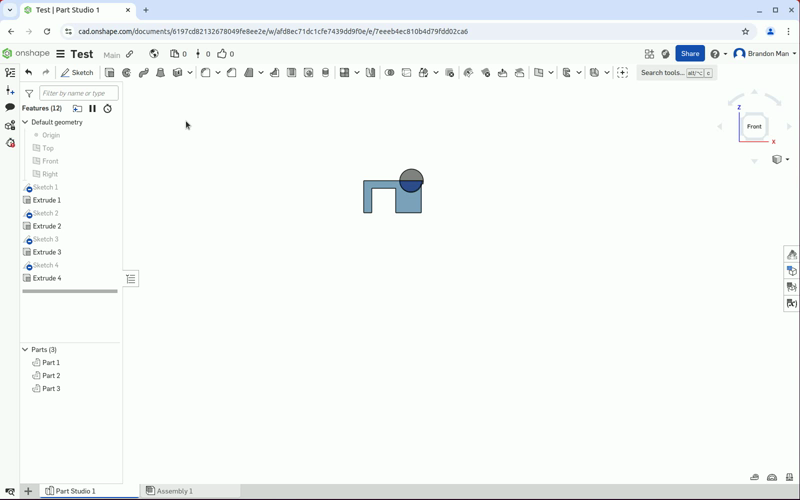
key(shift+h)
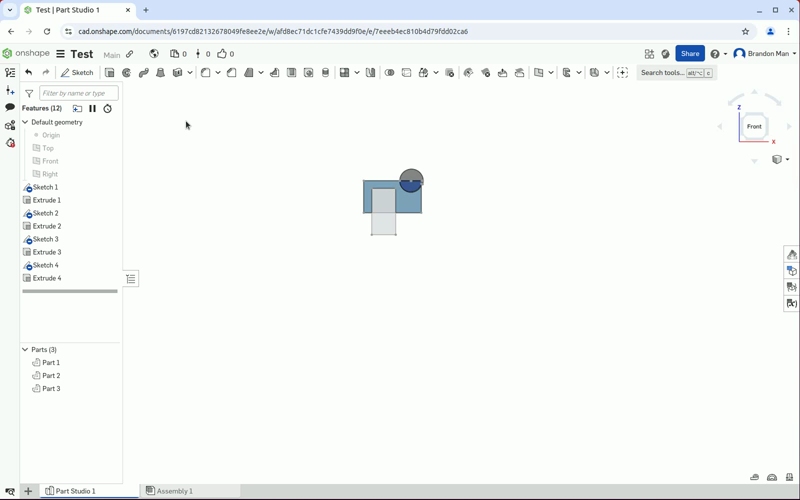
key(shift+h)
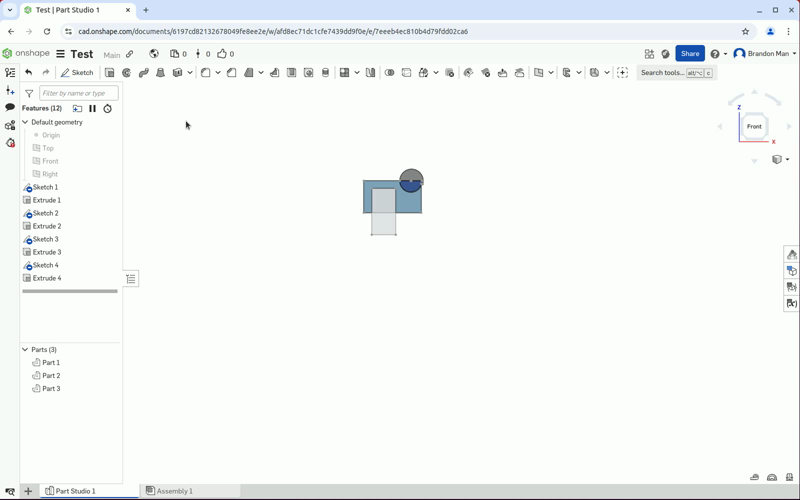
key(shift+7)
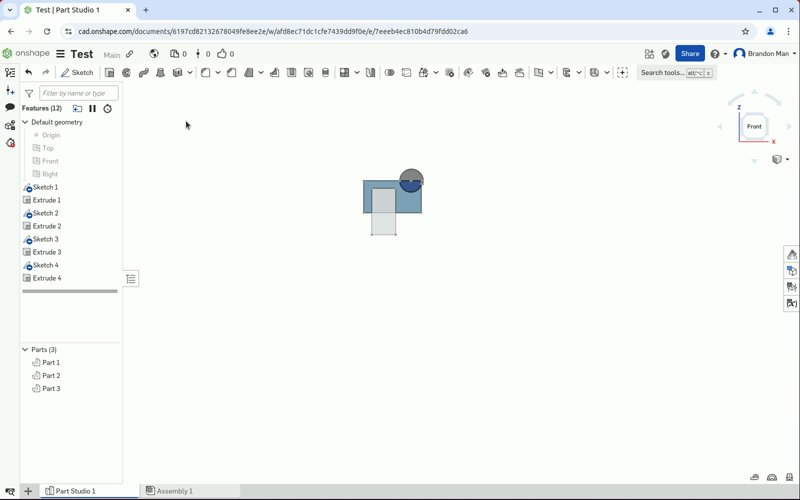
key(left, 2)
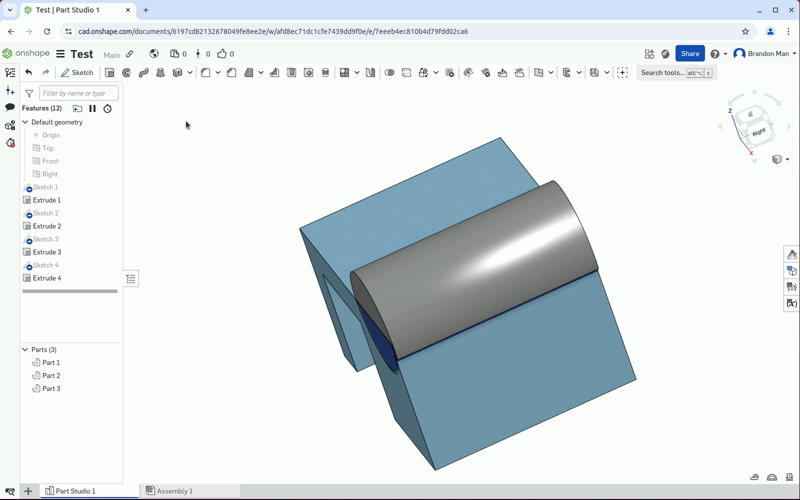
key(down, 2)
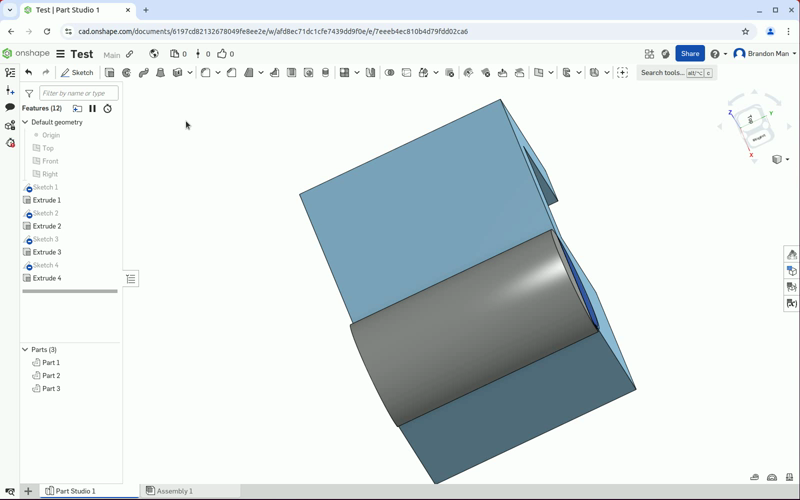
key(up, 2)
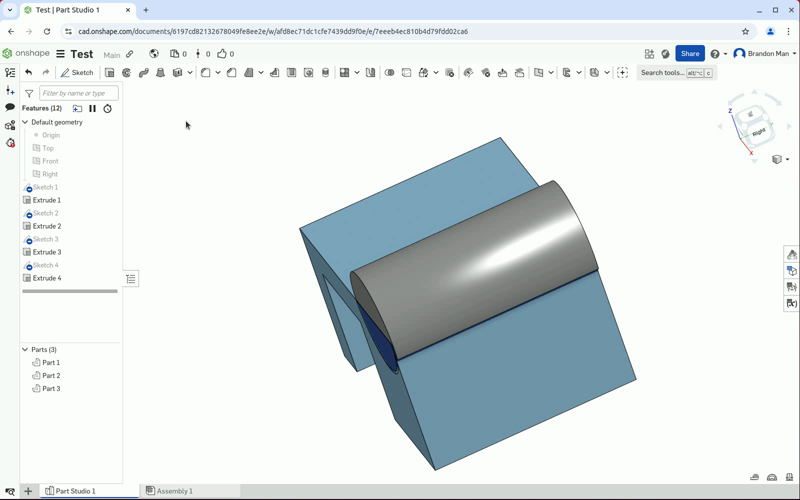
key(right, 2)
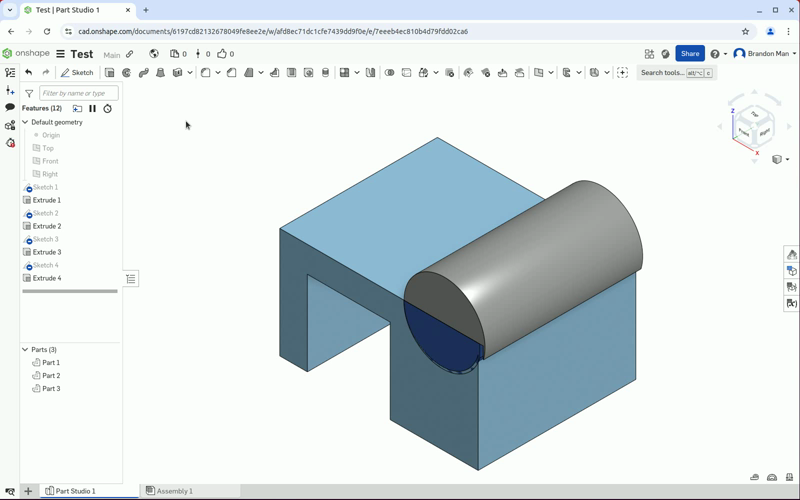
mouse_move(73, 189)
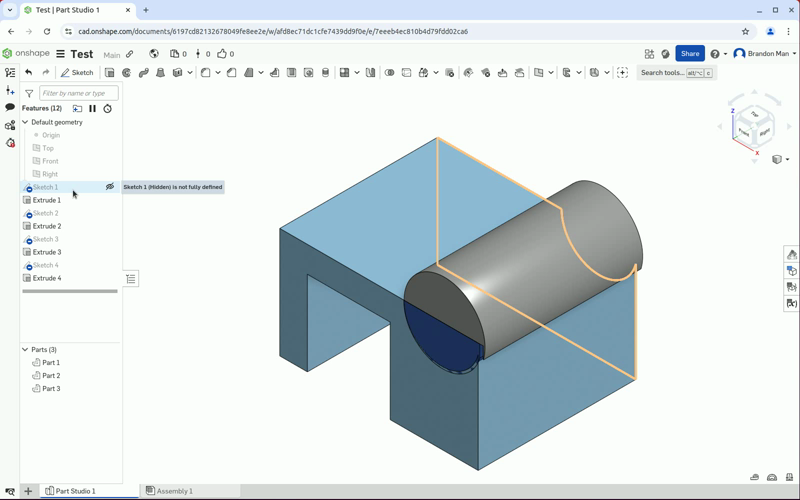
click(73, 189)